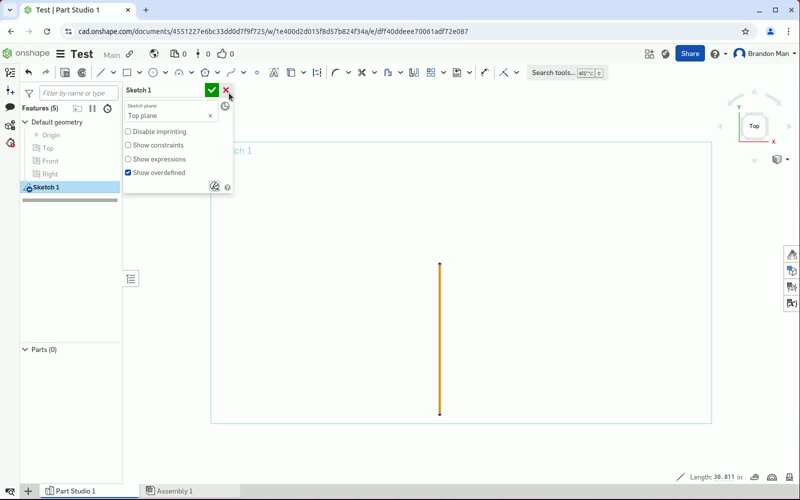
key(shift+h)
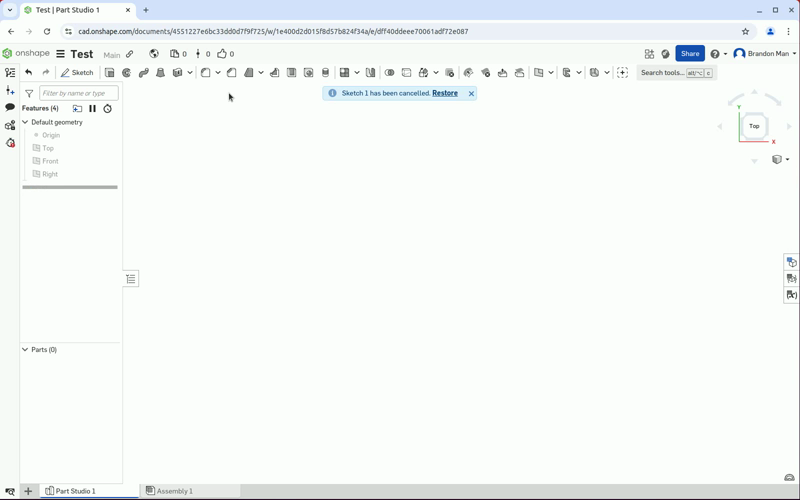
mouse_move(73, 352)
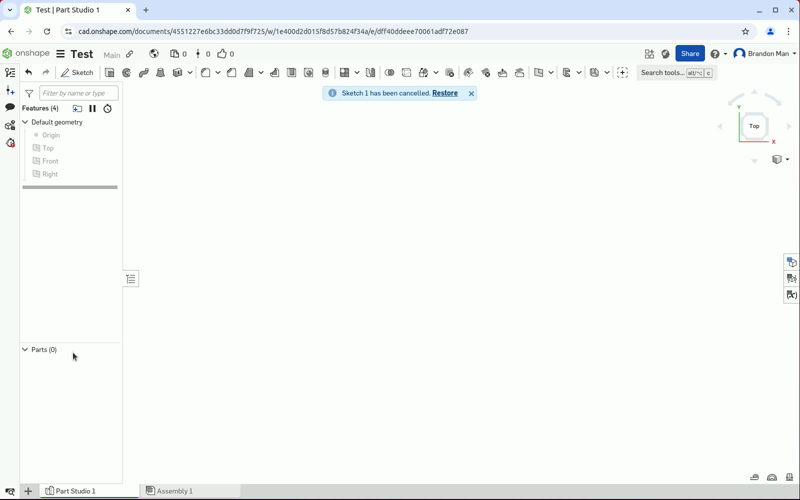
key(y)
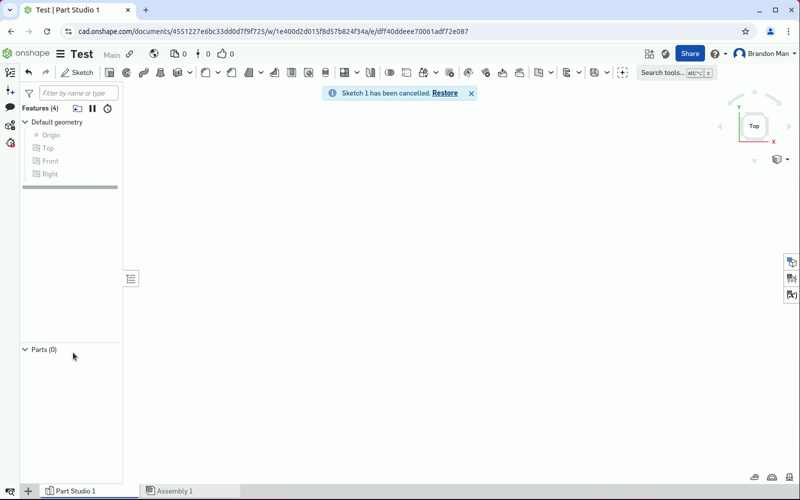
key(shift+p)
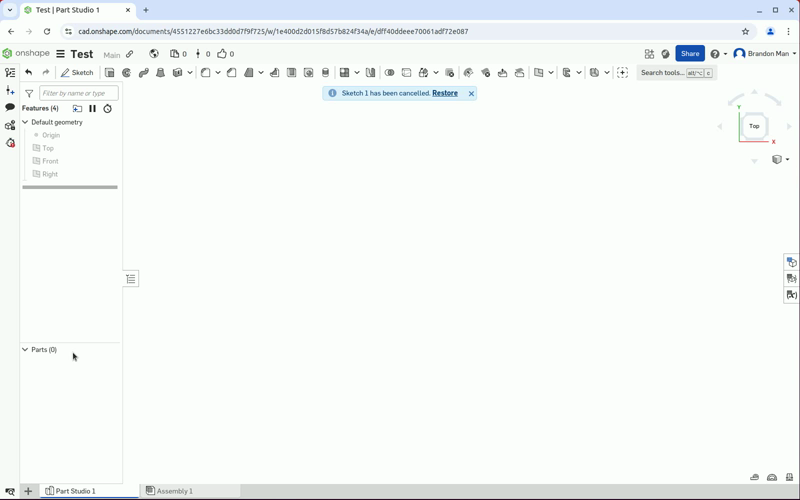
key(space)
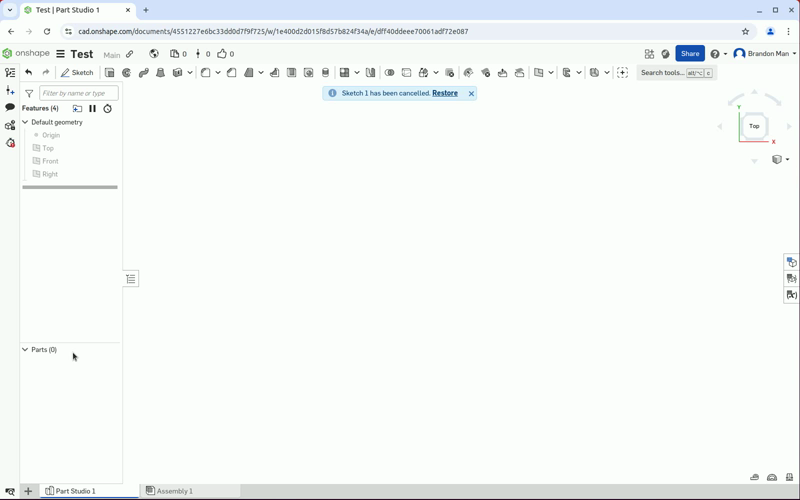
key_down(shift)
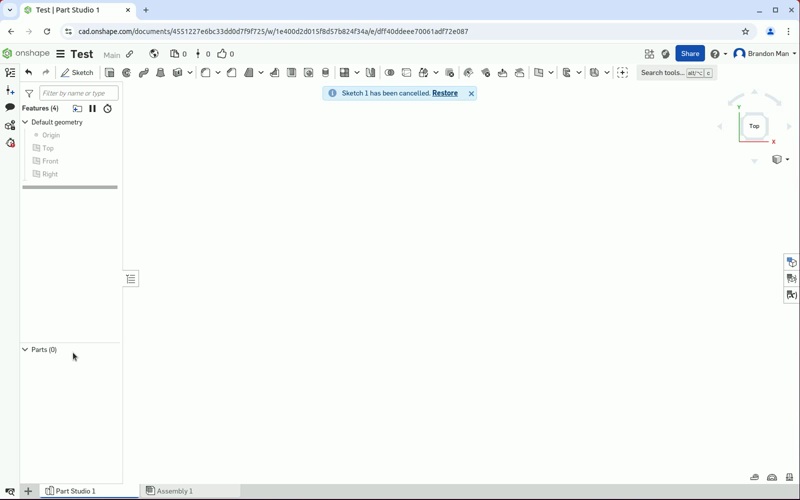
key(up)
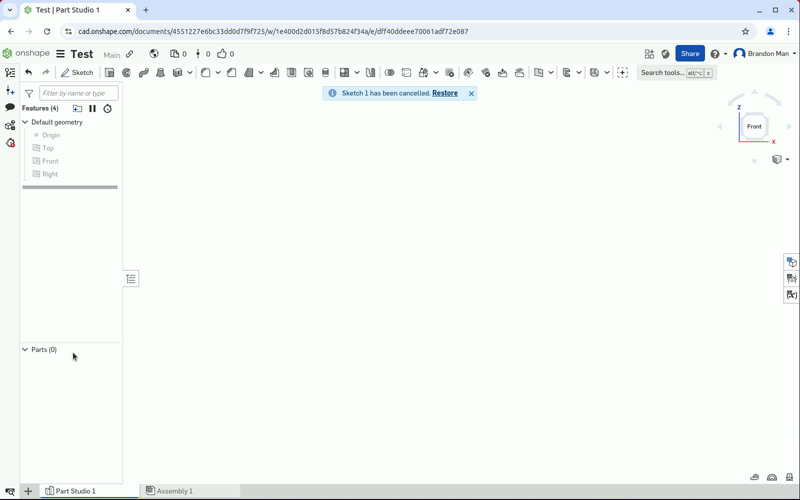
key_up(shift)
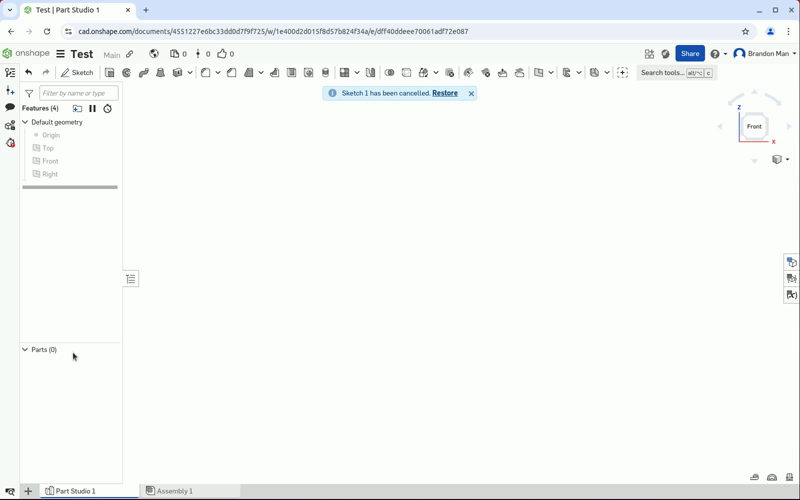
mouse_move(73, 352)
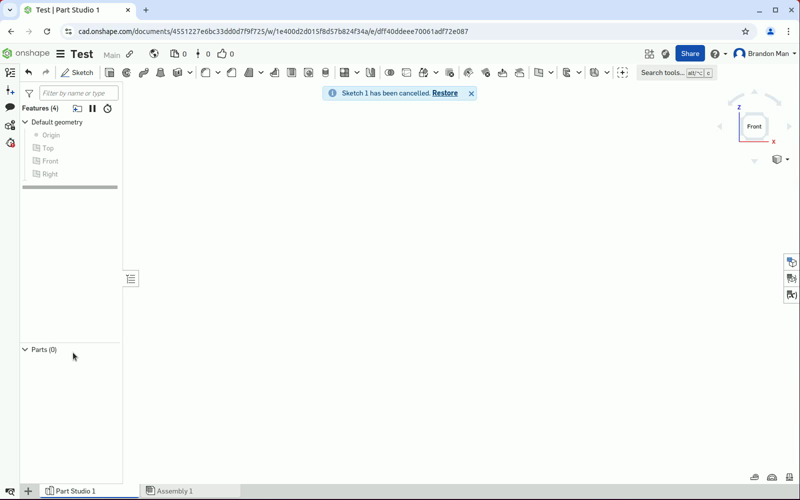
key(shift+y)
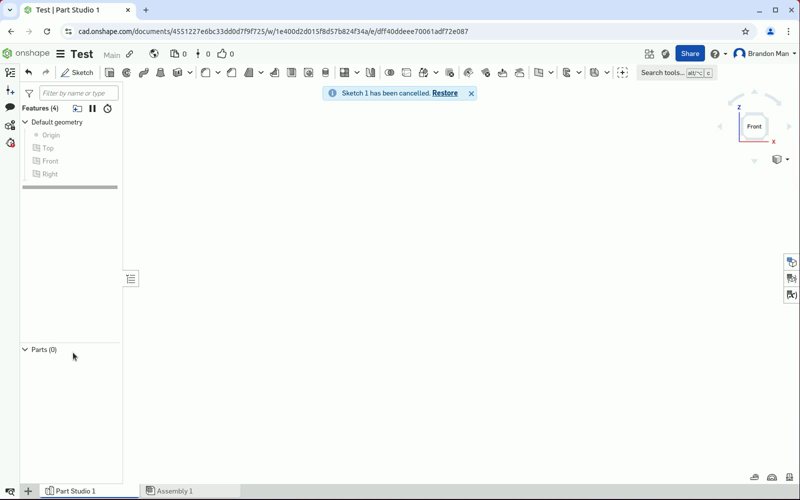
key(shift+s)
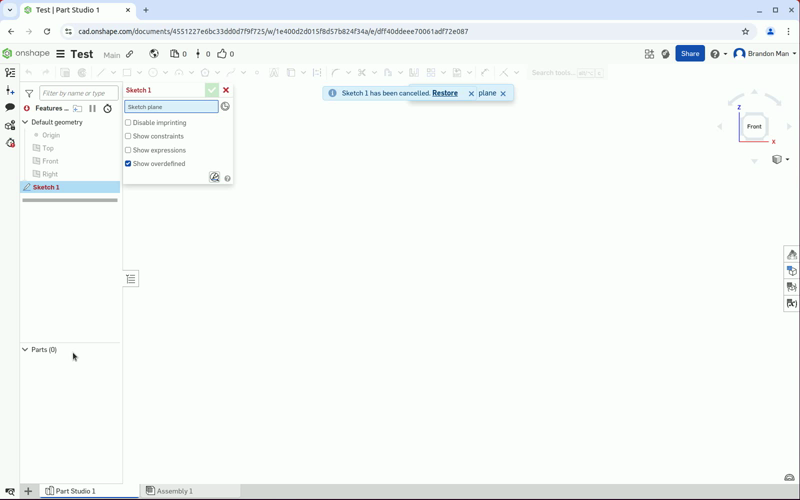
mouse_move(73, 163)
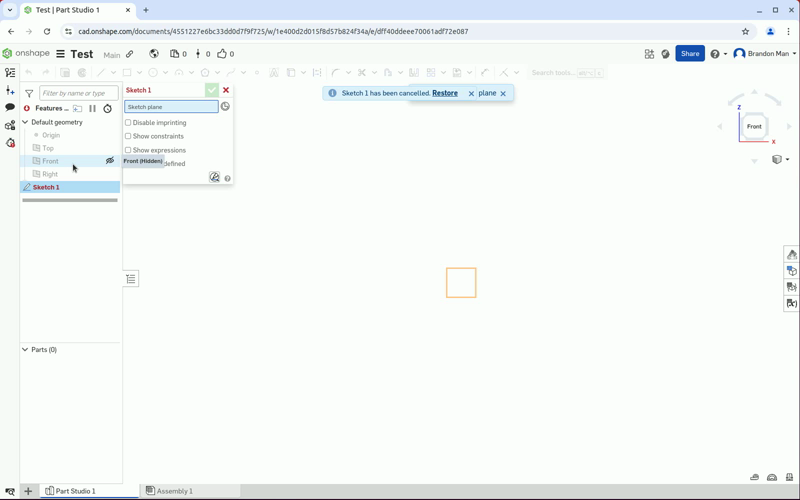
click(73, 163)
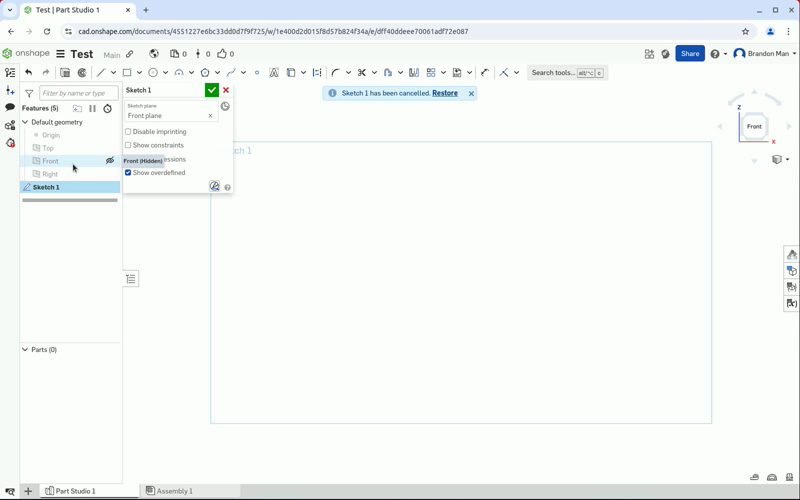
mouse_move(73, 352)
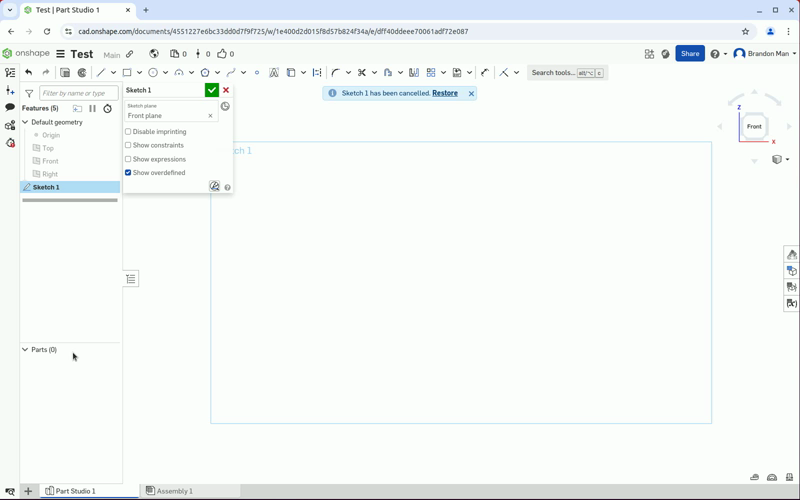
key(y)
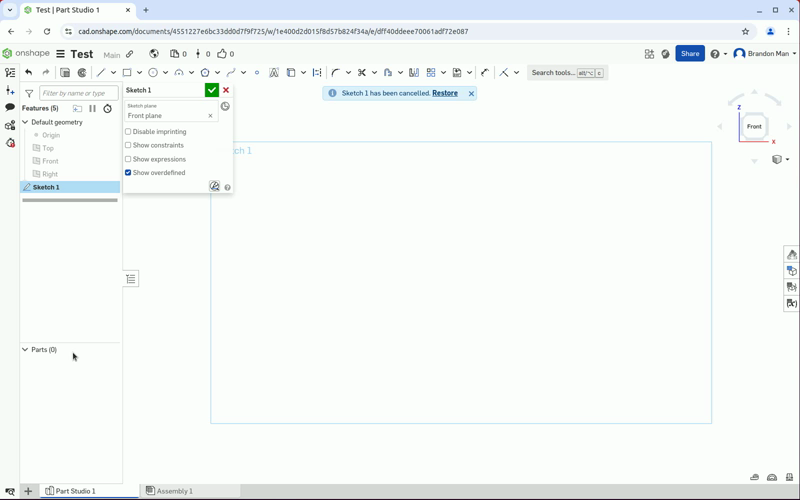
key(l)
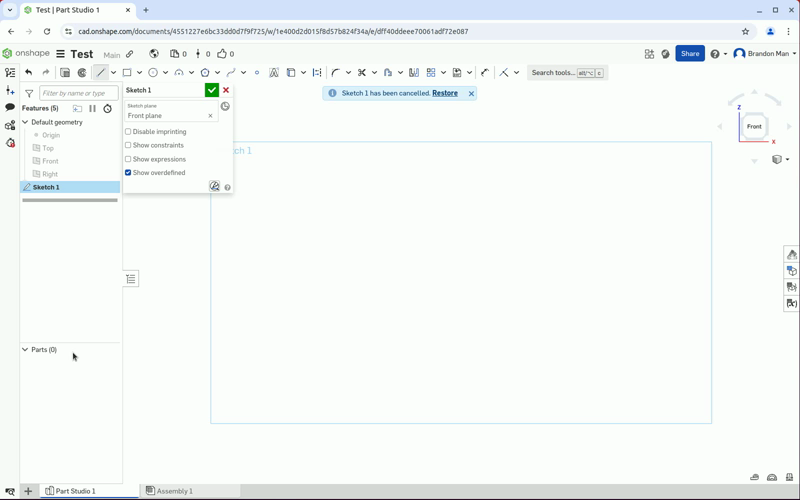
key_down(shift)
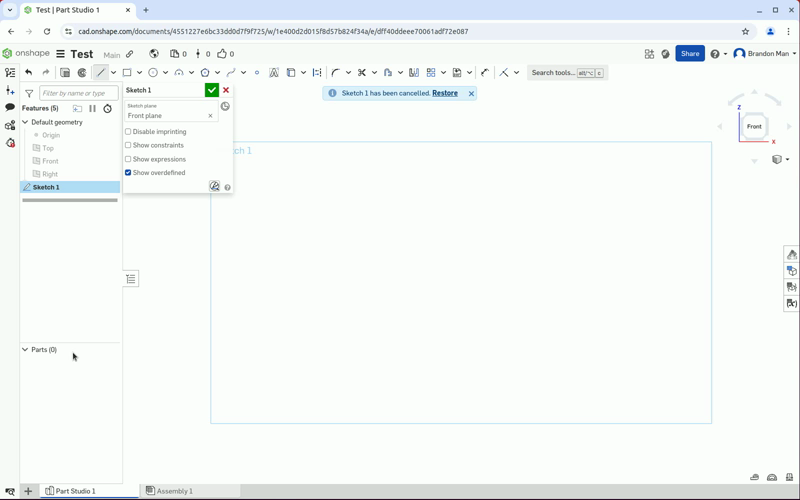
mouse_move(348, 282)
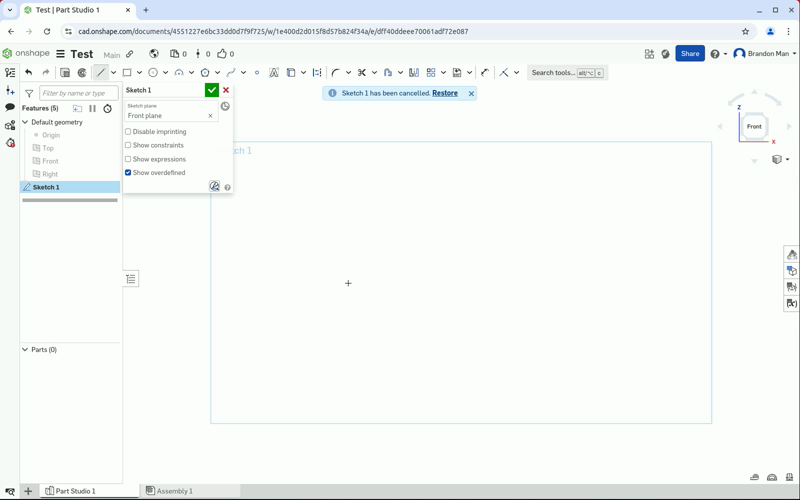
click(348, 282)
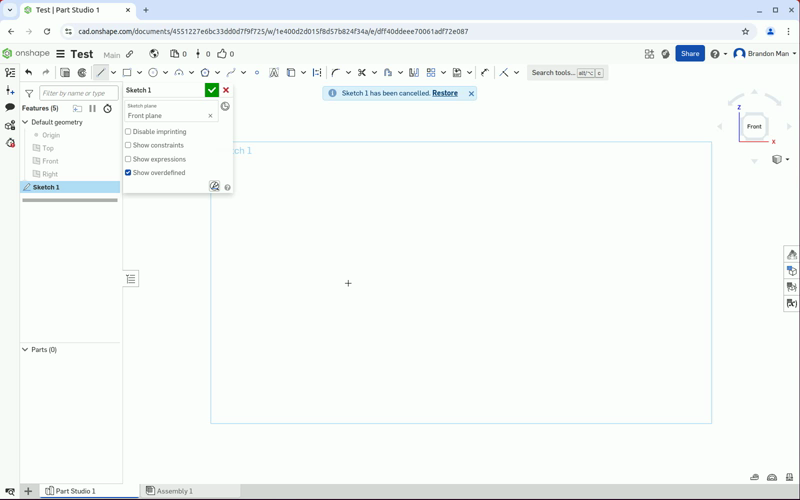
key_up(shift)
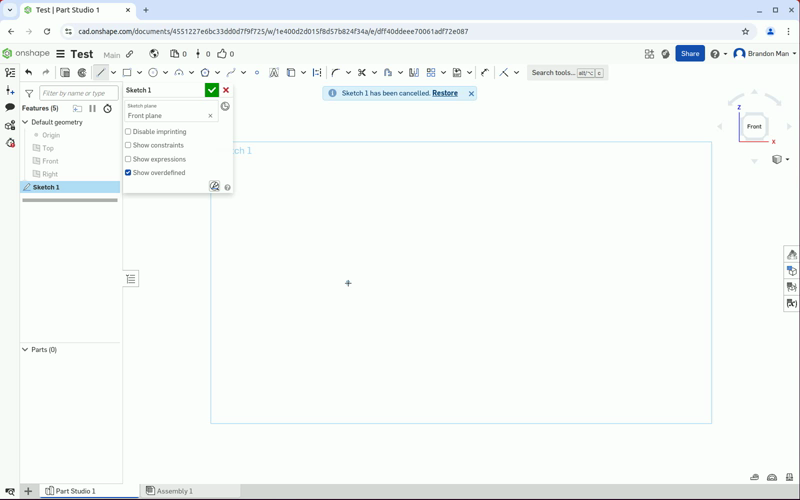
key_down(shift)
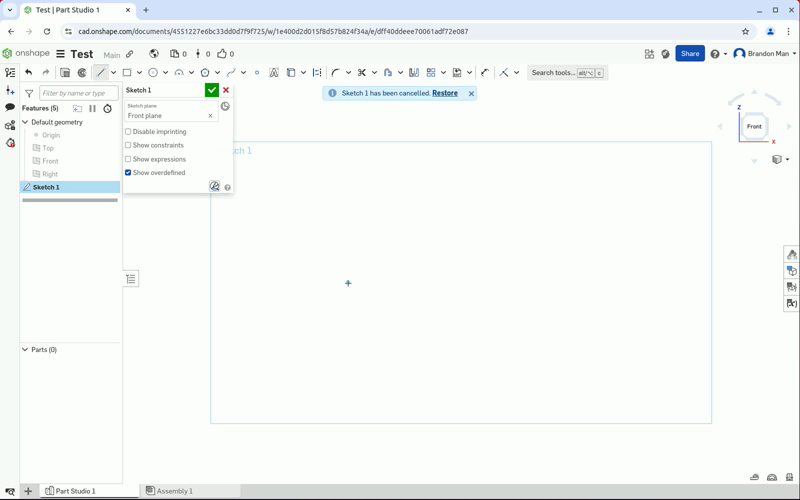
mouse_move(460, 282)
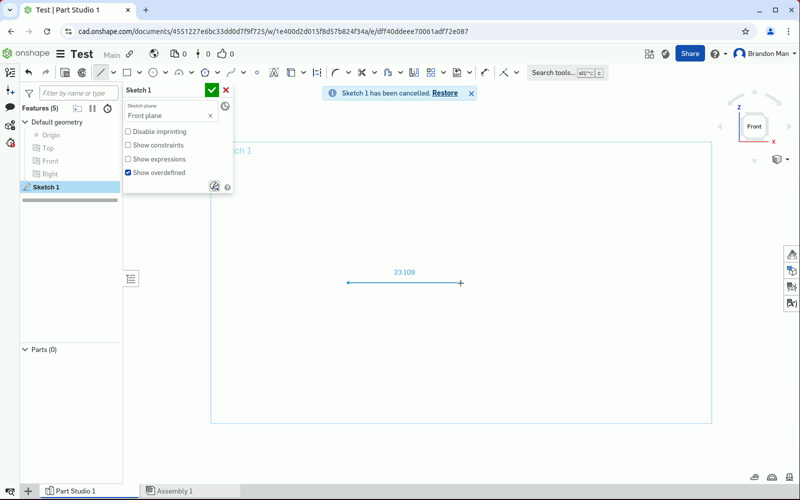
click(460, 282)
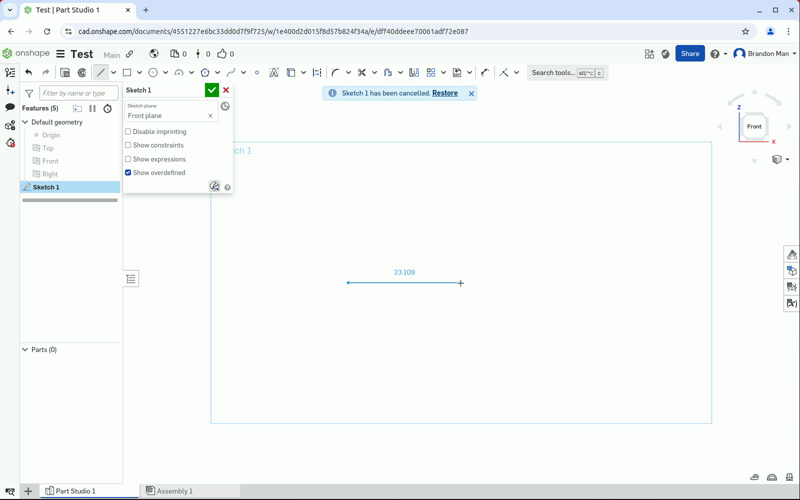
key_up(shift)
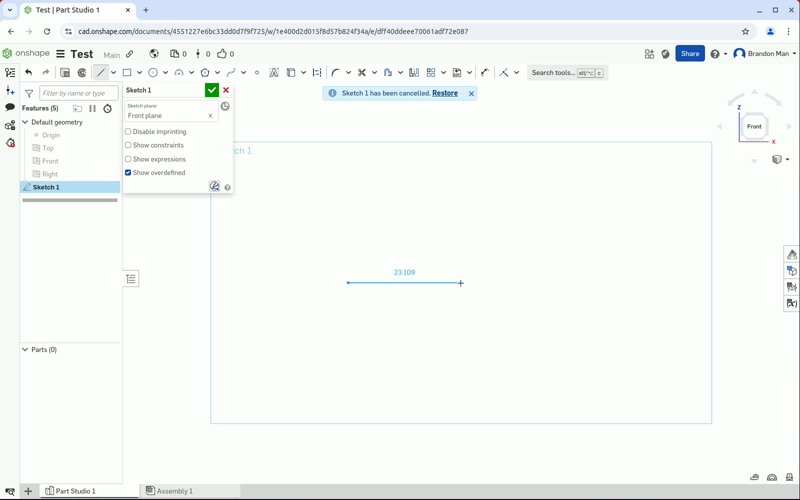
key_down(shift)
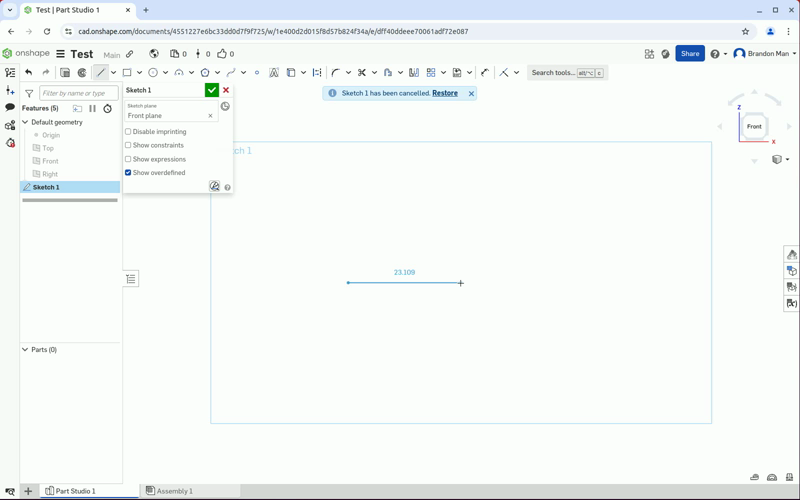
mouse_move(490, 282)
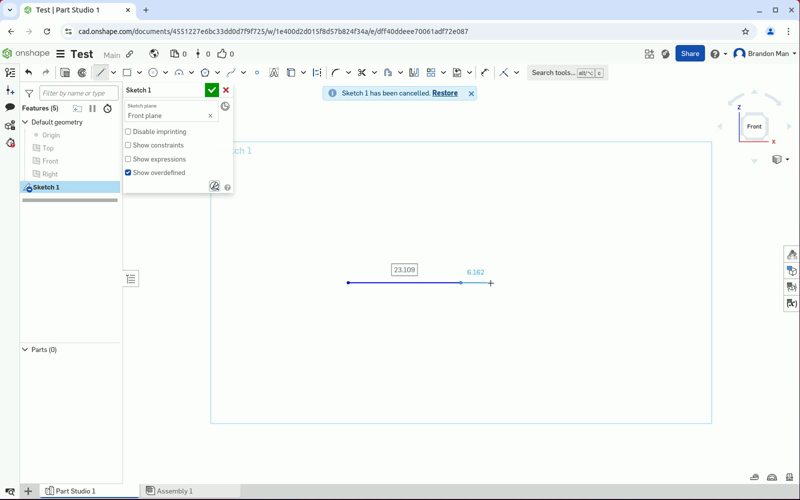
mouse_move(460, 250)
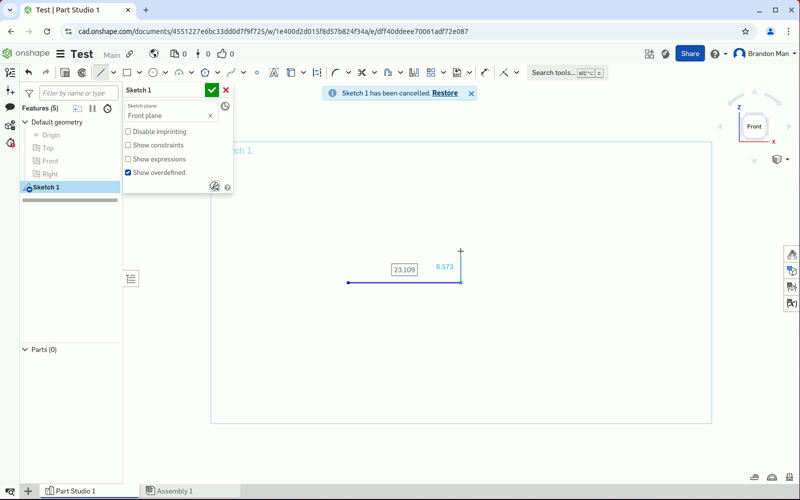
click(460, 250)
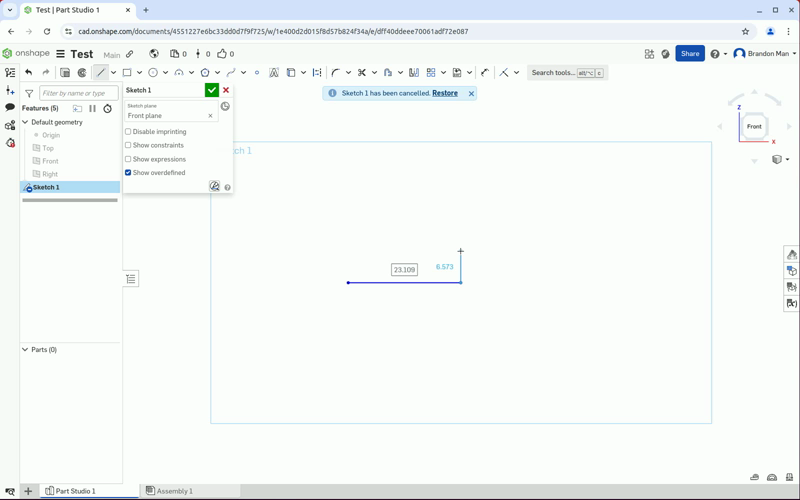
key_up(shift)
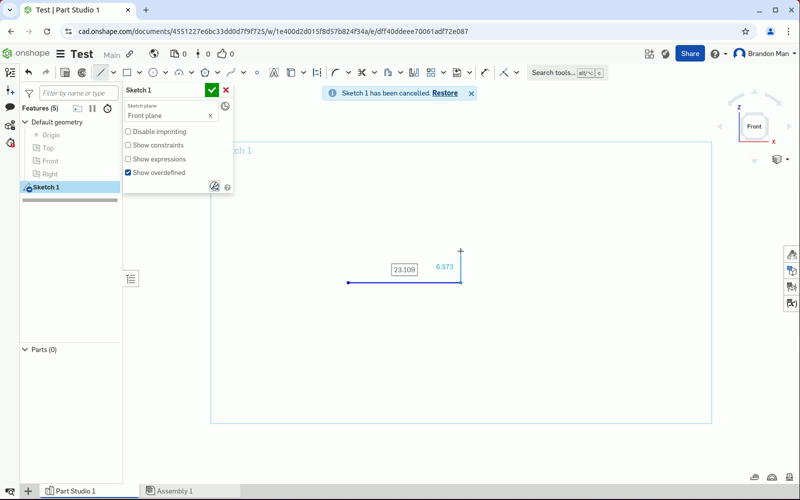
key_down(shift)
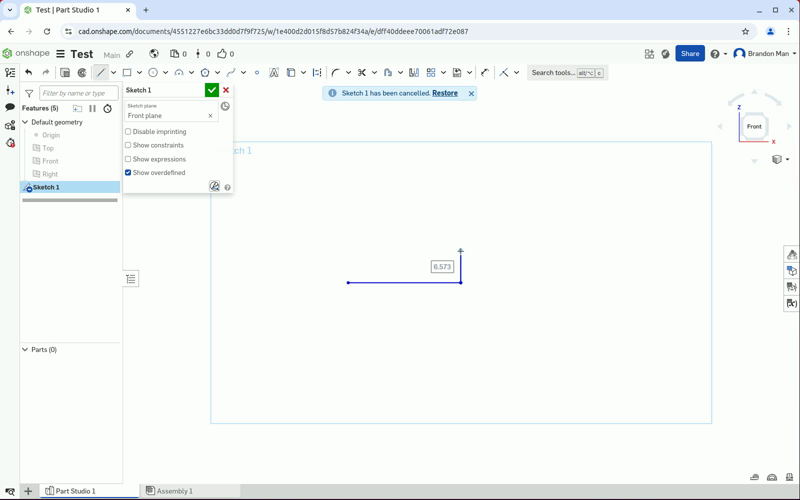
mouse_move(490, 250)
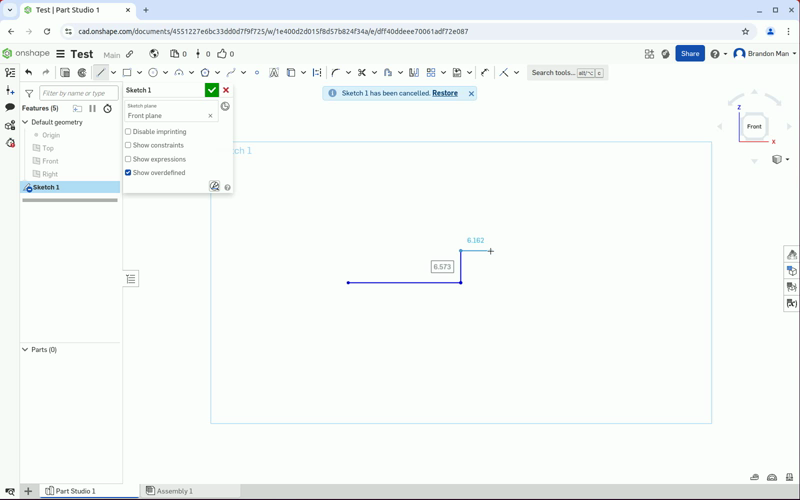
mouse_move(425, 250)
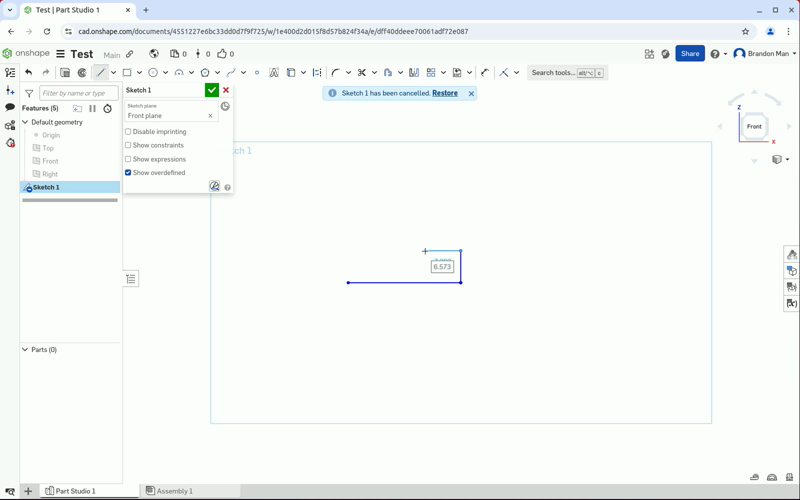
click(425, 250)
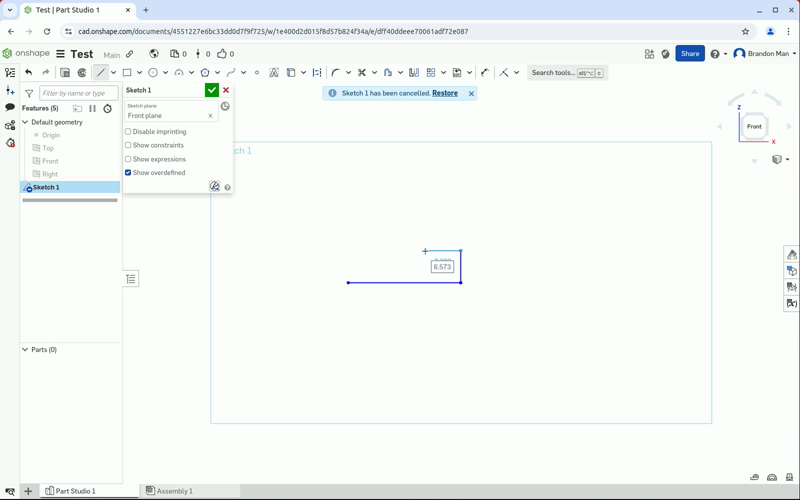
key_up(shift)
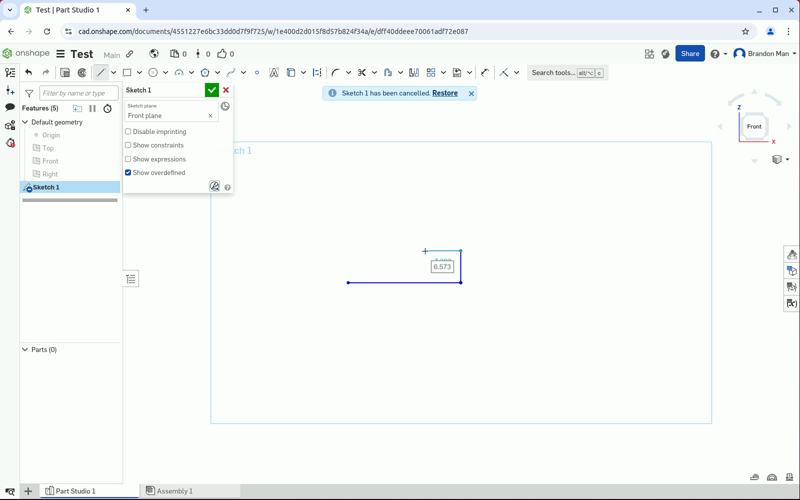
key_down(shift)
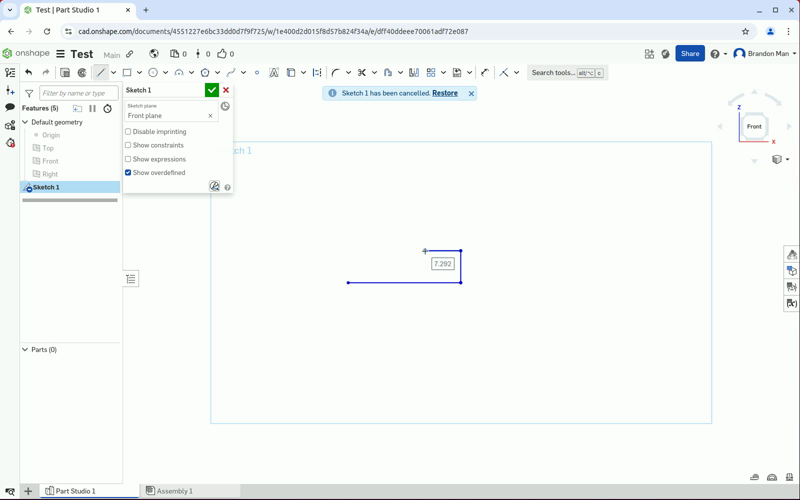
mouse_move(455, 250)
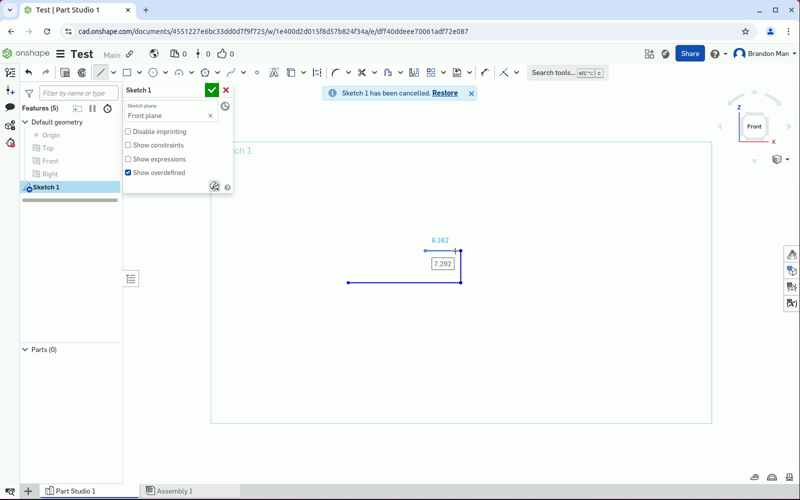
mouse_move(425, 220)
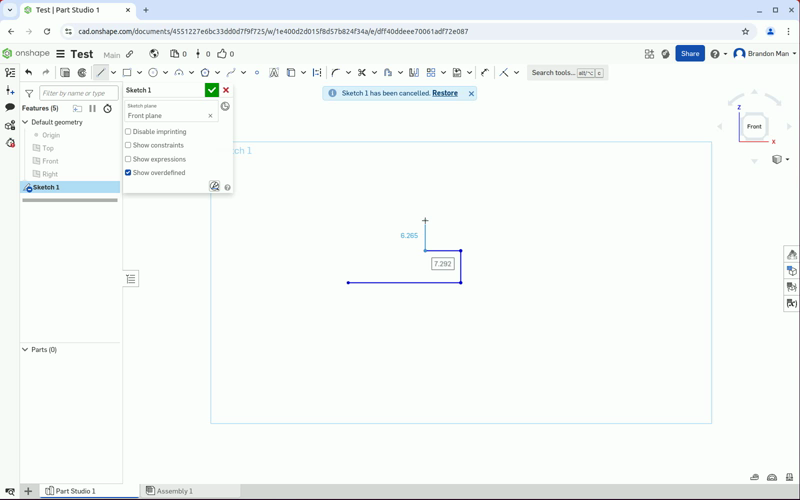
click(425, 220)
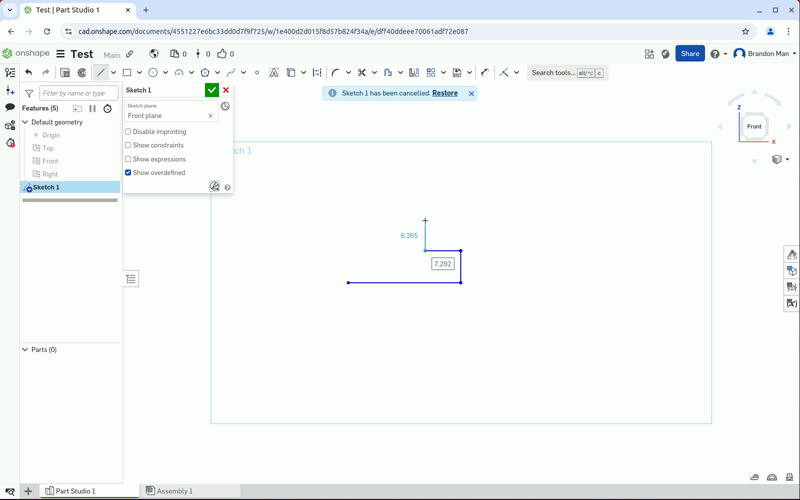
key_up(shift)
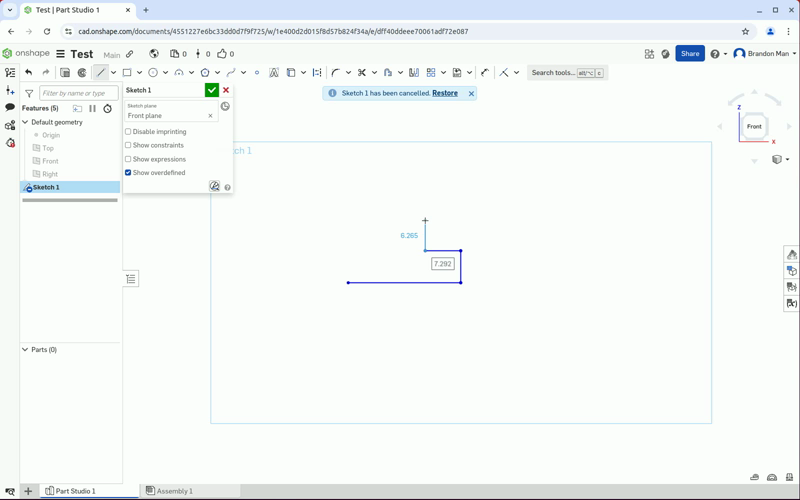
key_down(shift)
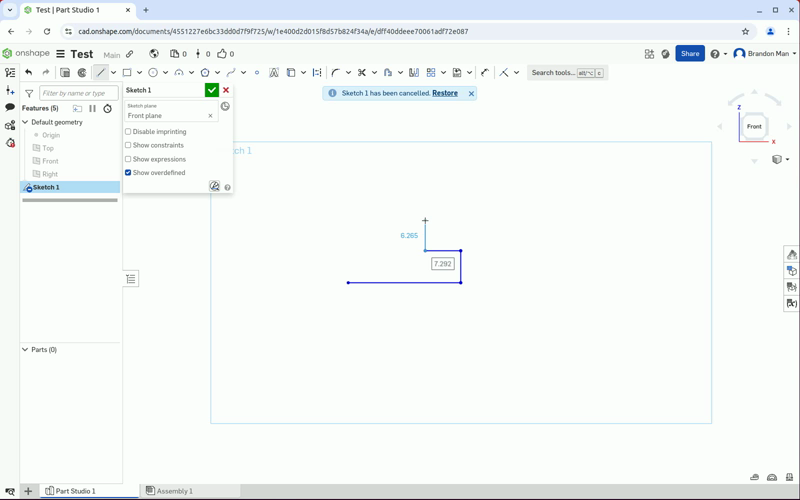
mouse_move(348, 220)
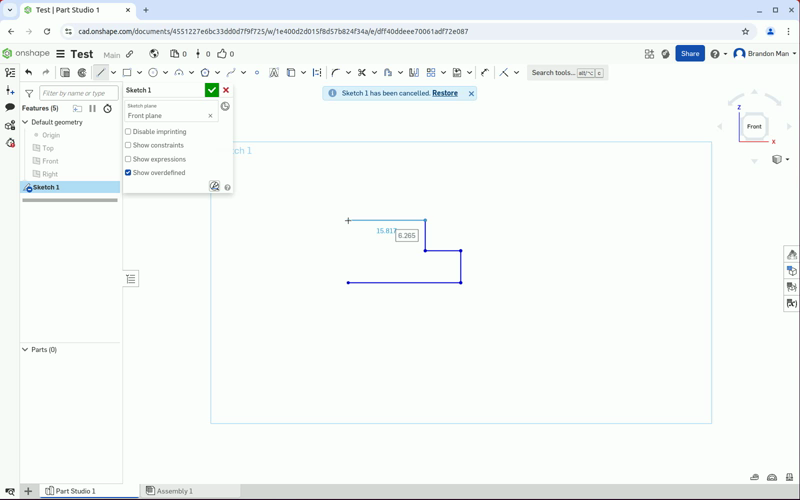
click(348, 220)
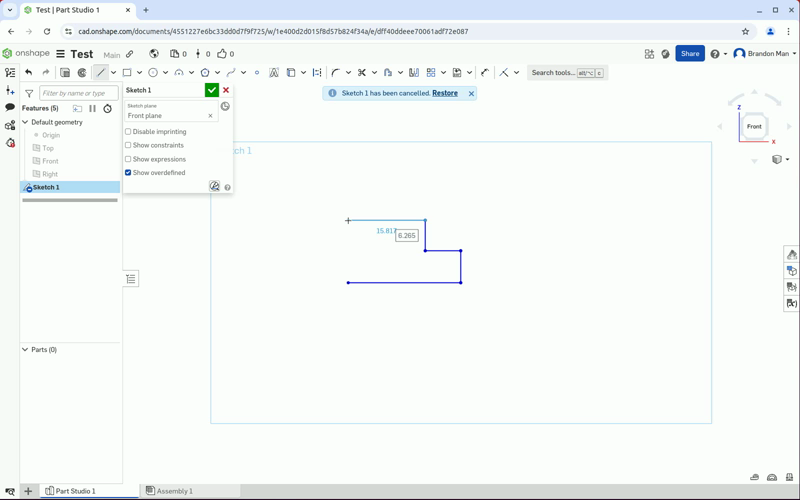
key_up(shift)
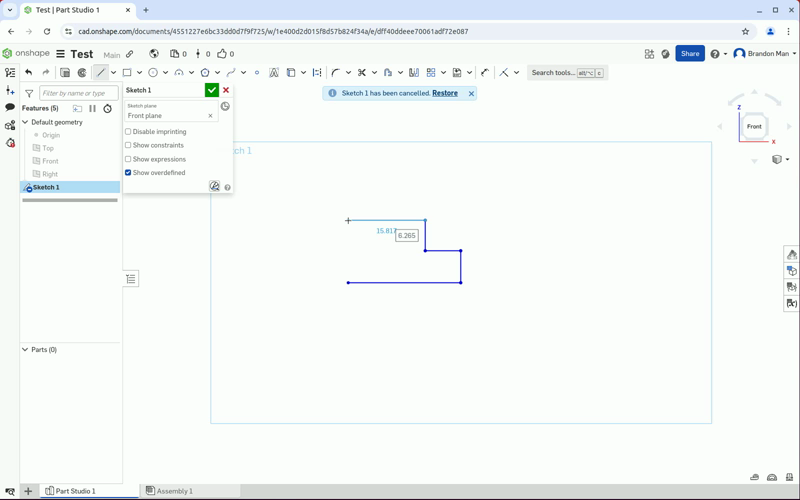
key_down(shift)
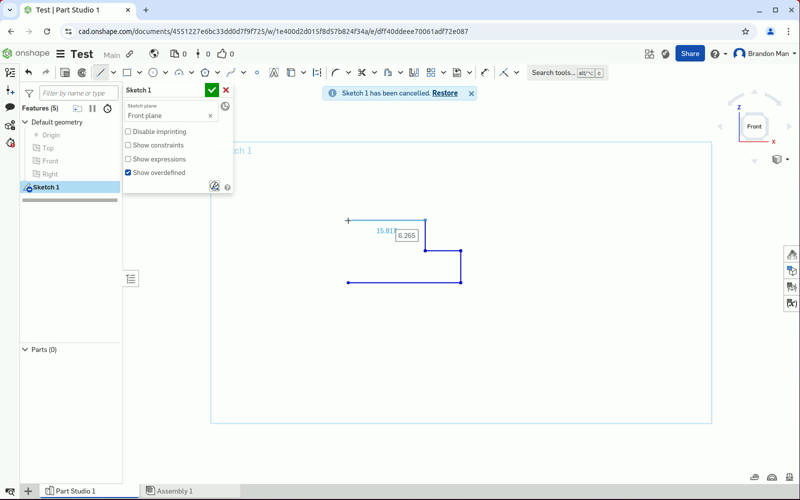
mouse_move(348, 282)
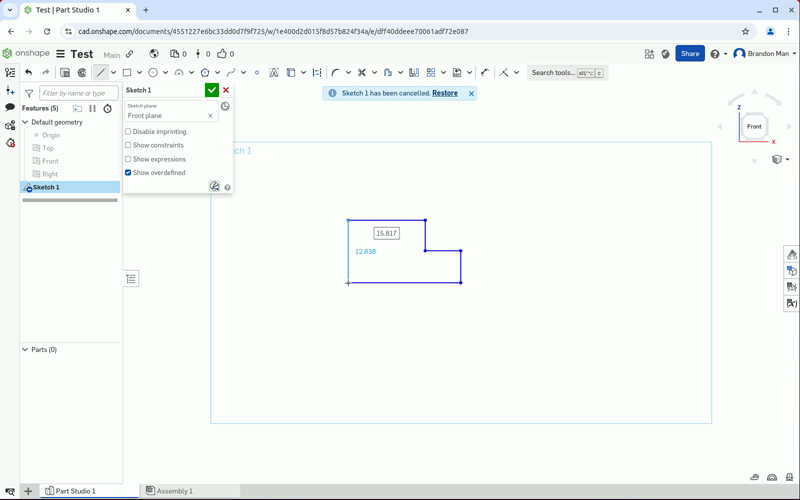
key_up(shift)
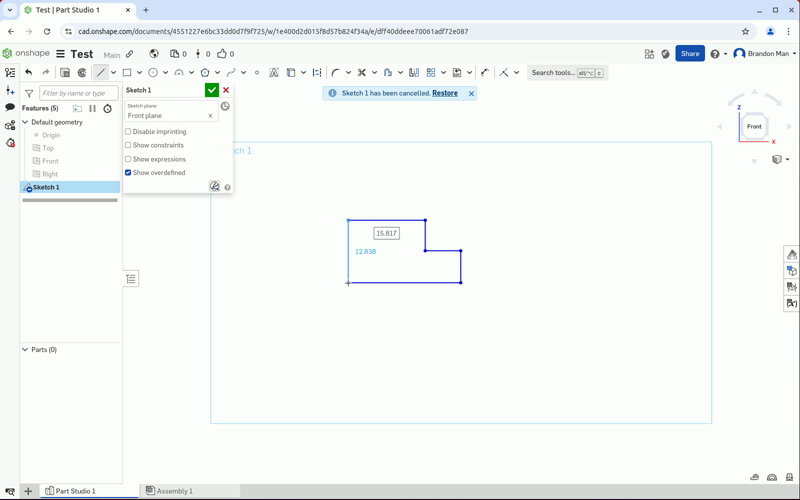
click(348, 282)
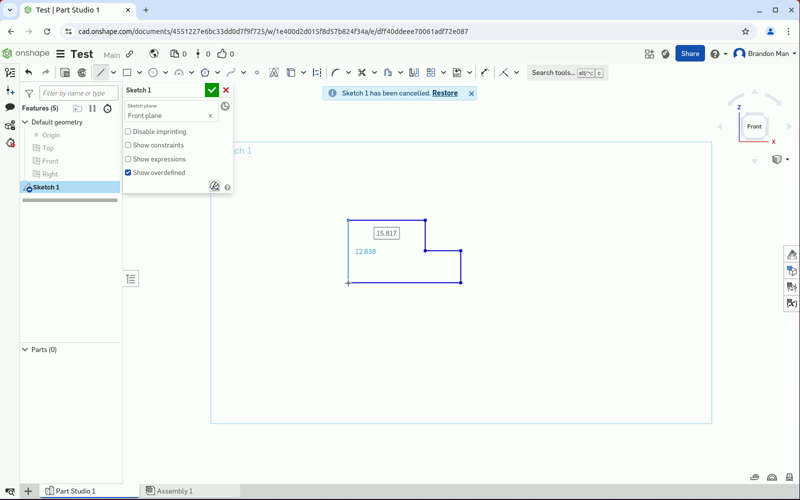
key(esc)
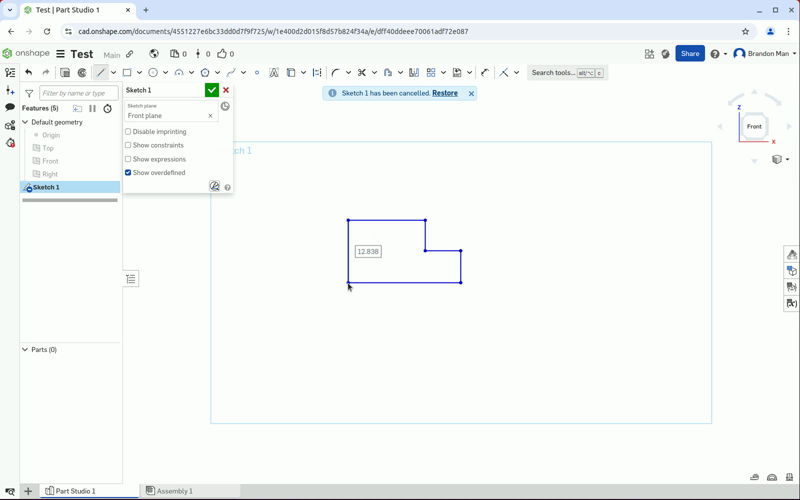
mouse_move(392, 228)
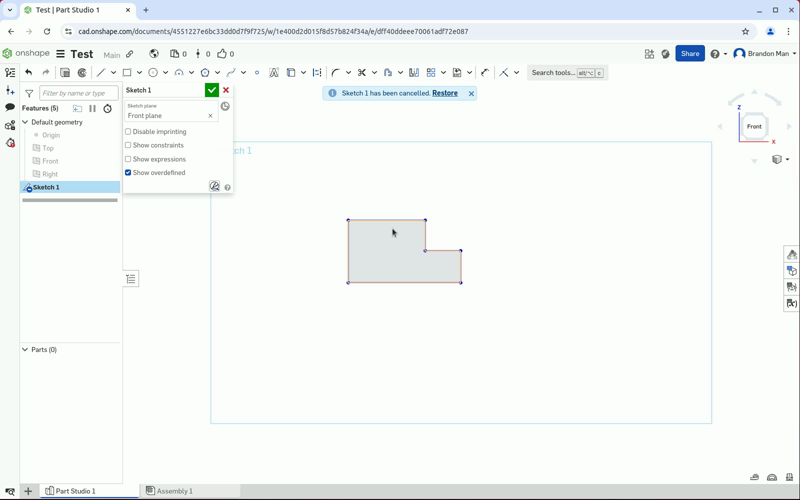
click(392, 228)
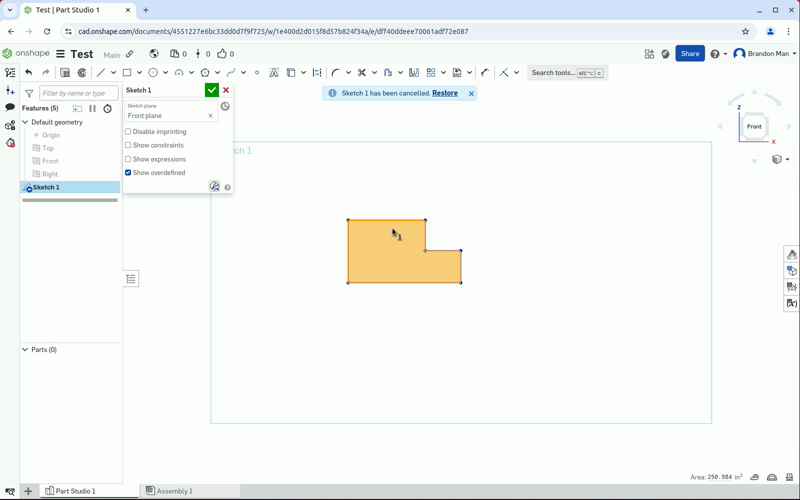
mouse_move(73, 352)
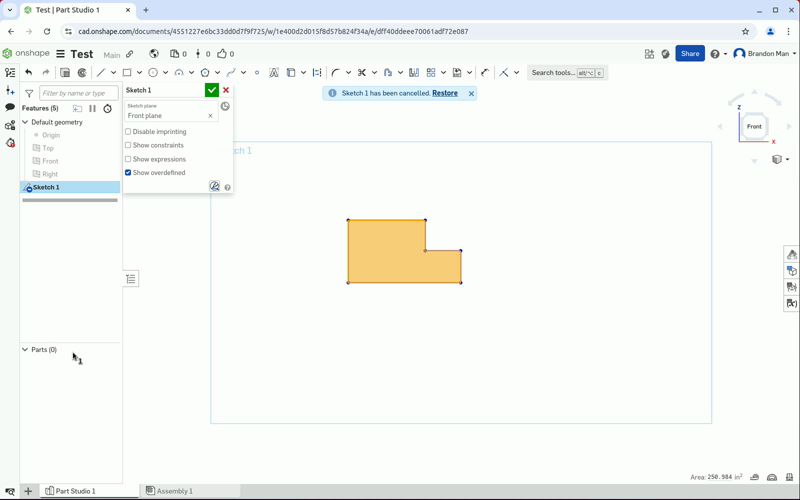
key(shift+y)
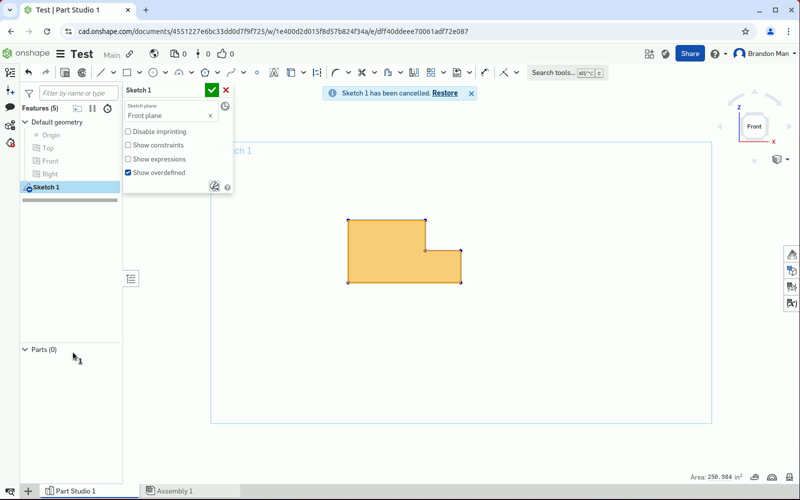
key(shift+e)
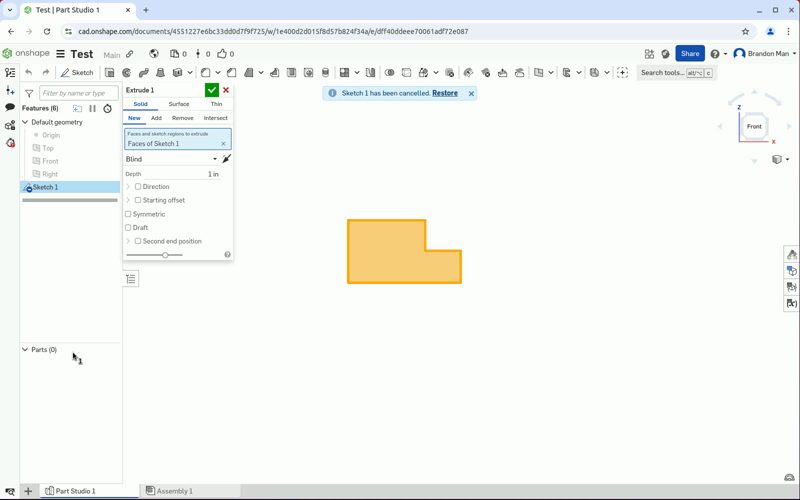
mouse_move(143, 106)
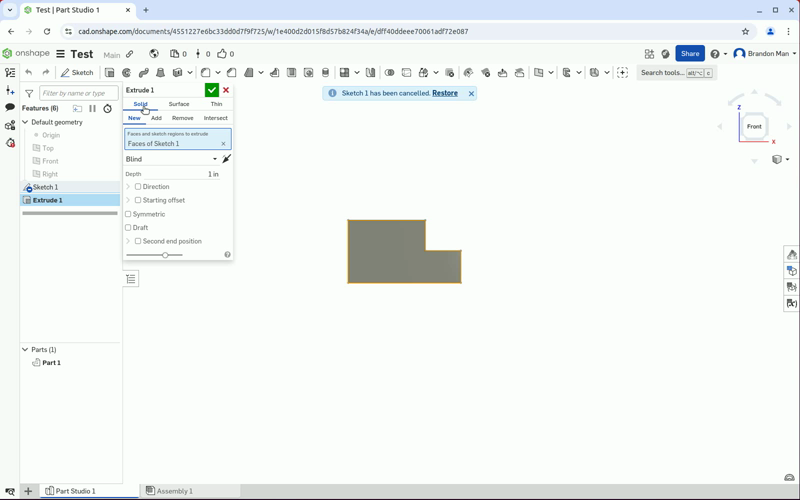
click(143, 106)
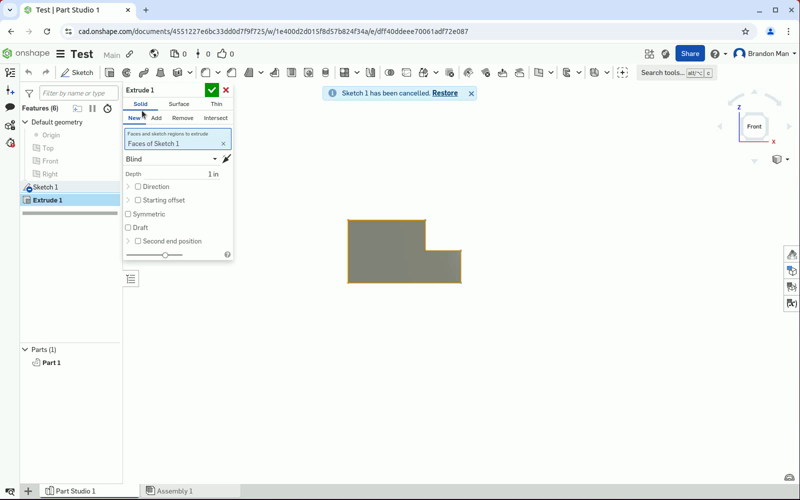
mouse_move(137, 120)
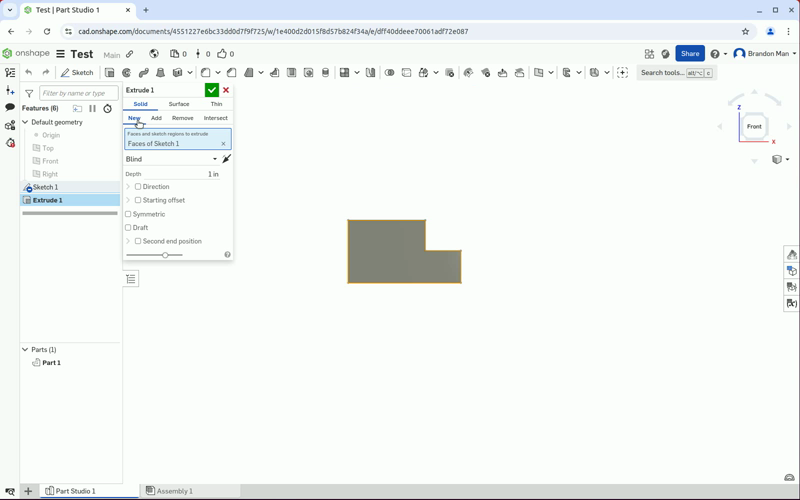
click(137, 120)
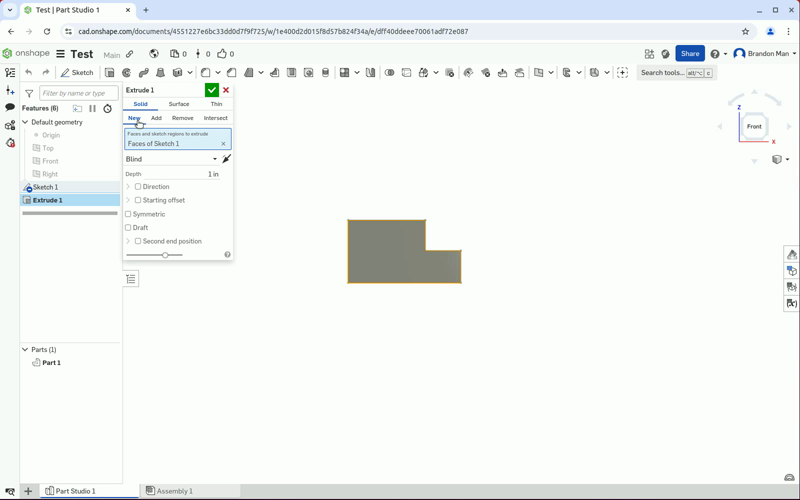
key(tab, 4)
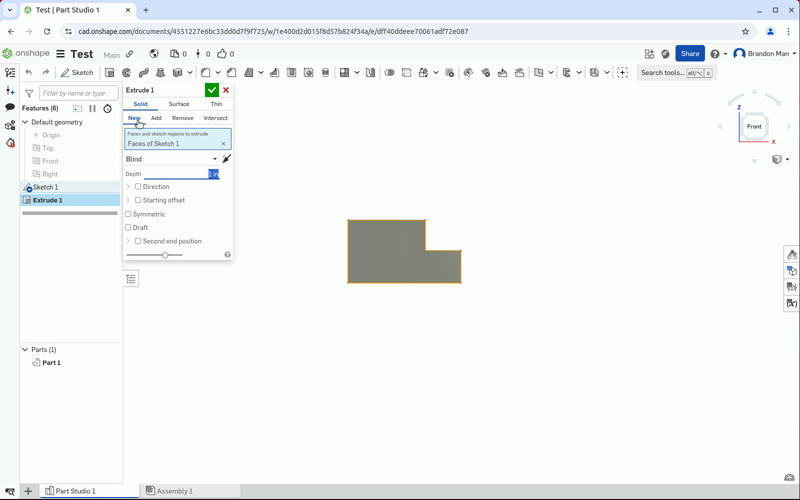
text(11.072)
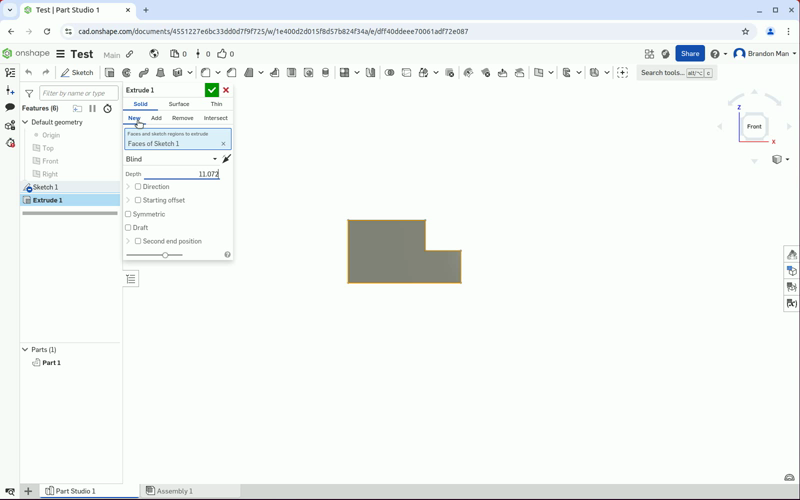
key(tab, 3)
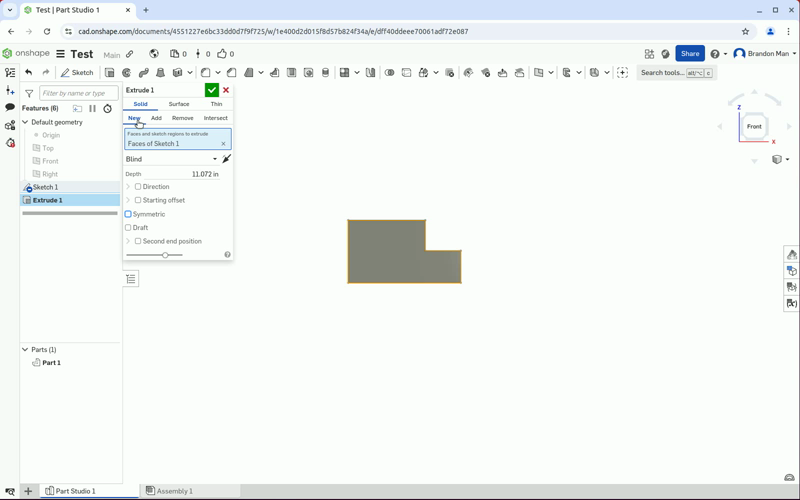
key(space)
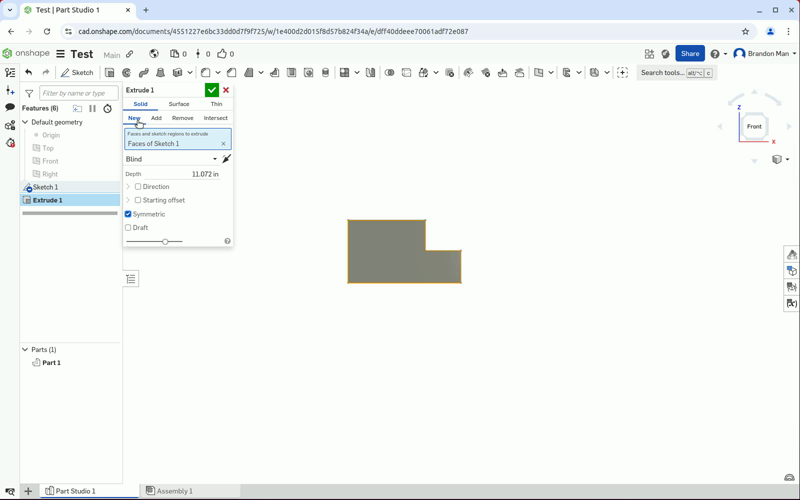
key(enter)
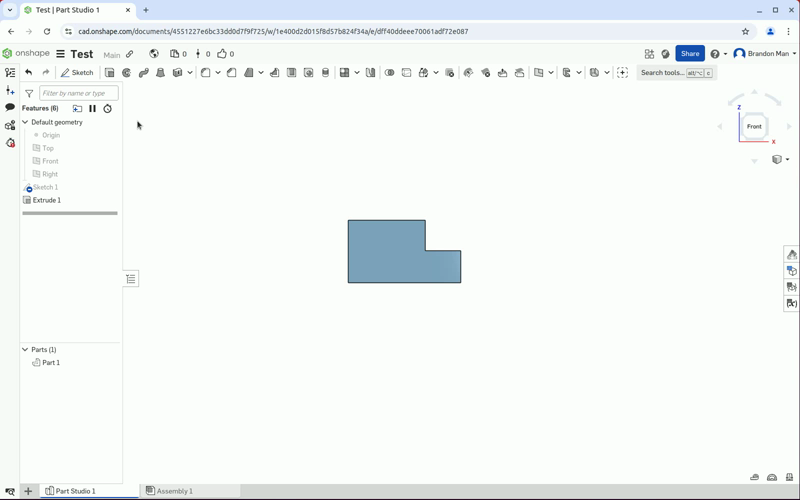
key(shift+h)
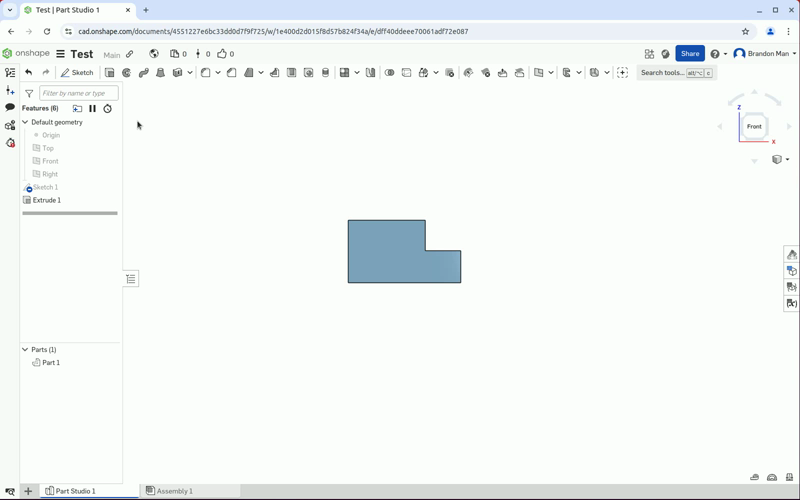
key(shift+h)
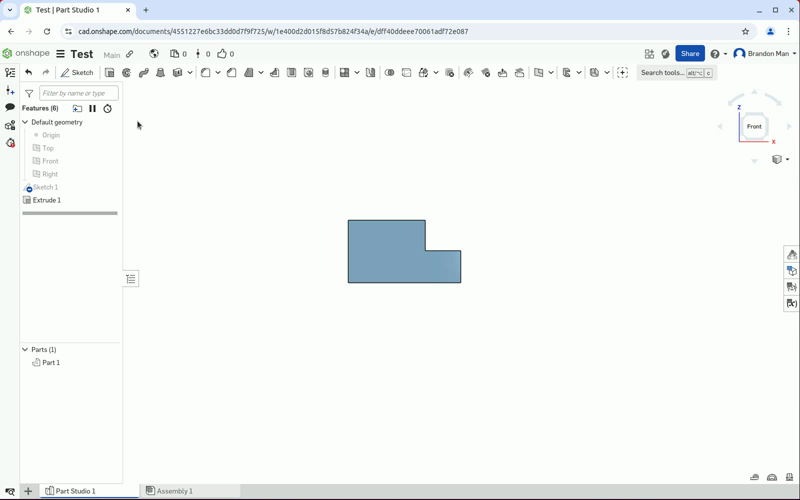
mouse_move(73, 189)
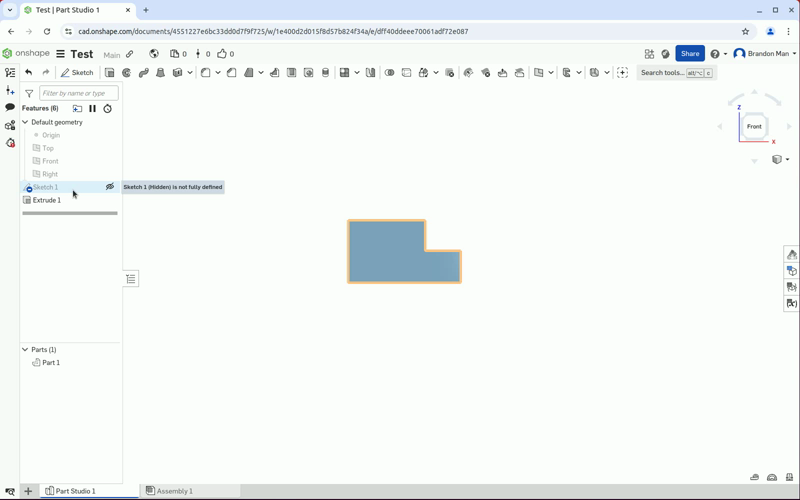
click(73, 189)
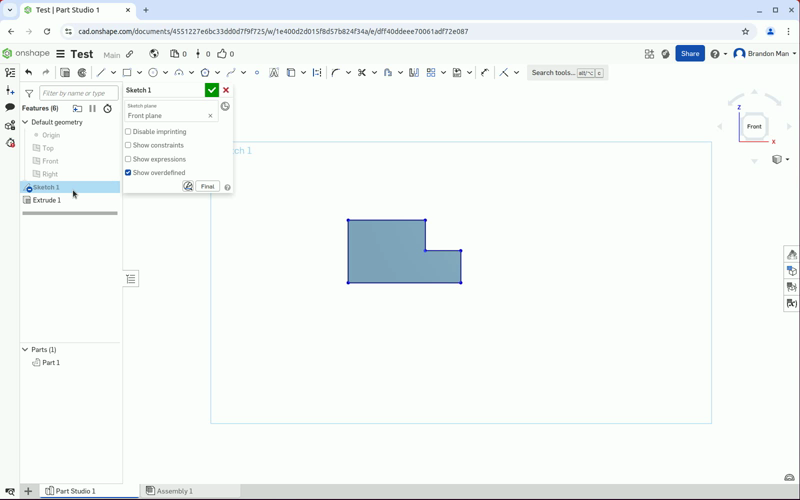
mouse_move(229, 92)
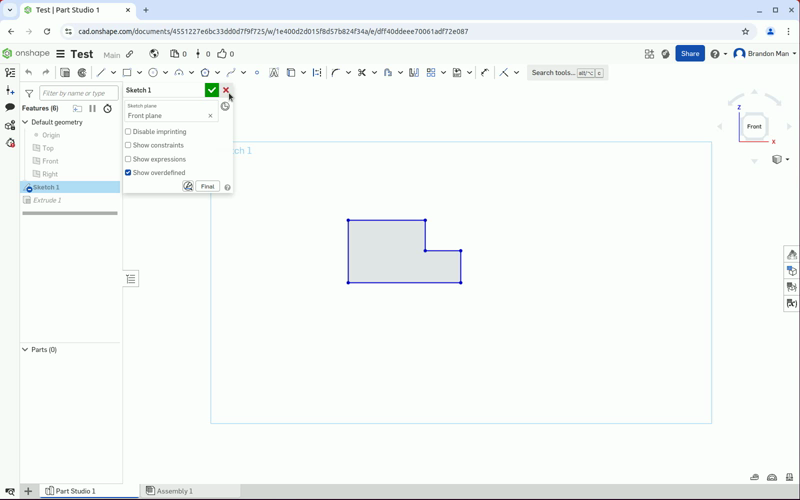
click(229, 92)
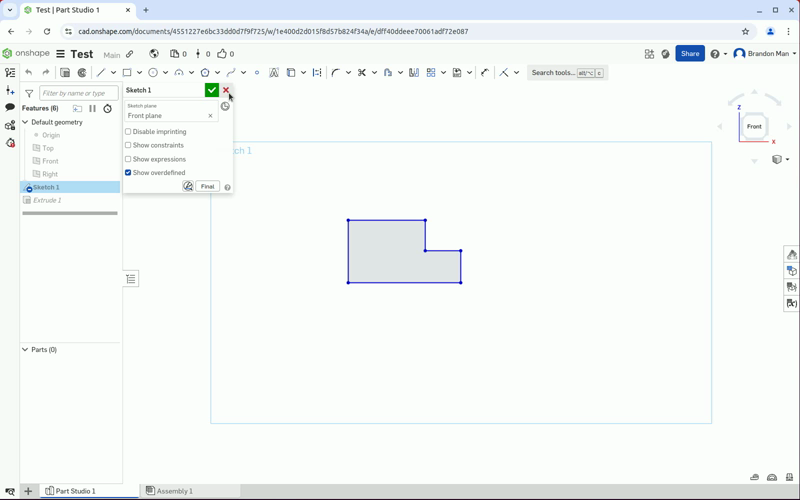
key(shift+s)
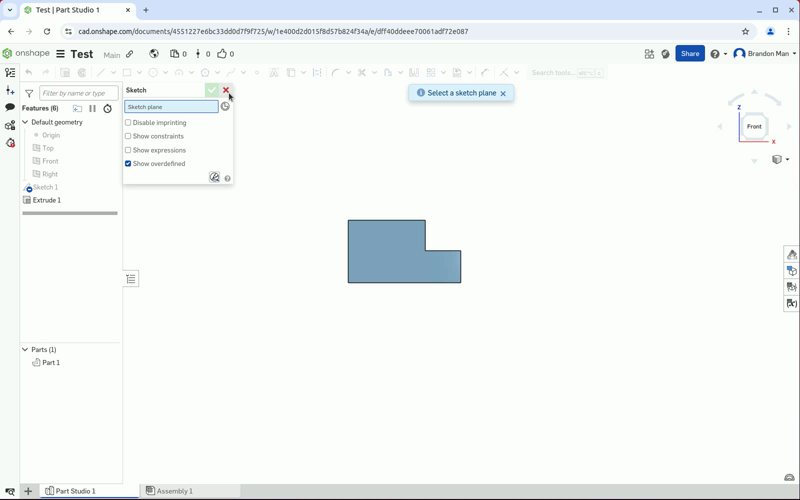
mouse_move(73, 163)
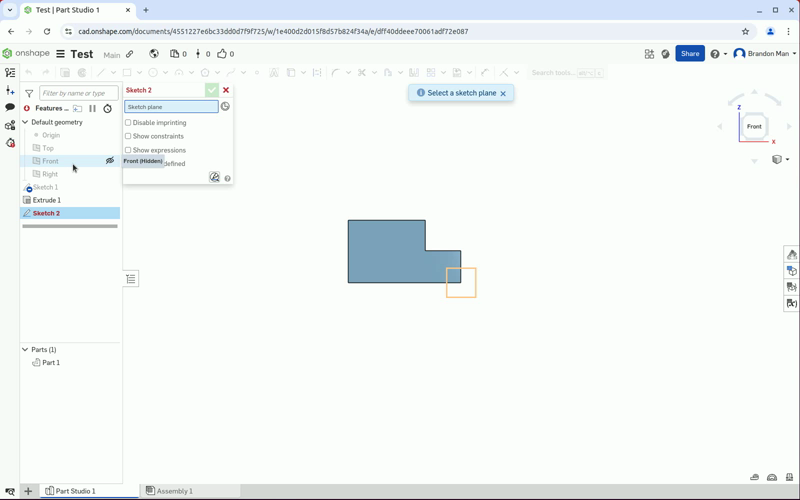
click(73, 163)
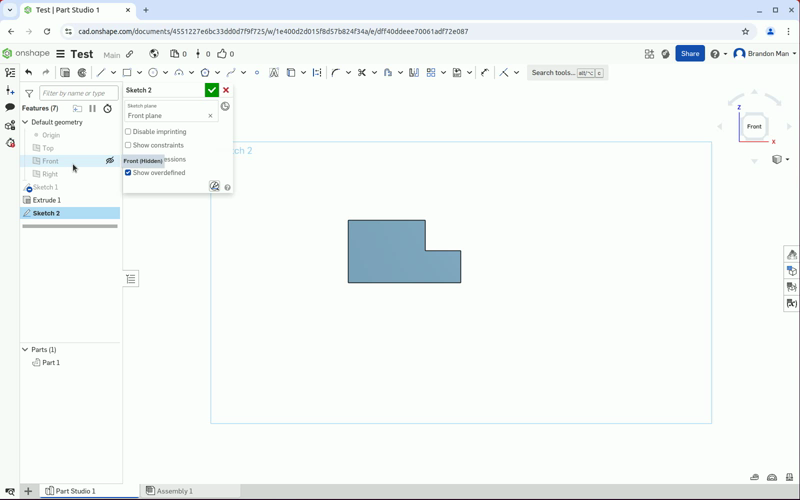
mouse_move(73, 352)
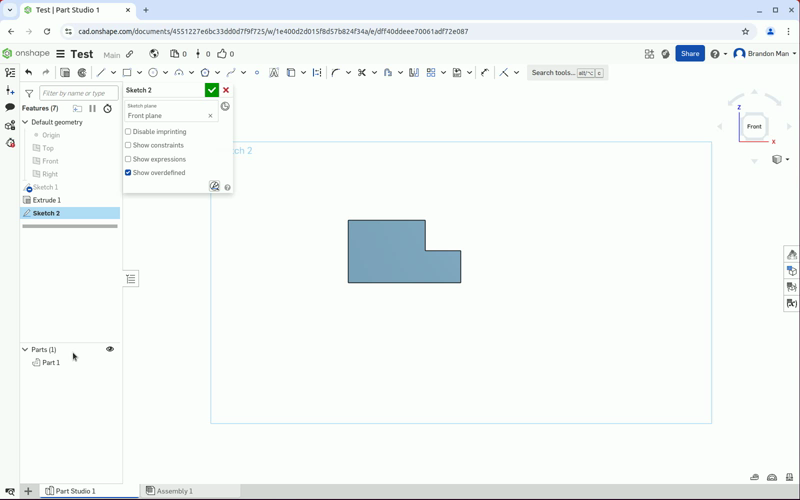
key(y)
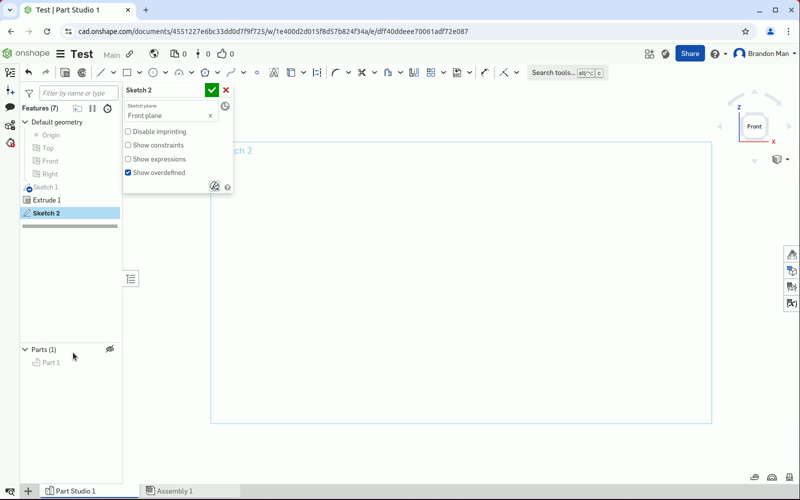
key(l)
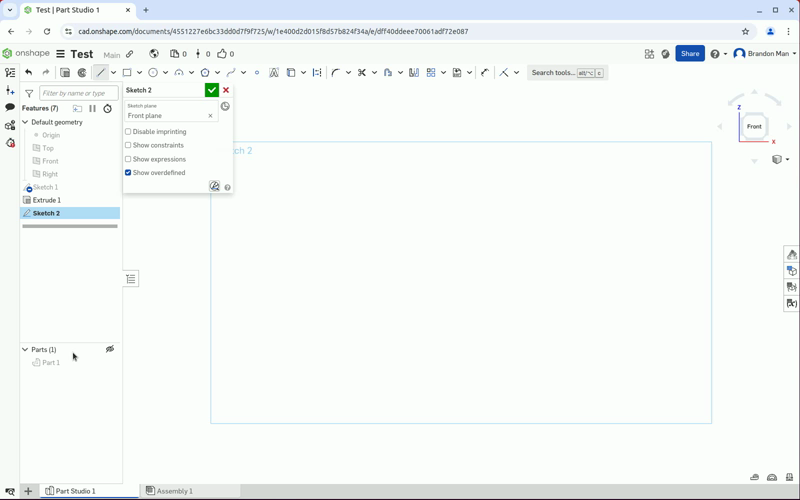
key_down(shift)
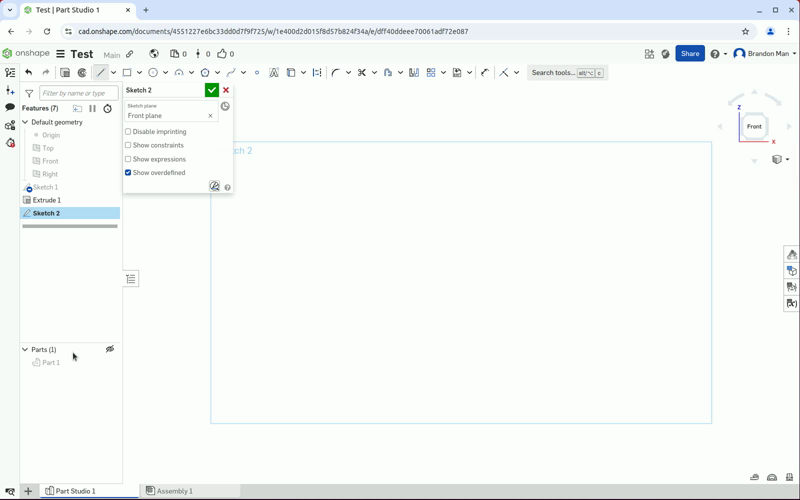
mouse_move(425, 250)
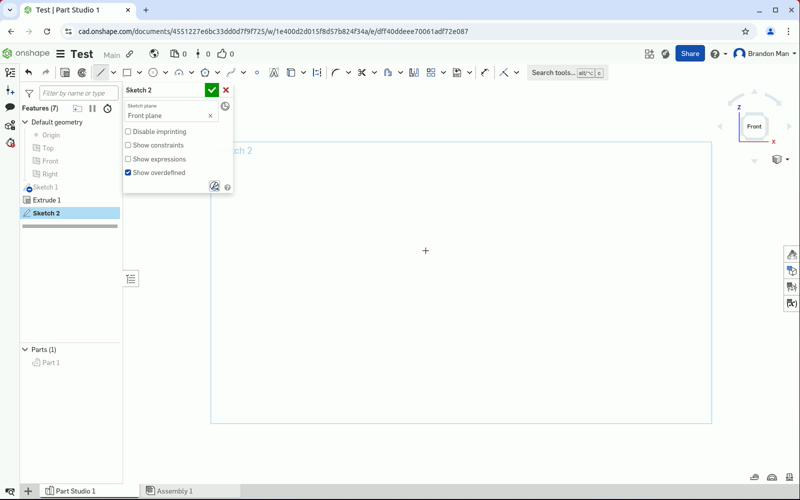
click(425, 250)
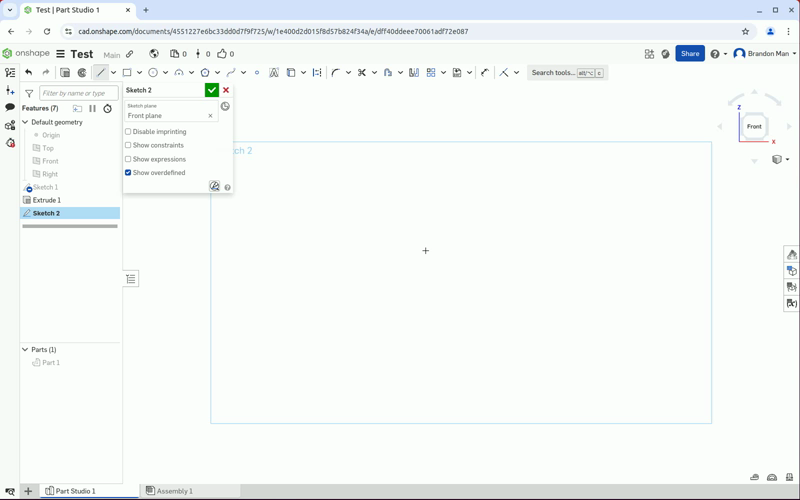
key_up(shift)
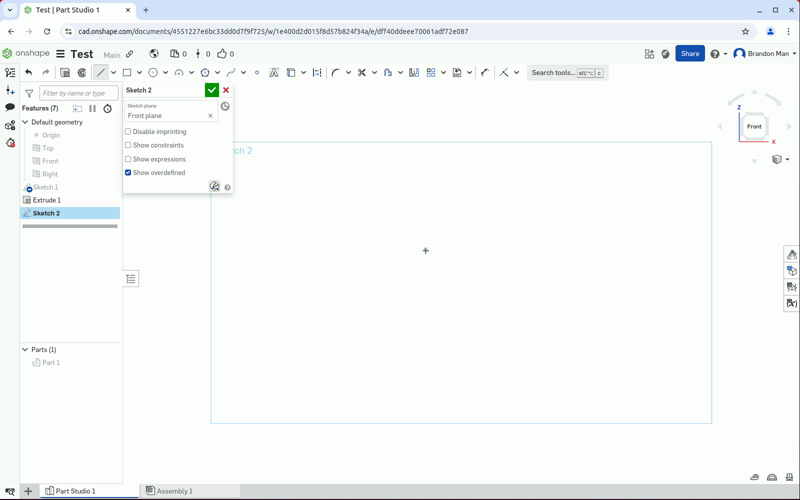
key_down(shift)
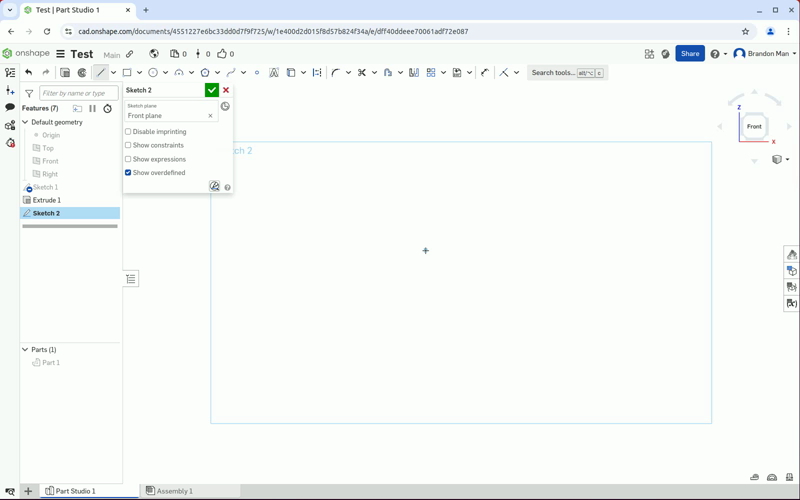
mouse_move(455, 250)
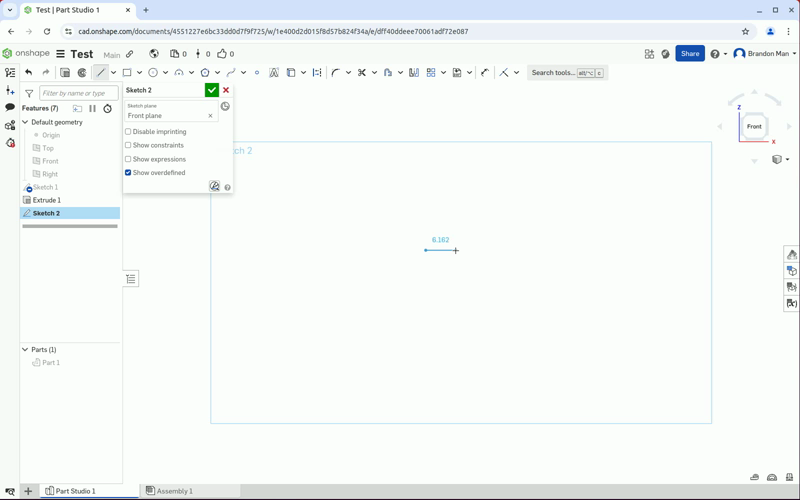
mouse_move(461, 250)
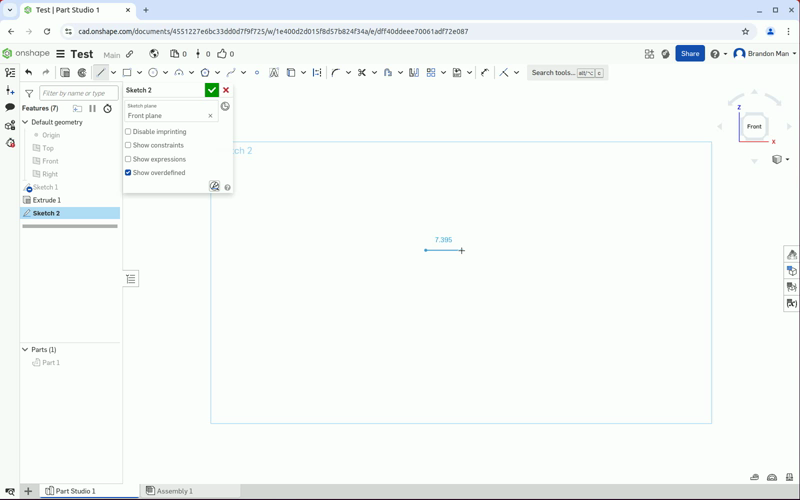
click(461, 250)
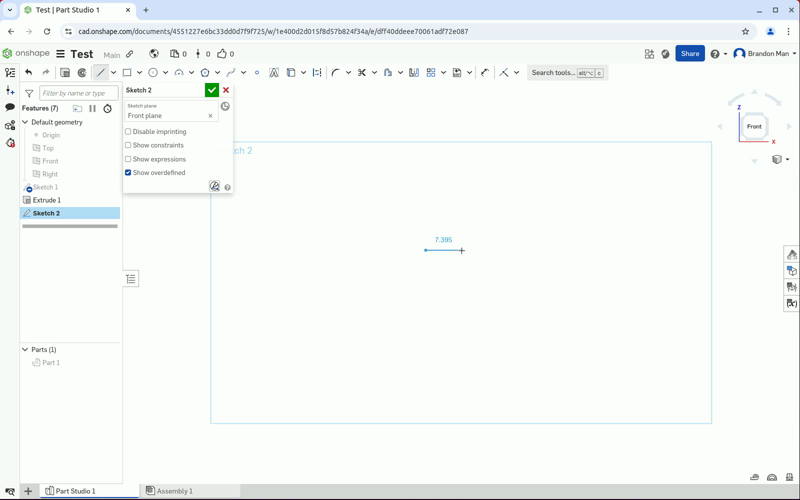
key_up(shift)
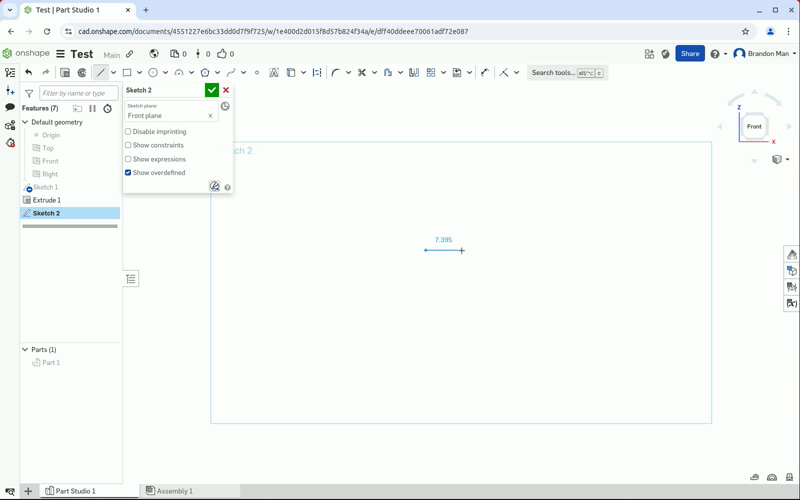
key_down(shift)
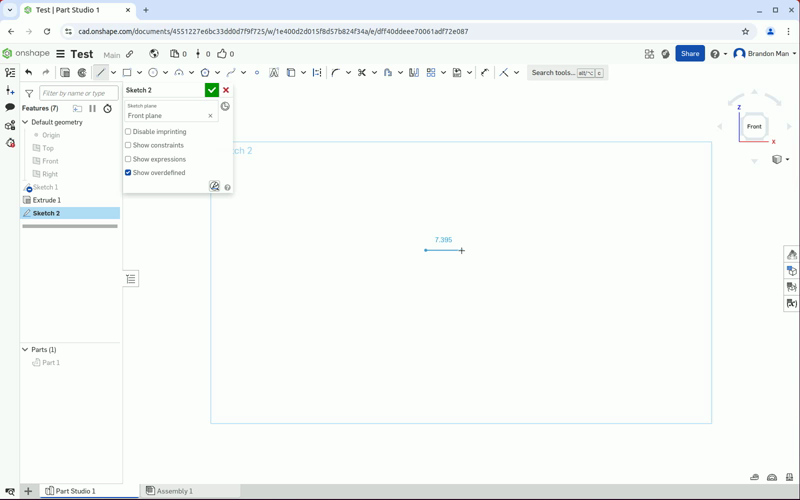
mouse_move(491, 250)
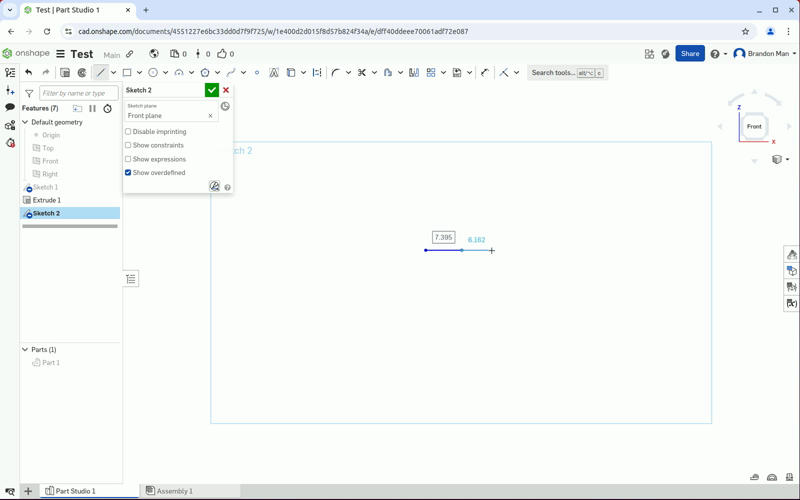
mouse_move(461, 218)
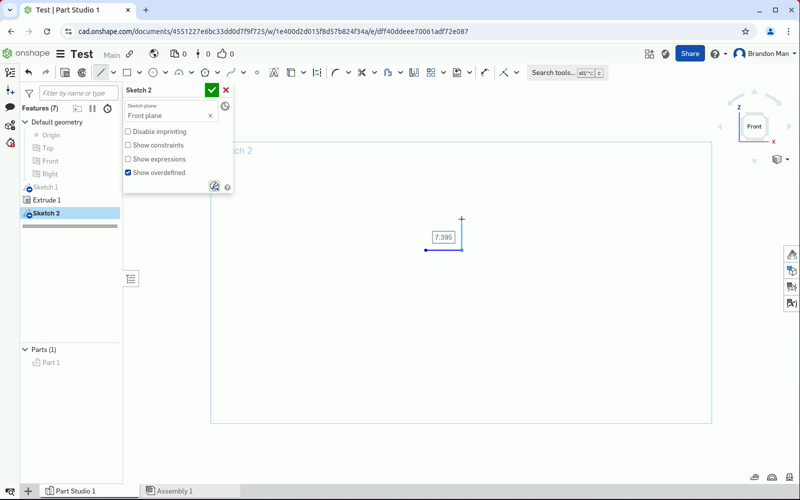
click(461, 218)
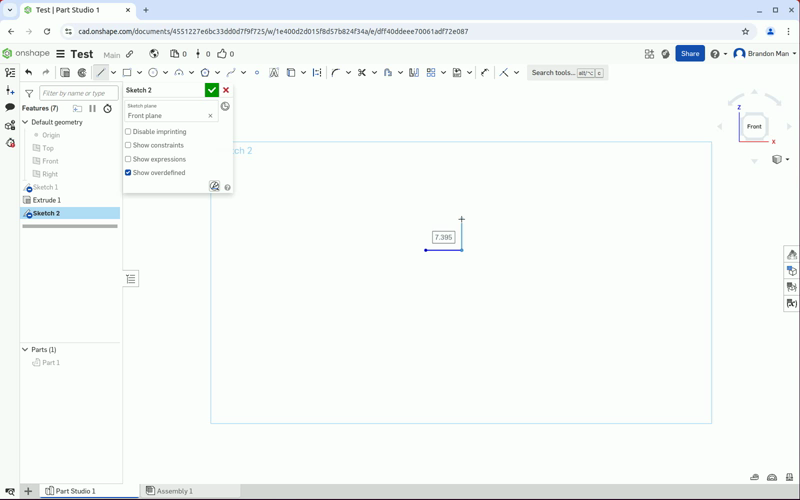
key_up(shift)
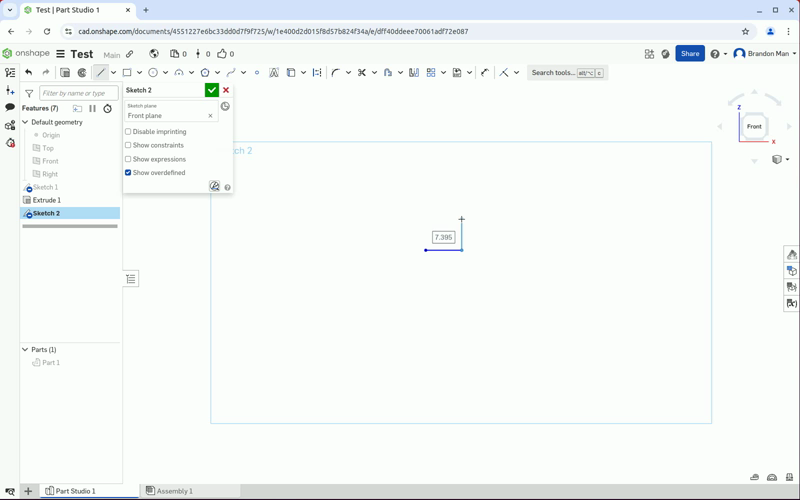
key_down(shift)
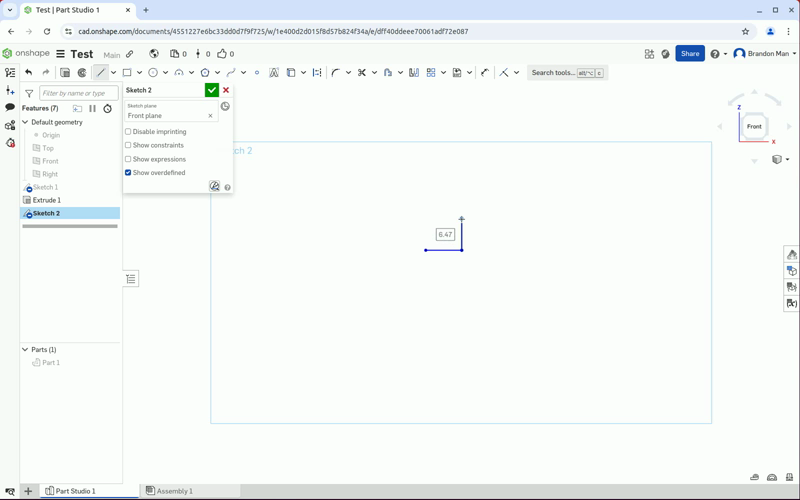
mouse_move(491, 218)
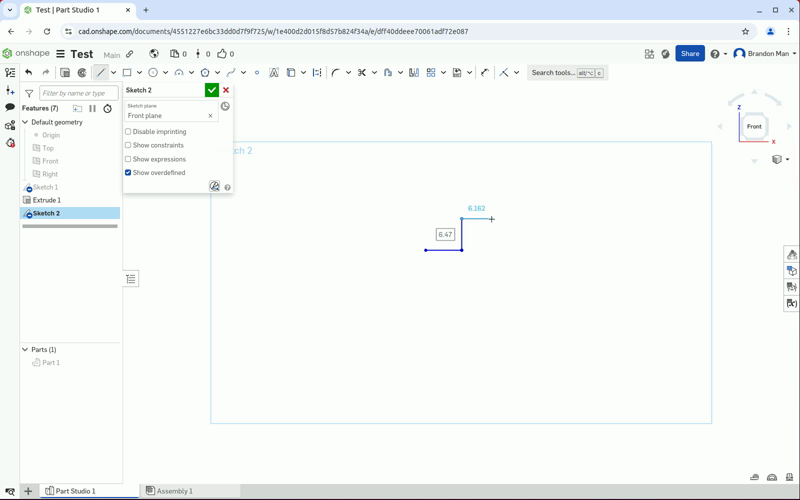
mouse_move(425, 218)
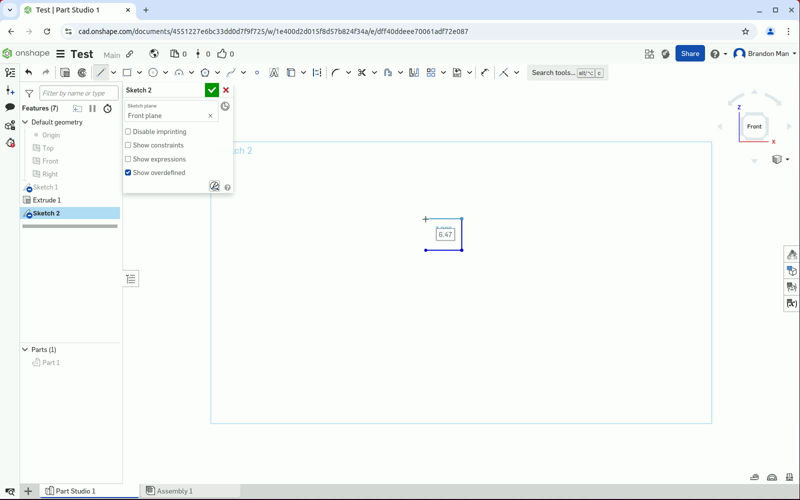
click(425, 218)
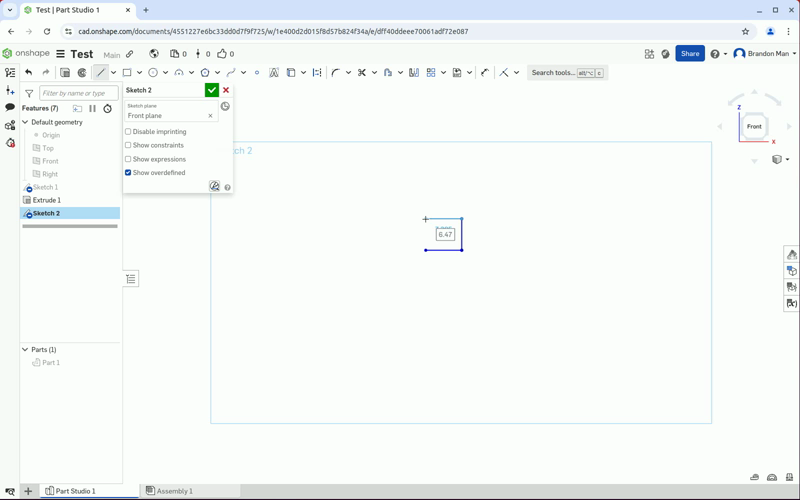
key_up(shift)
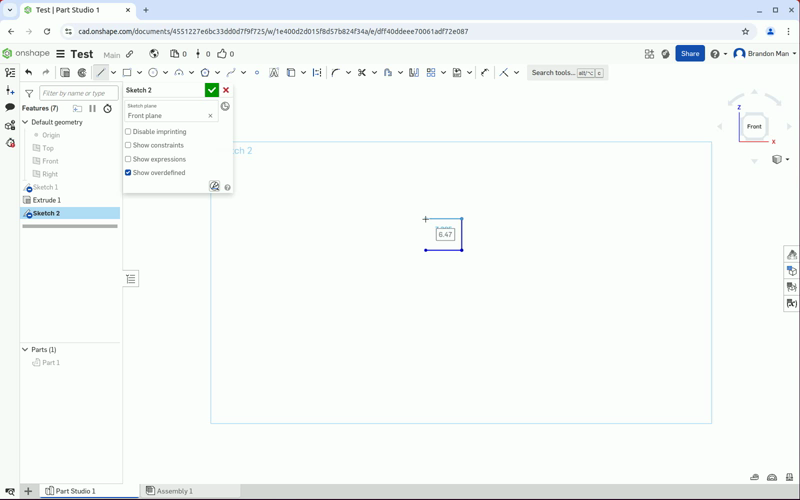
mouse_move(455, 218)
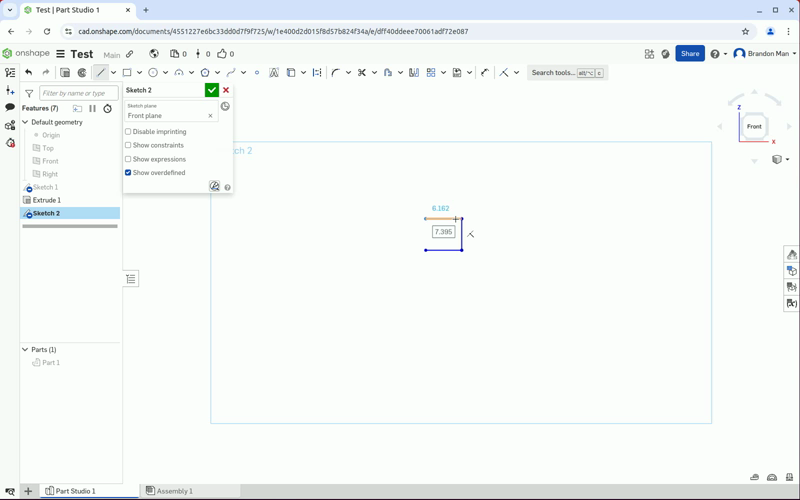
key_down(shift)
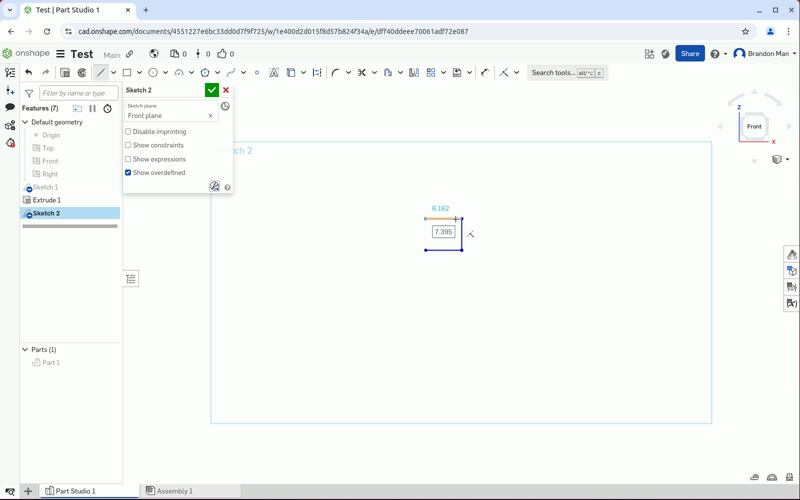
mouse_move(425, 250)
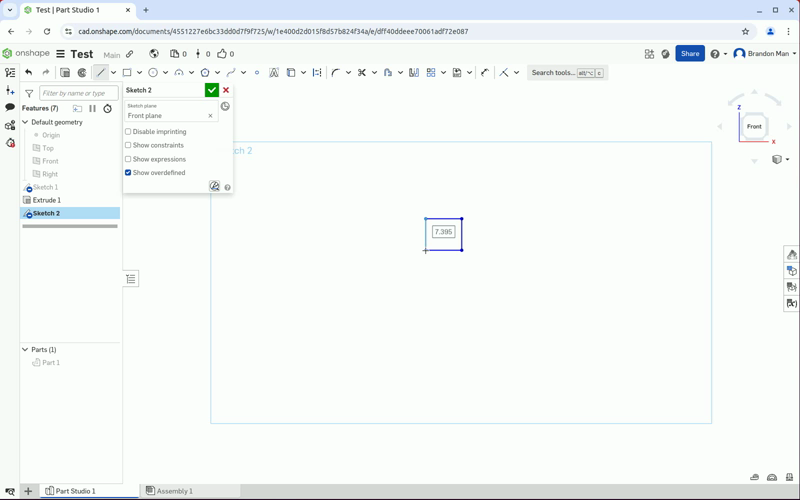
key_up(shift)
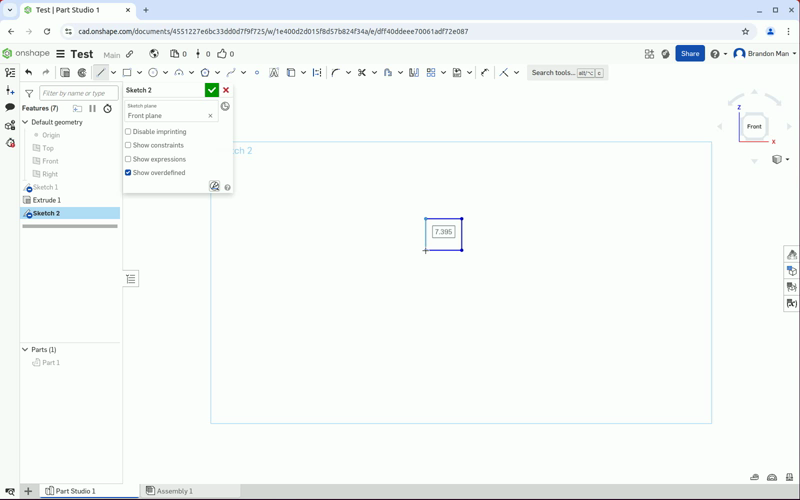
click(425, 250)
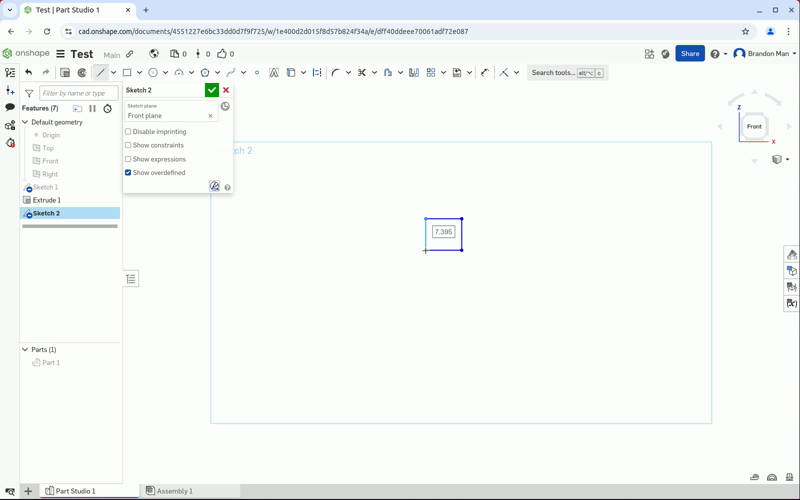
key(esc)
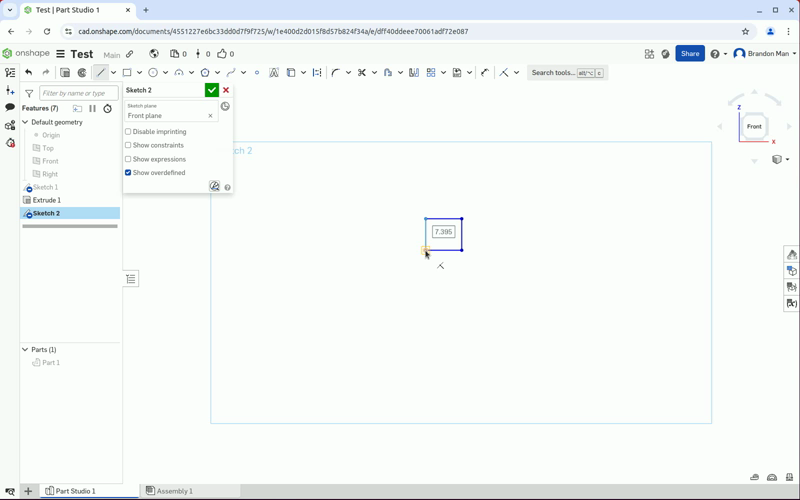
mouse_move(452, 246)
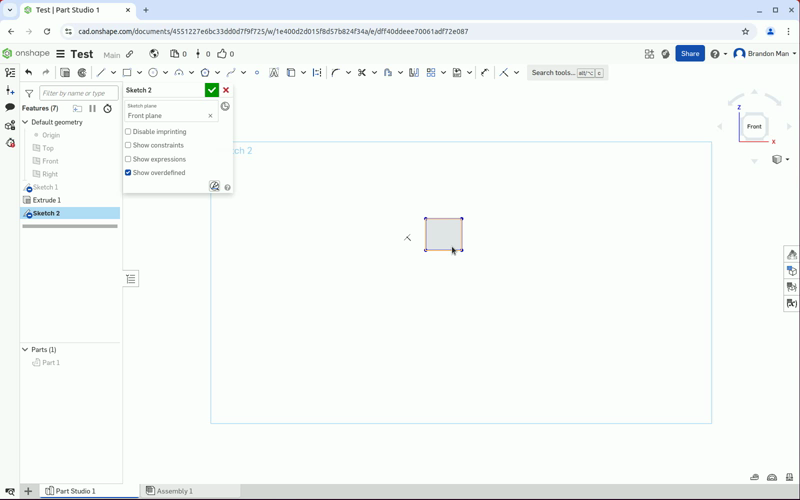
scroll(6)
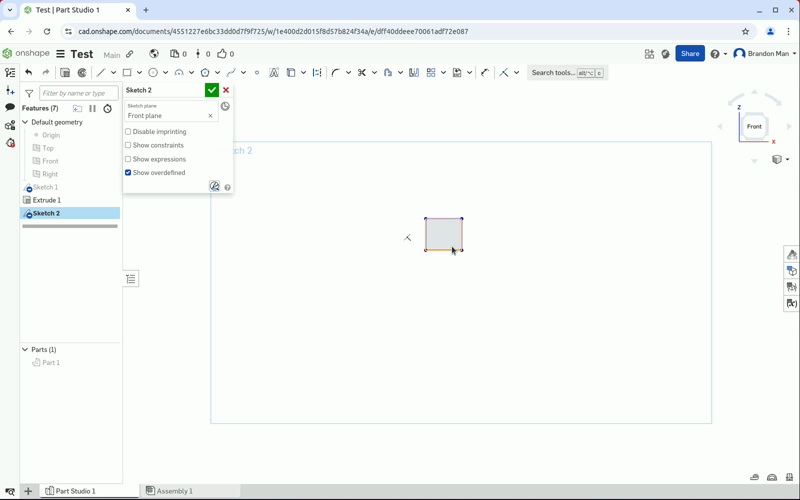
scroll(6)
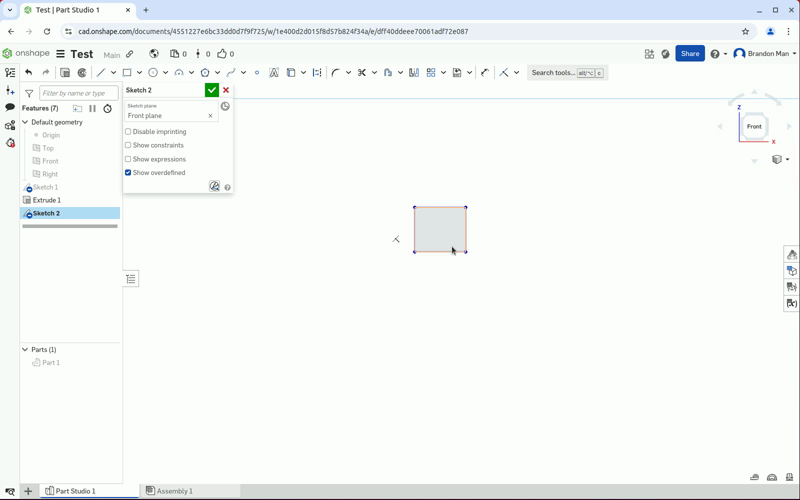
scroll(6)
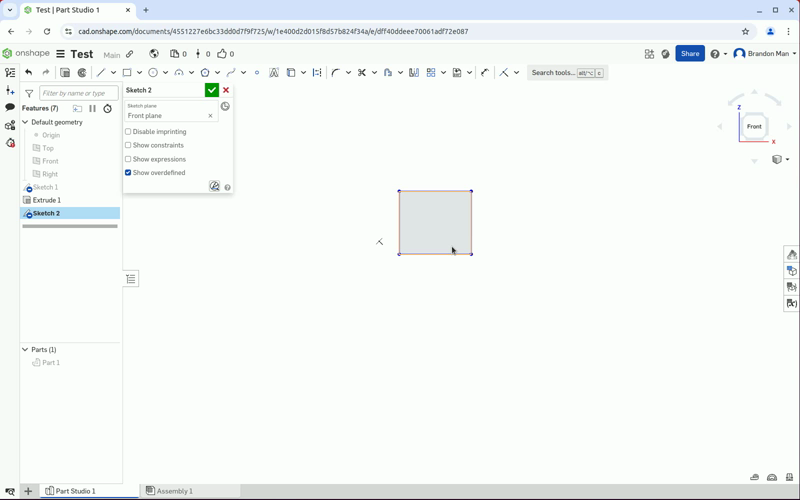
scroll(6)
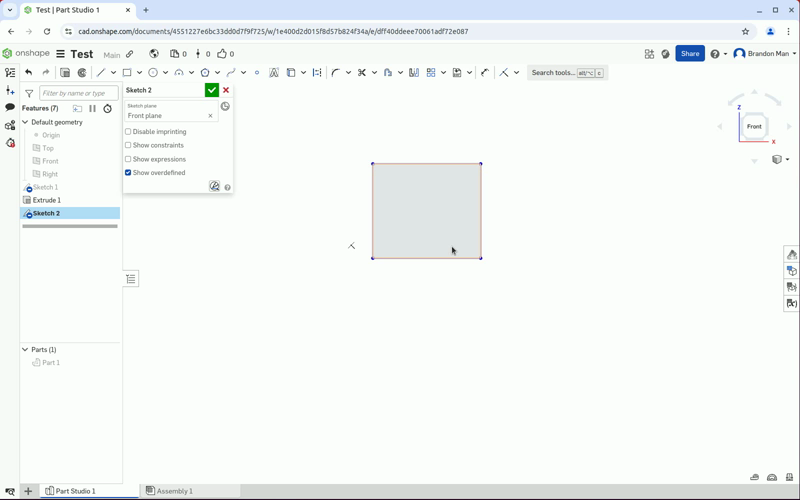
scroll(6)
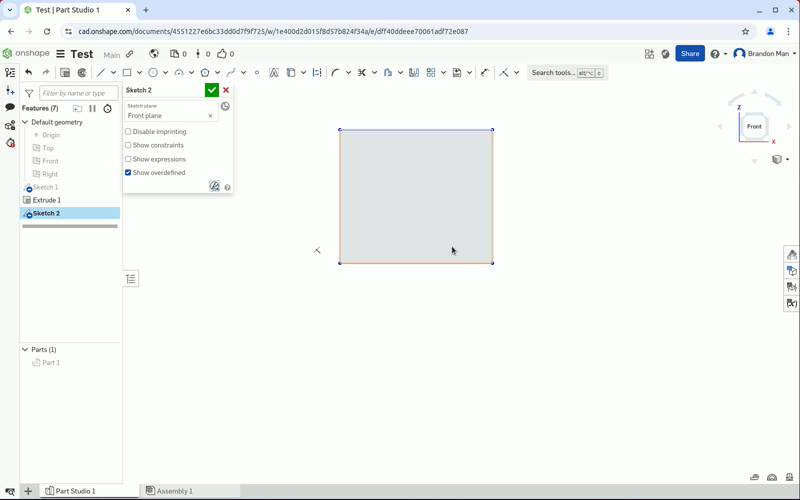
scroll(6)
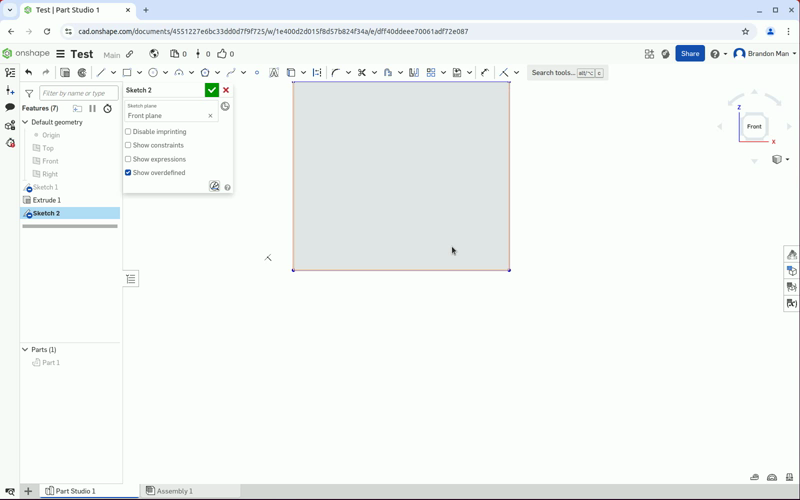
scroll(6)
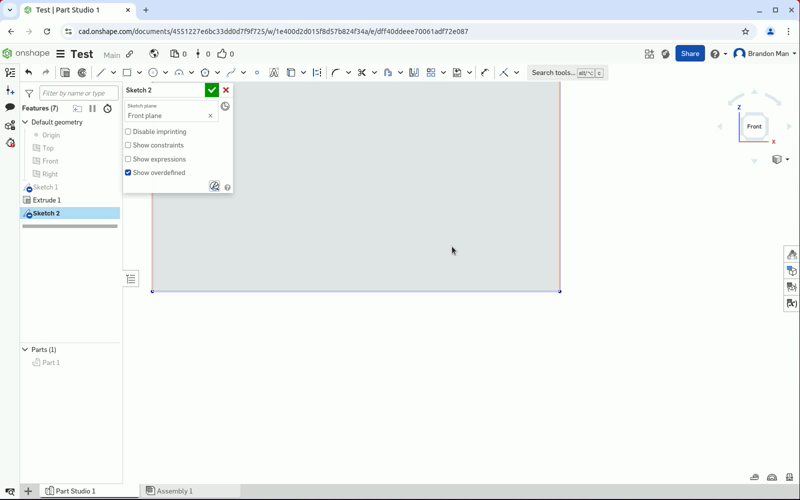
click(452, 246)
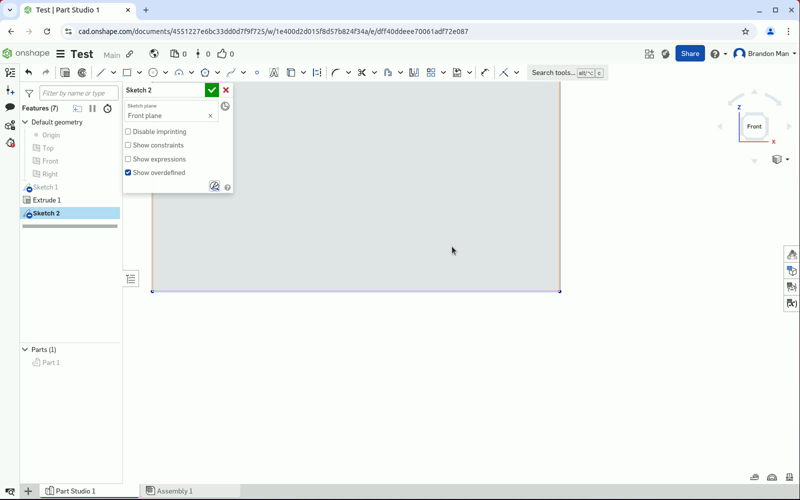
scroll(-6)
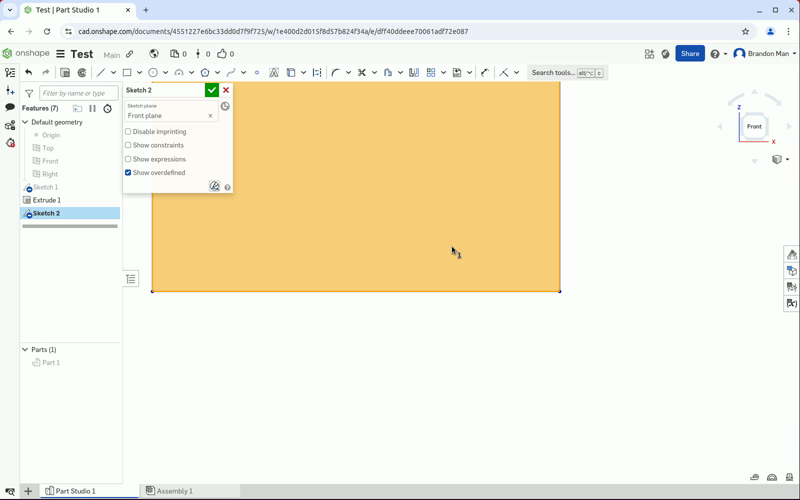
scroll(-6)
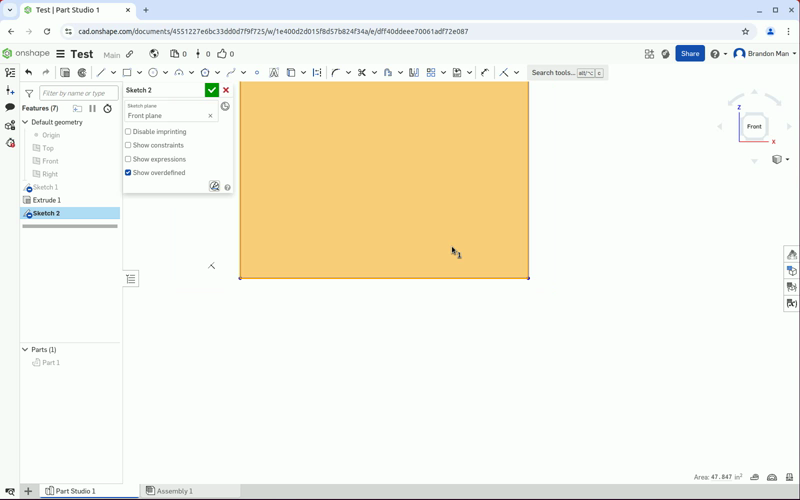
scroll(-6)
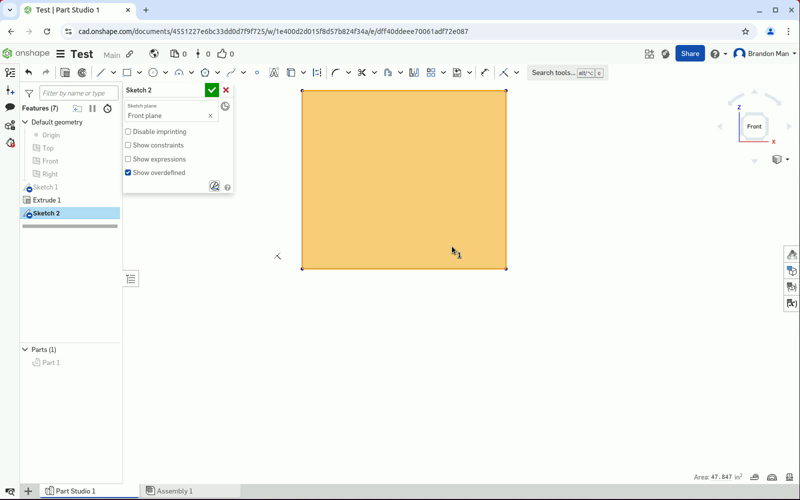
scroll(-6)
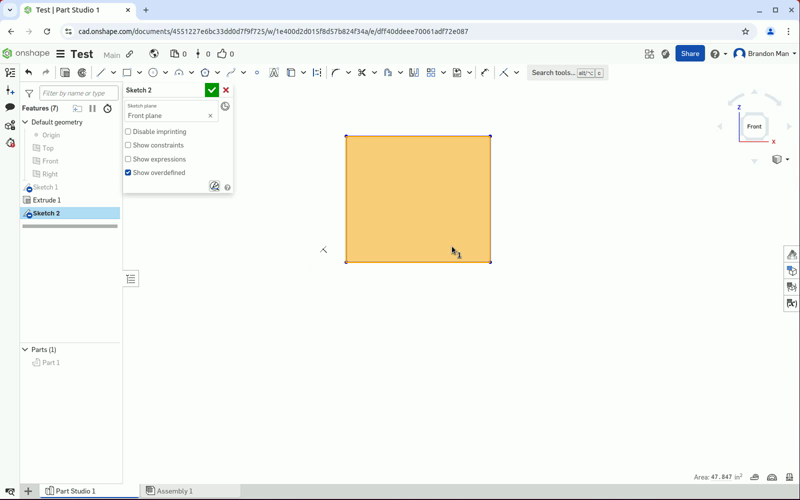
scroll(-6)
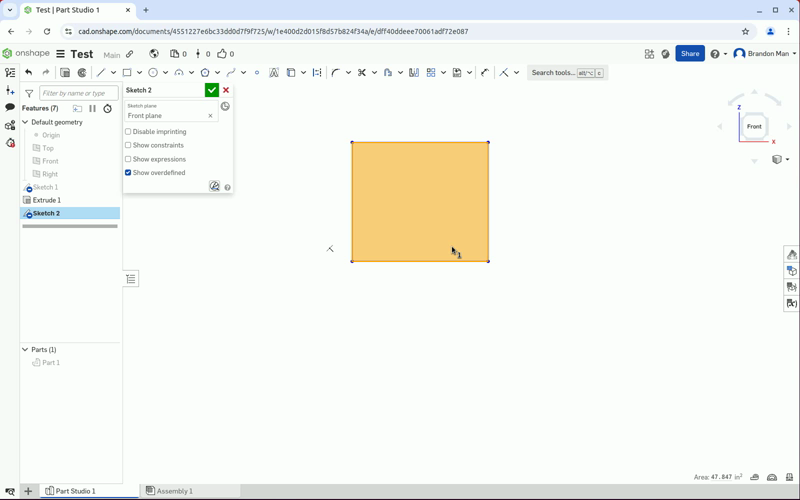
scroll(-6)
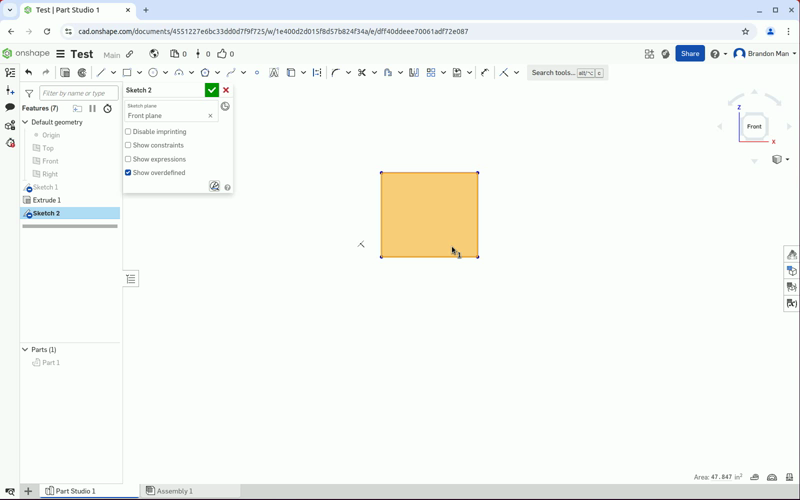
scroll(-6)
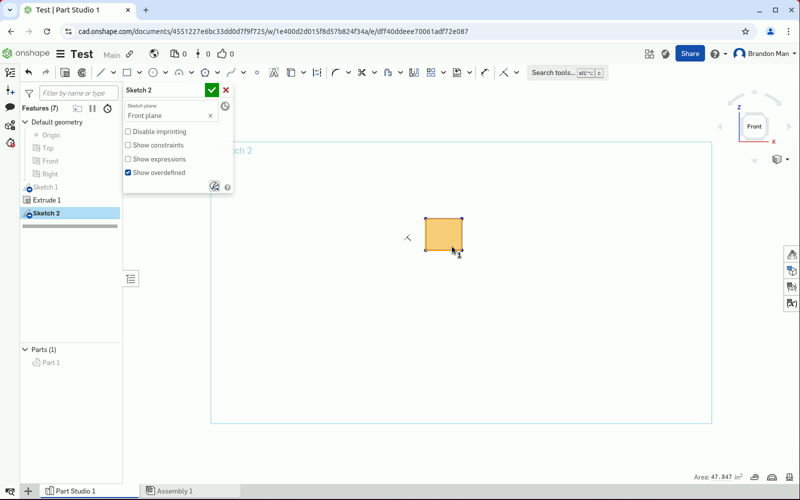
mouse_move(73, 352)
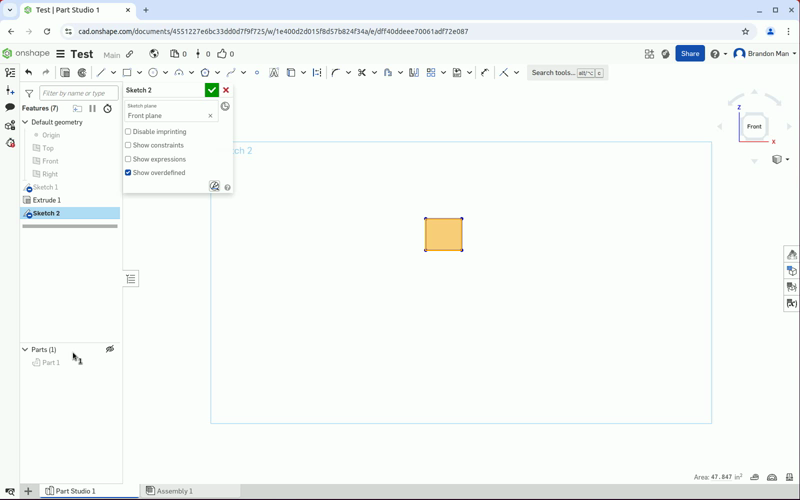
key(shift+y)
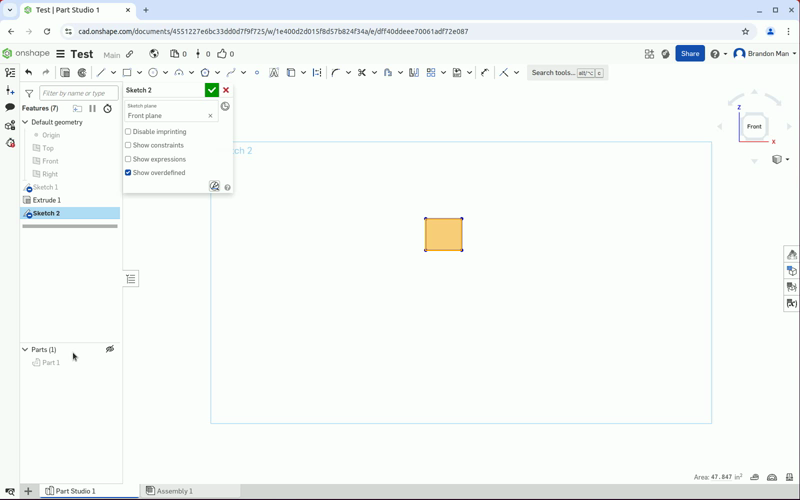
key(shift+e)
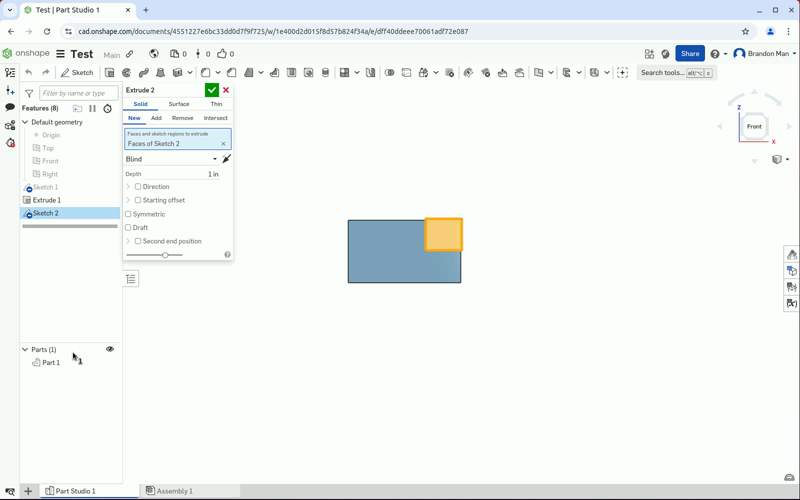
mouse_move(143, 106)
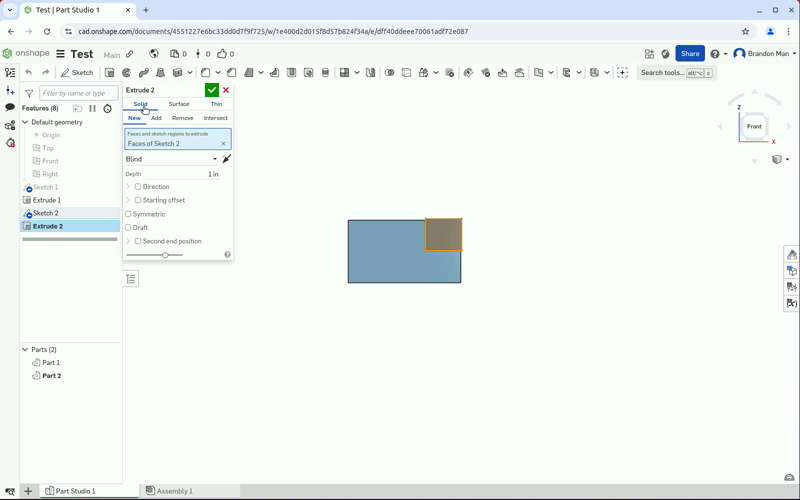
click(143, 106)
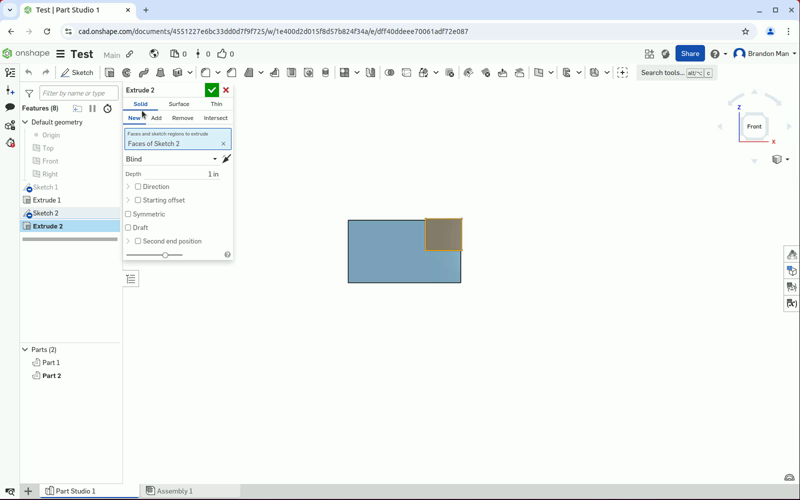
mouse_move(137, 120)
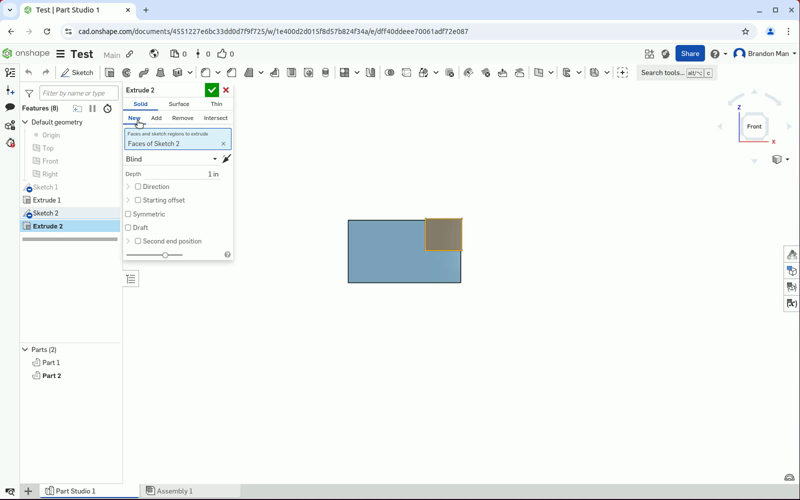
click(137, 120)
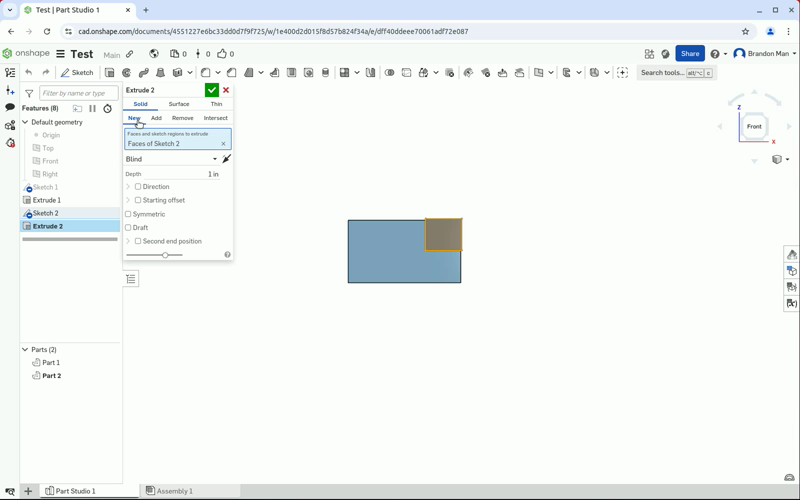
key(tab, 4)
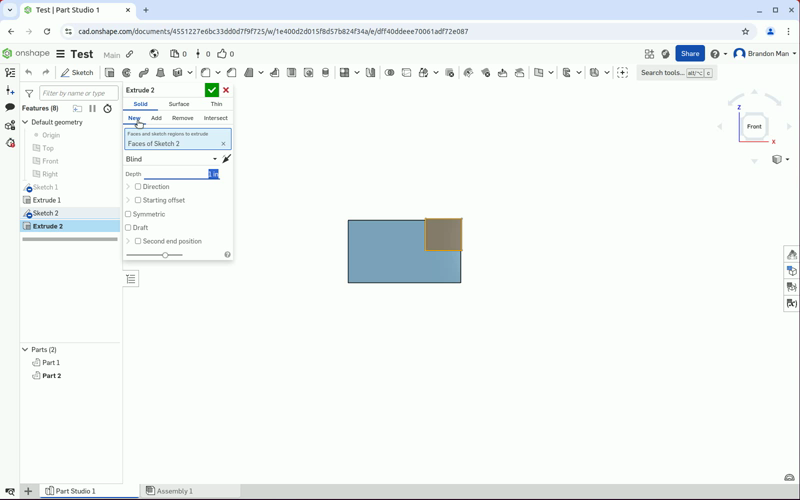
text(11.072)
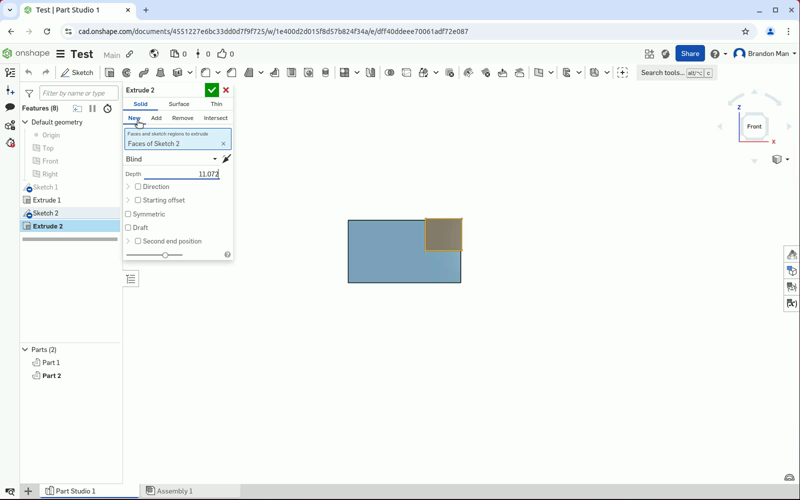
key(tab, 3)
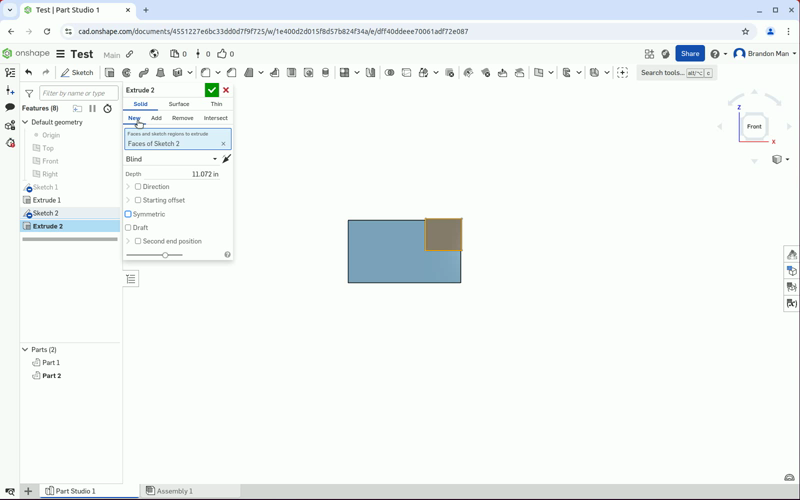
key(space)
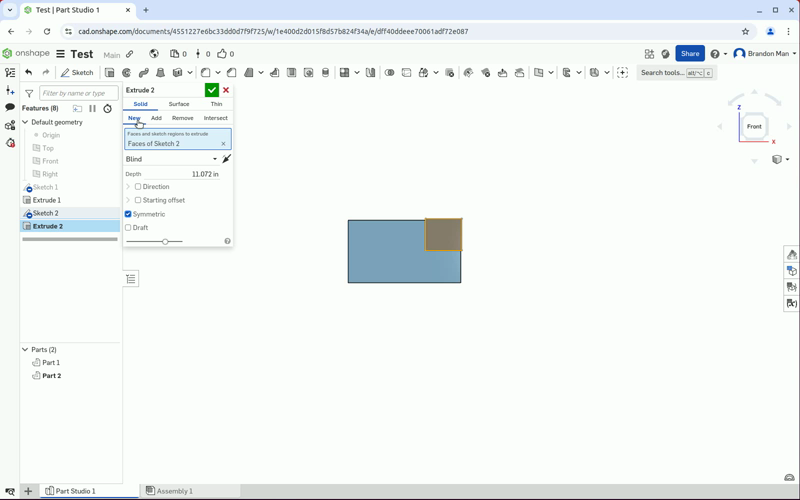
key(enter)
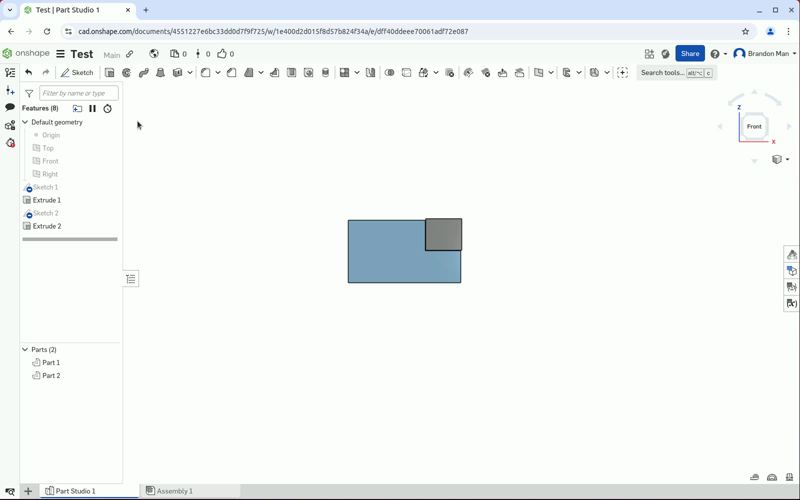
key(shift+h)
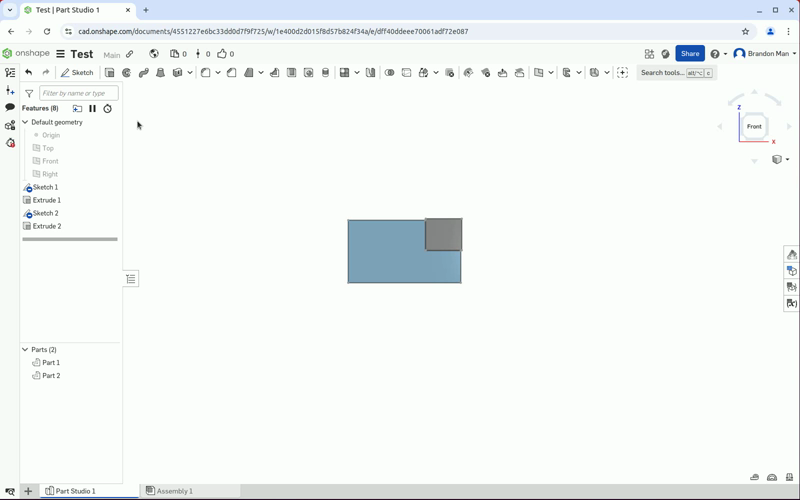
key(shift+h)
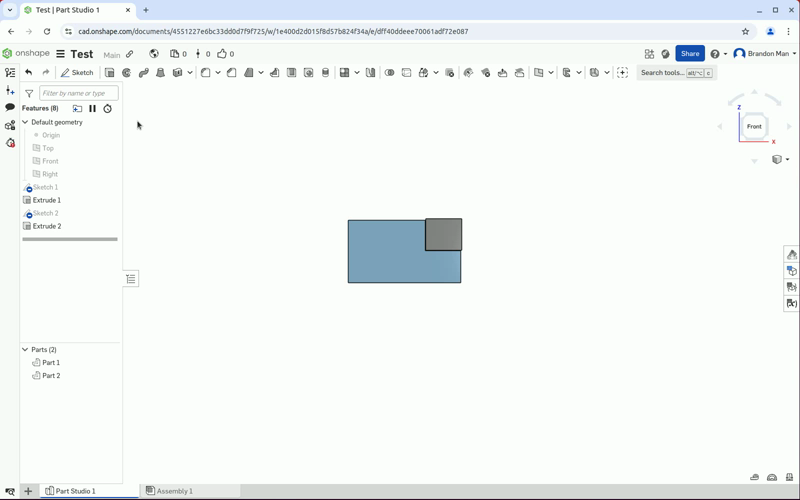
mouse_move(73, 189)
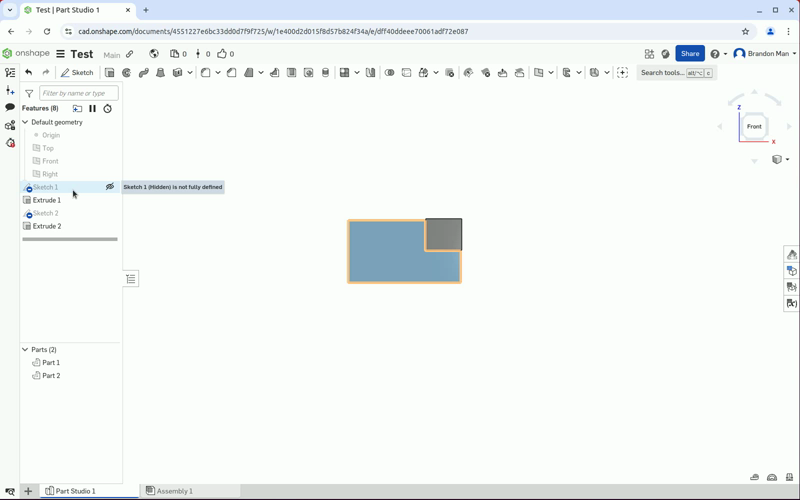
click(73, 189)
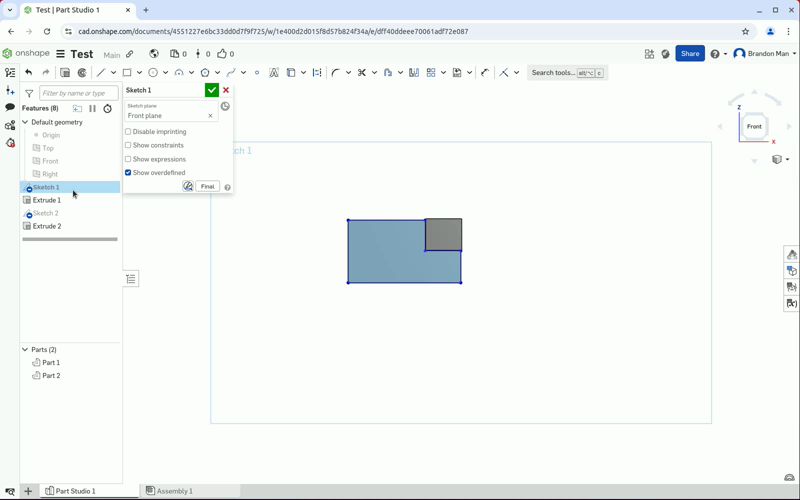
mouse_move(229, 92)
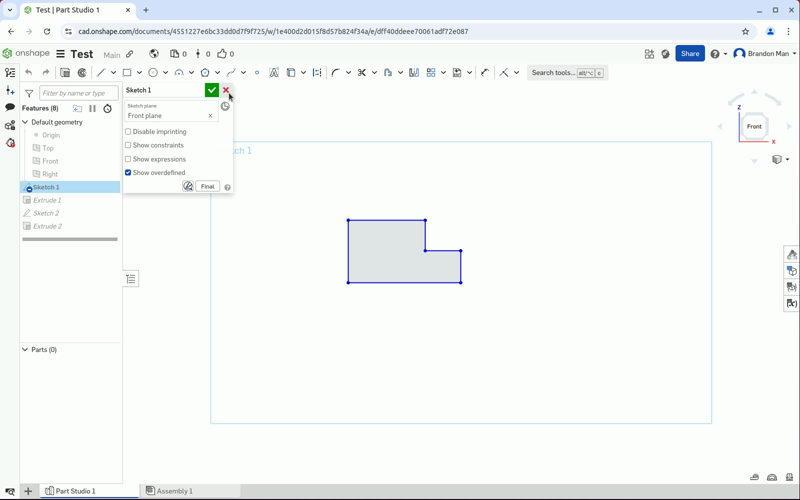
click(229, 92)
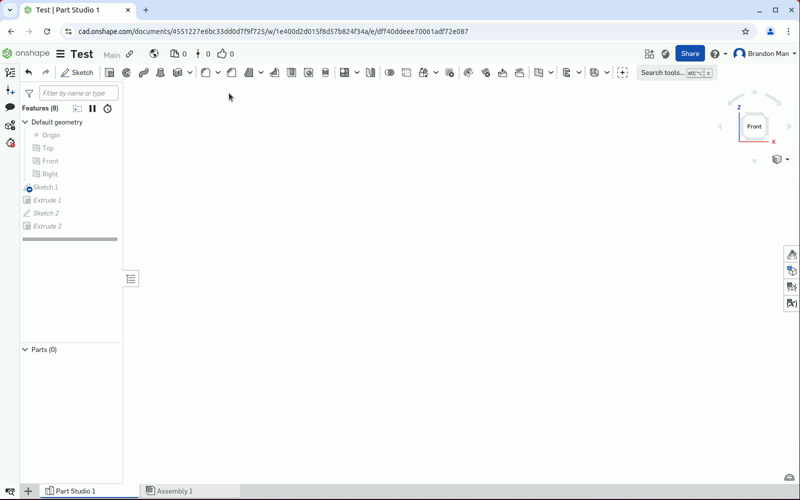
mouse_move(73, 352)
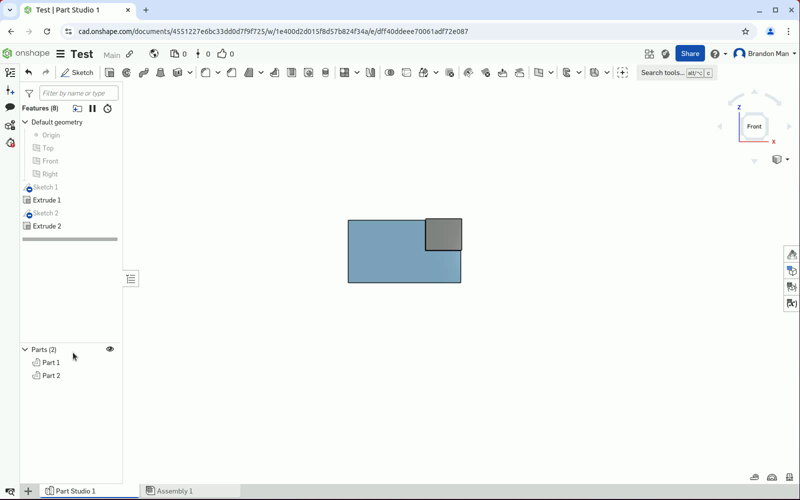
key(y)
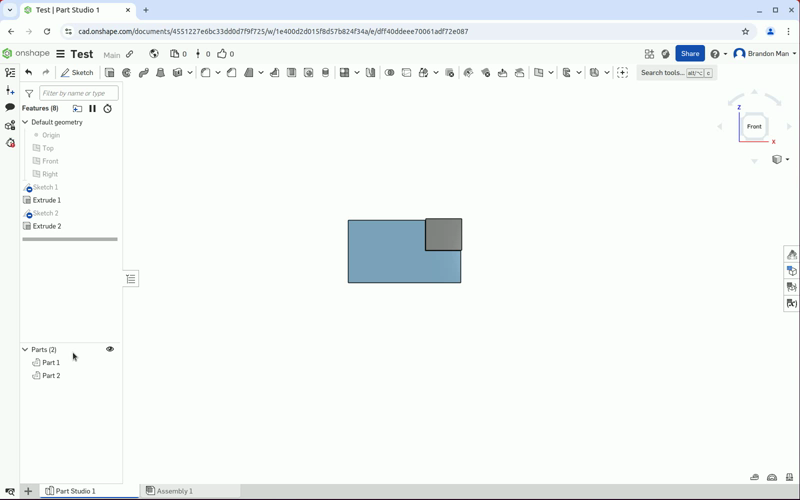
key(shift+p)
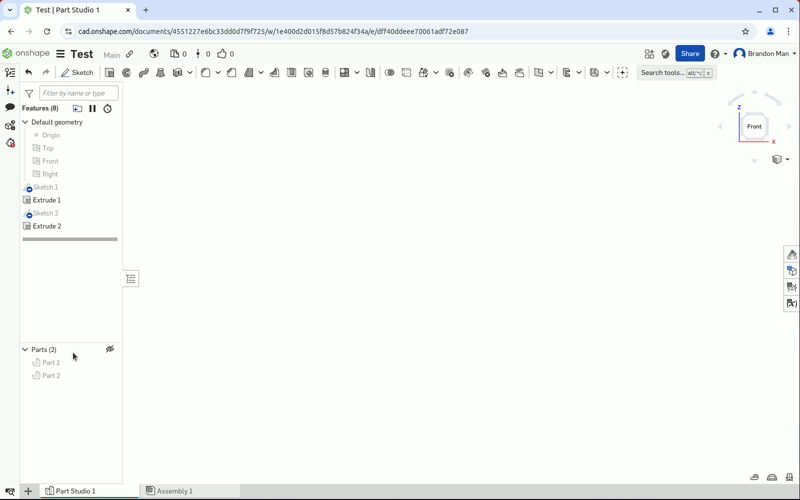
key(space)
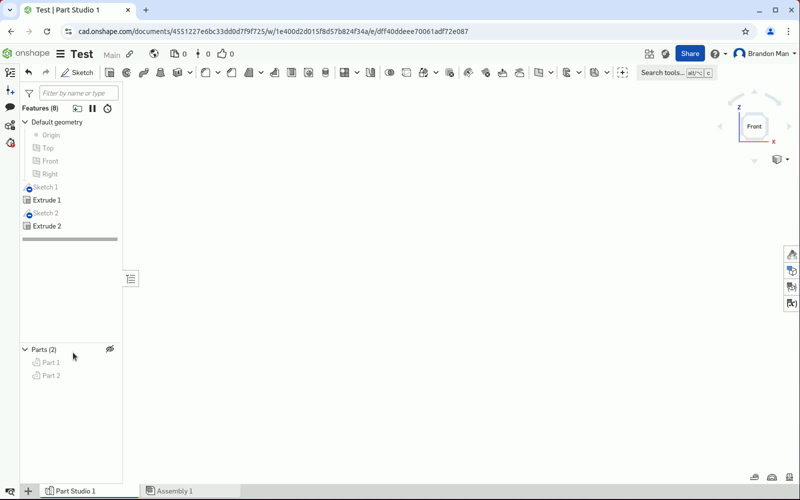
key_down(shift)
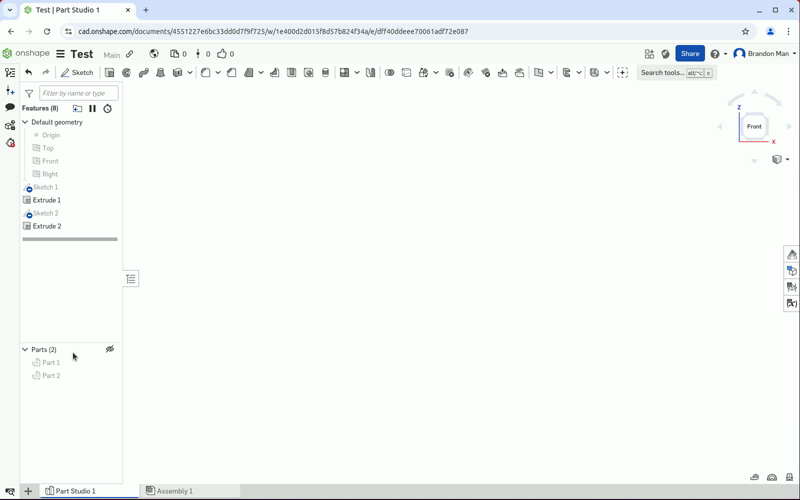
key(left)
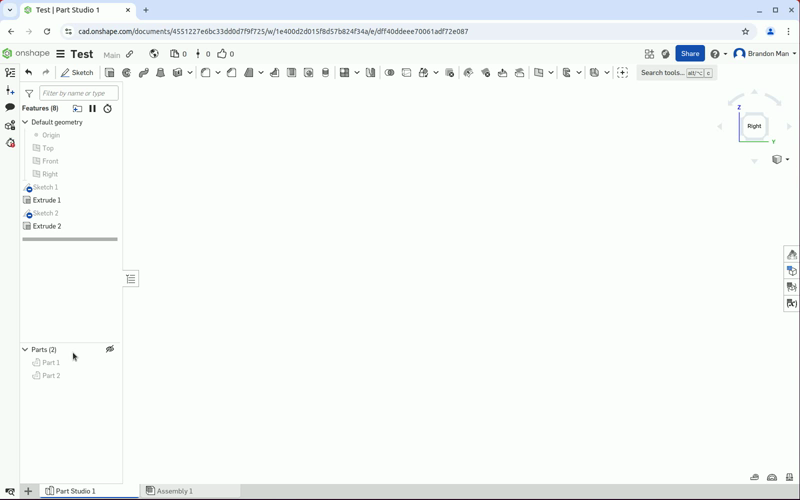
key_up(shift)
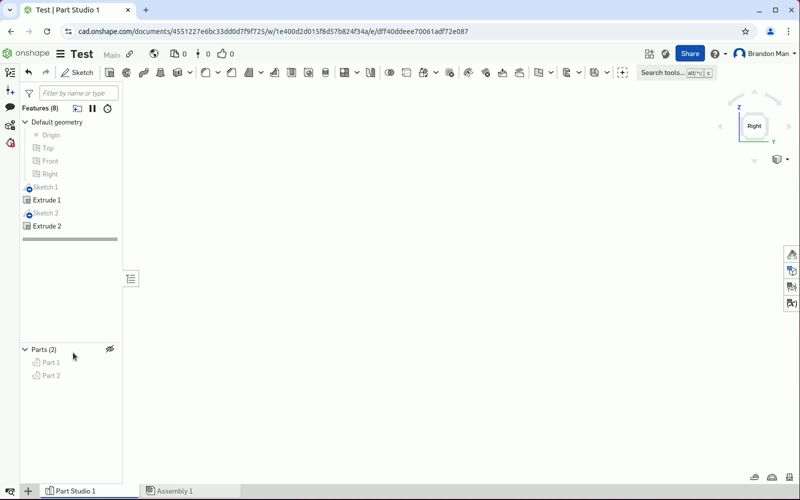
mouse_move(73, 352)
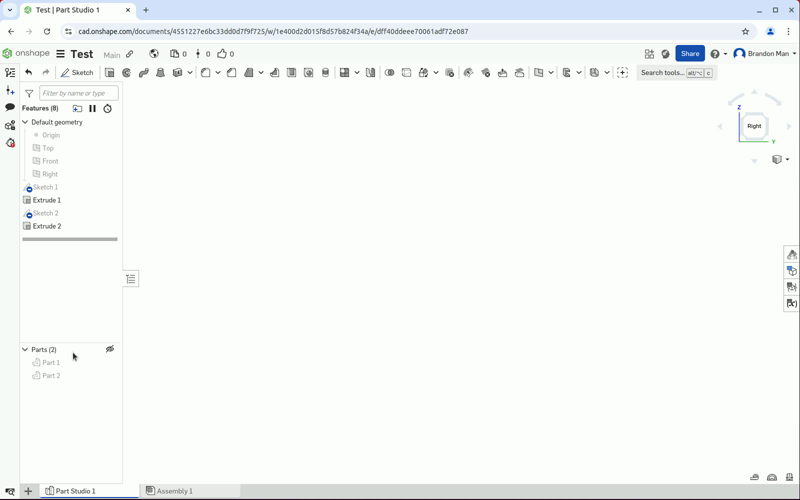
key(shift+y)
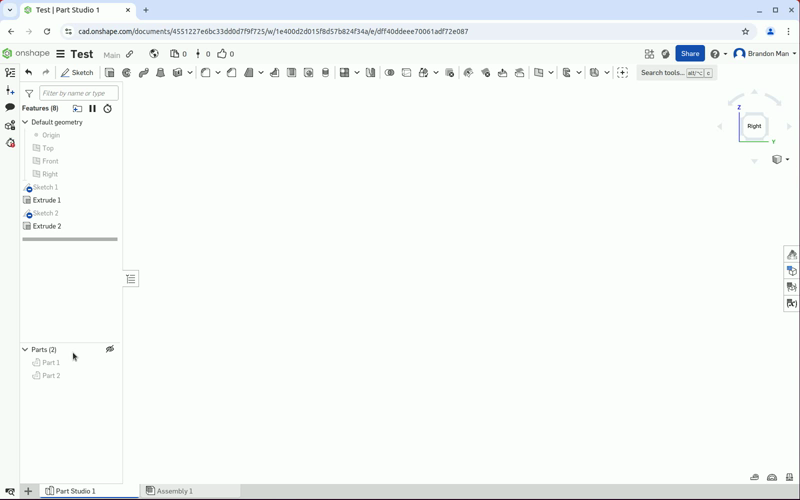
key(shift+s)
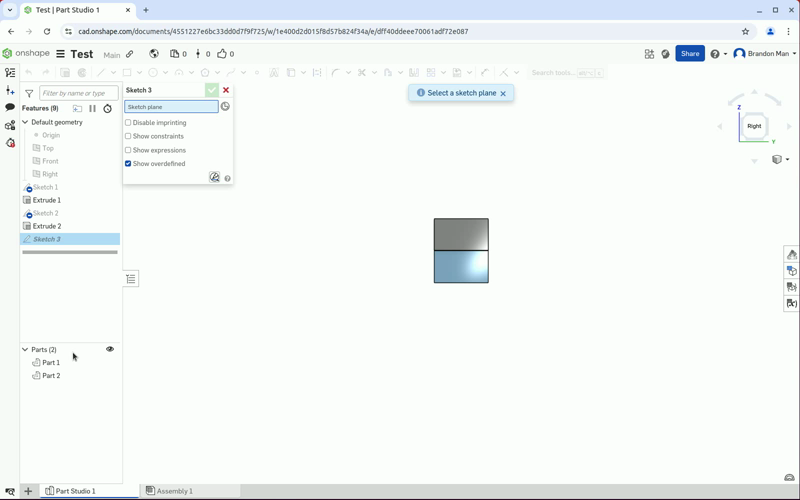
mouse_move(73, 176)
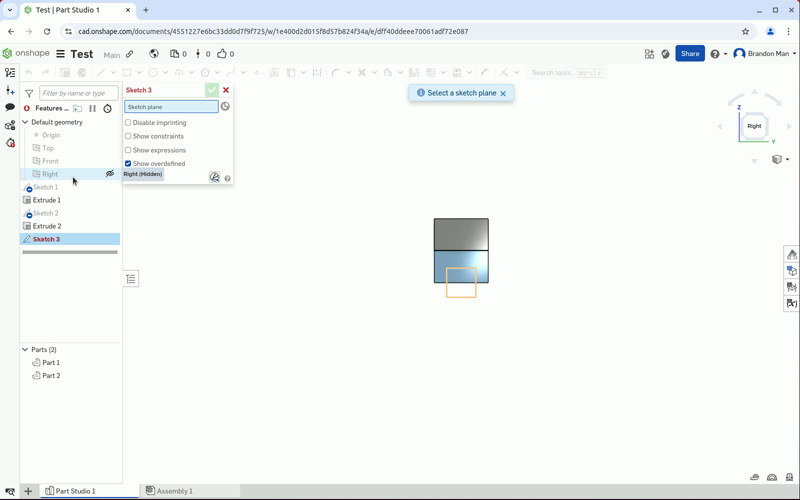
click(73, 176)
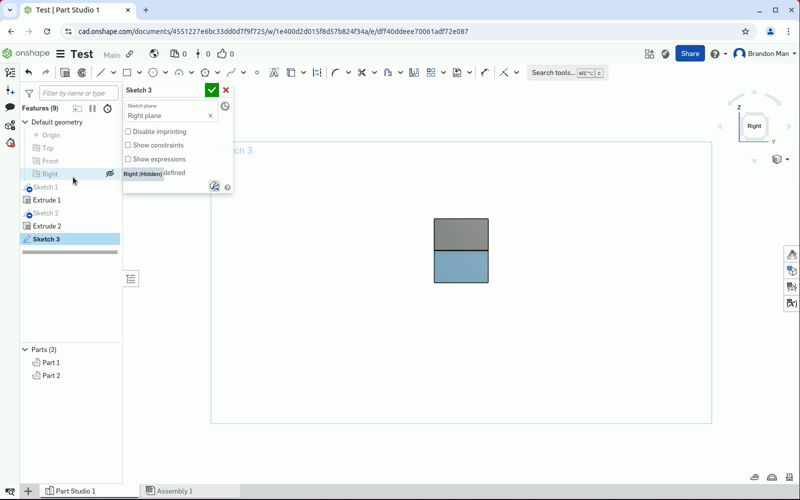
mouse_move(73, 352)
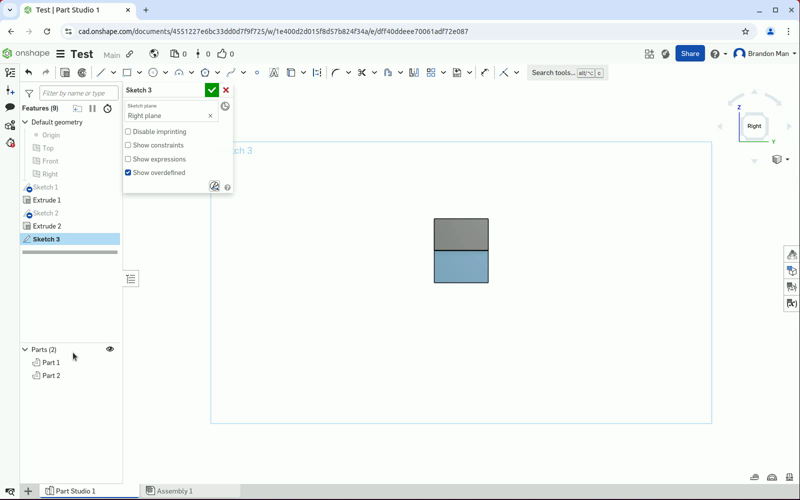
key(y)
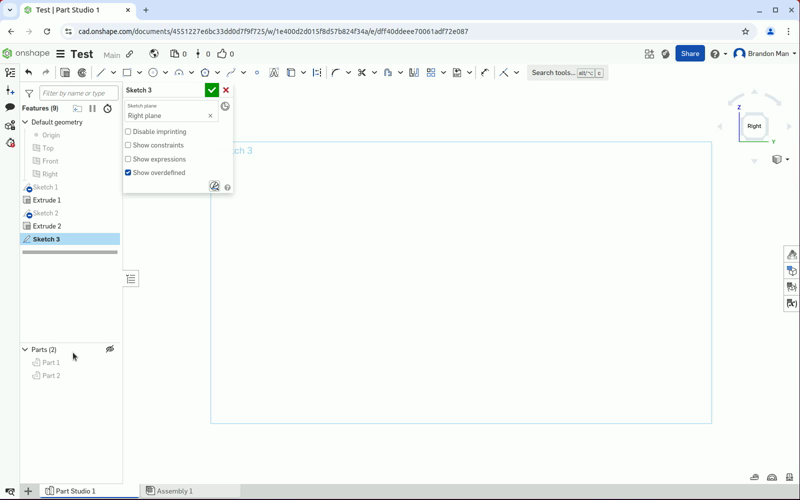
key(l)
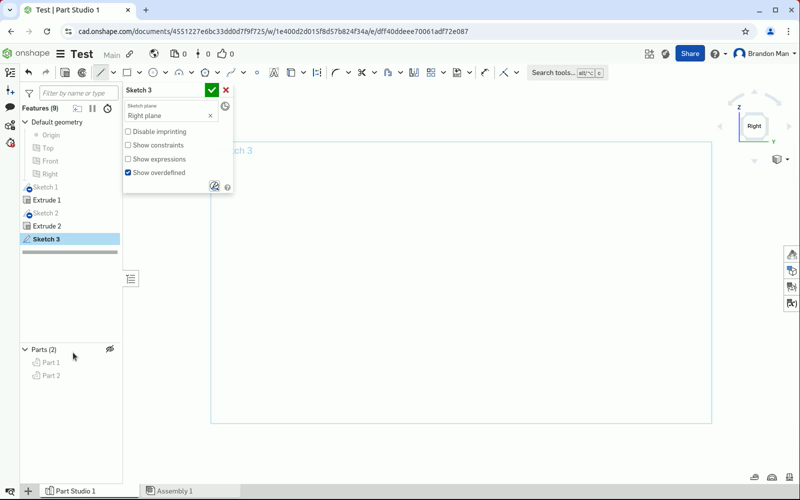
key_down(shift)
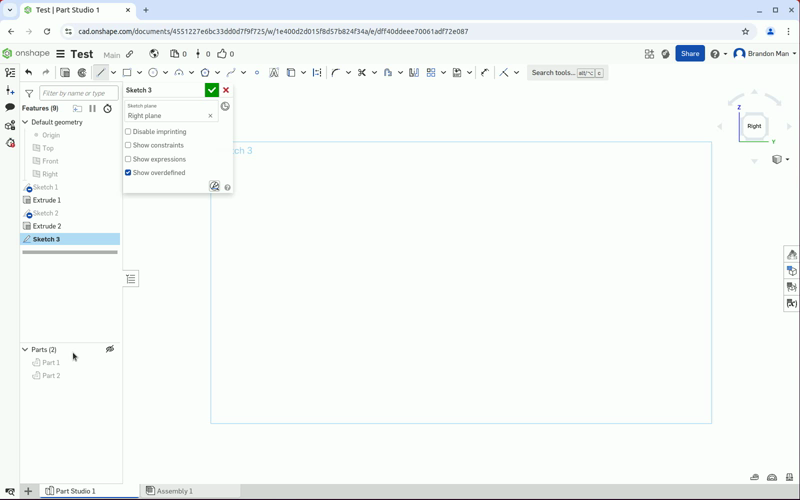
mouse_move(432, 247)
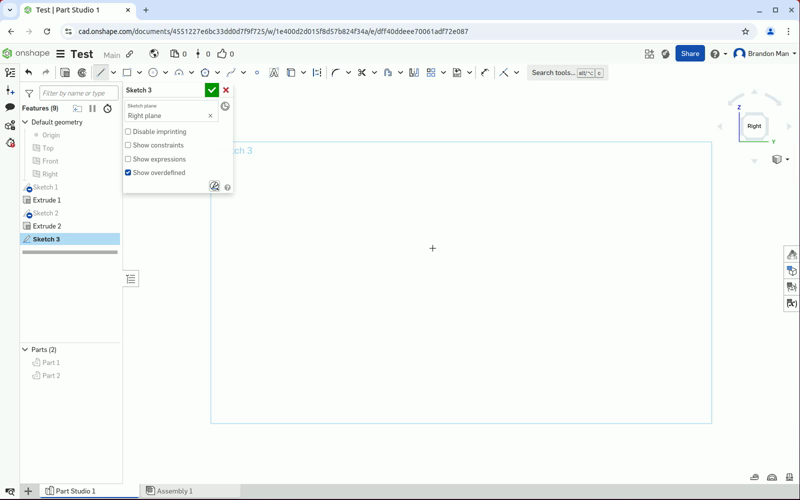
click(432, 247)
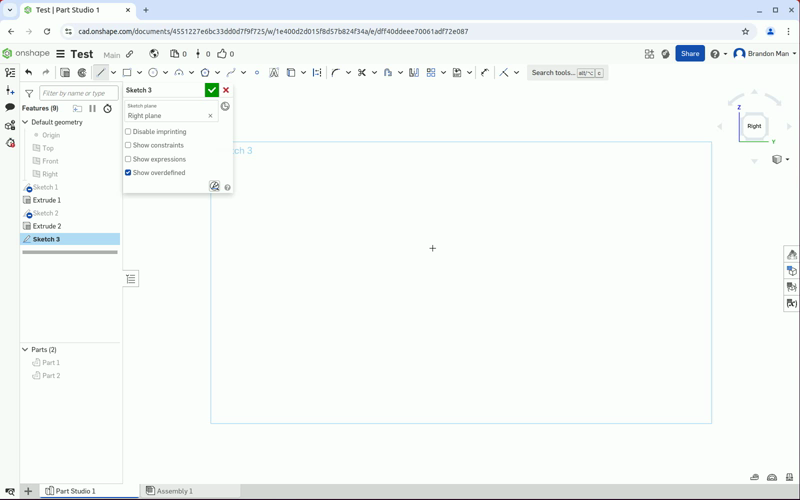
key_up(shift)
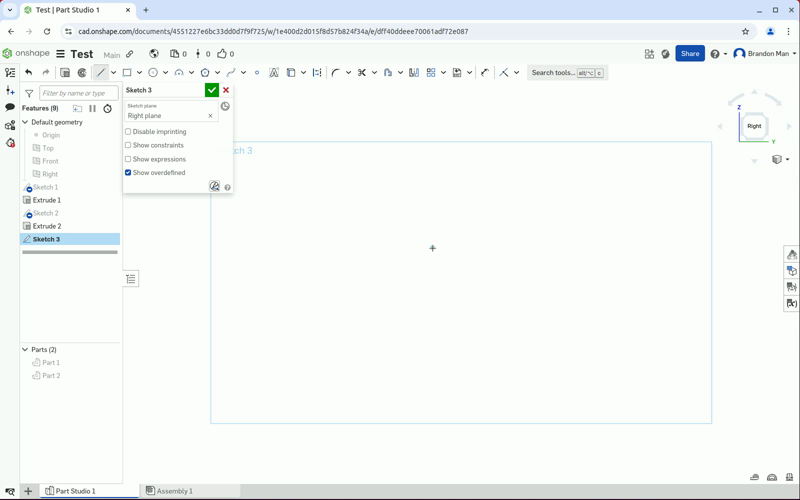
key_down(shift)
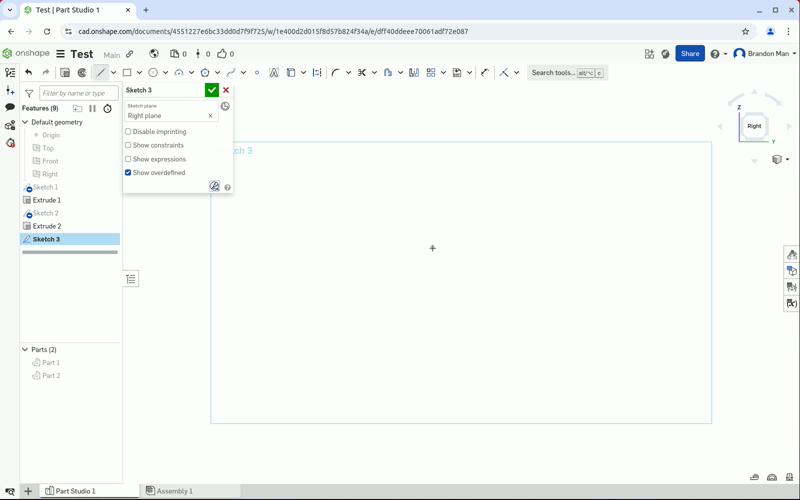
mouse_move(462, 247)
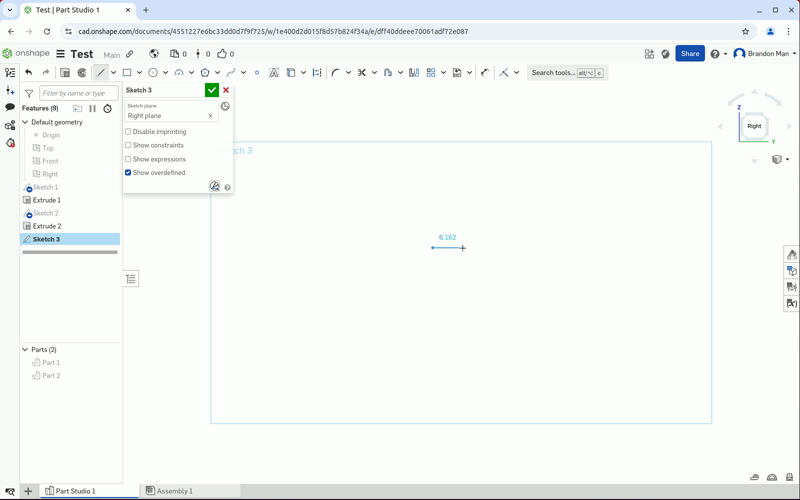
mouse_move(447, 247)
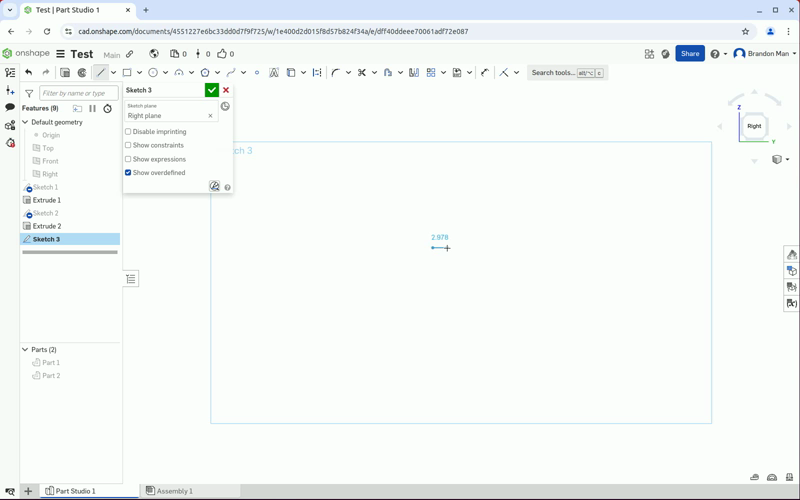
click(447, 247)
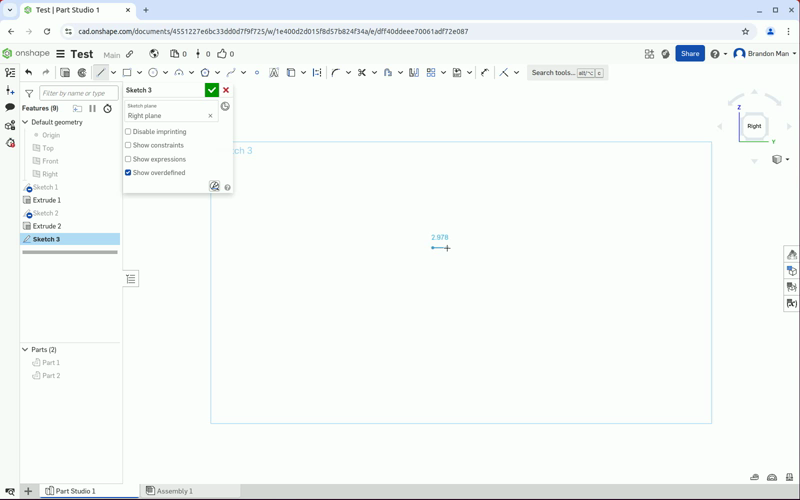
key_up(shift)
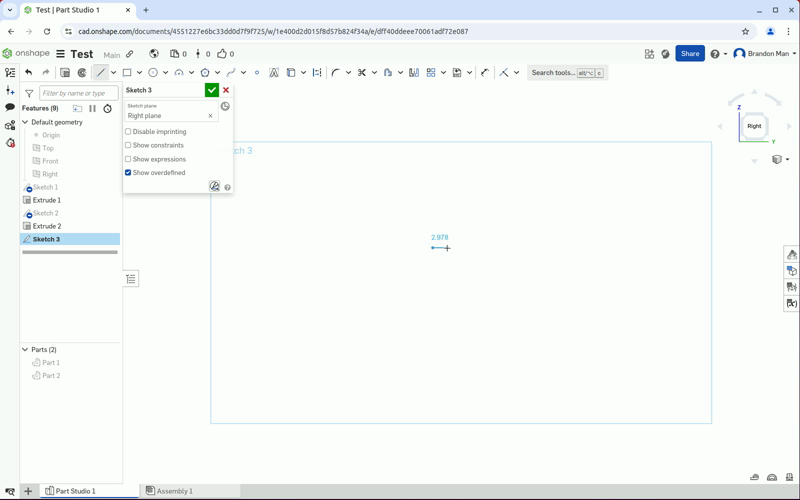
key_down(shift)
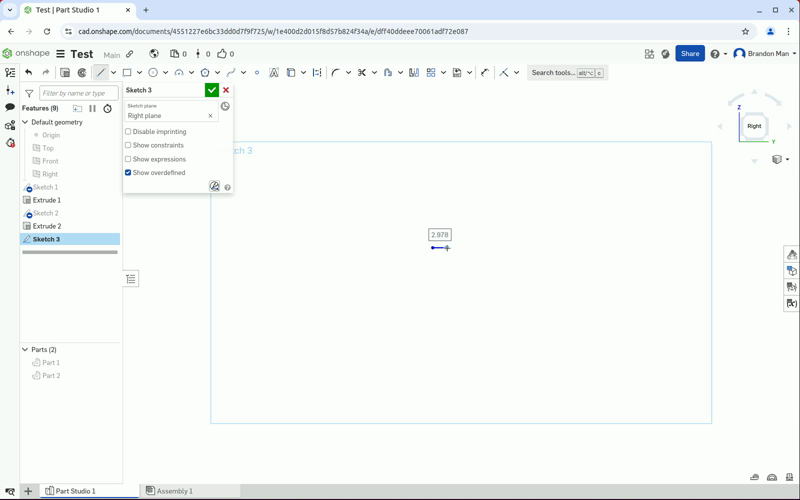
mouse_move(477, 247)
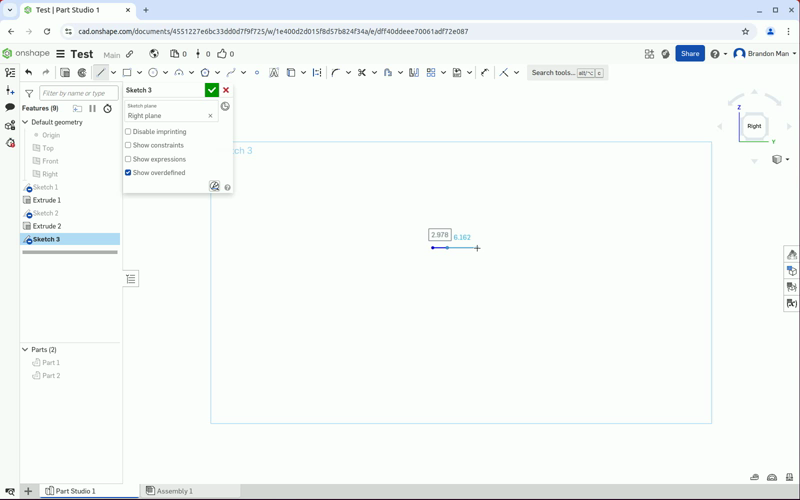
mouse_move(447, 218)
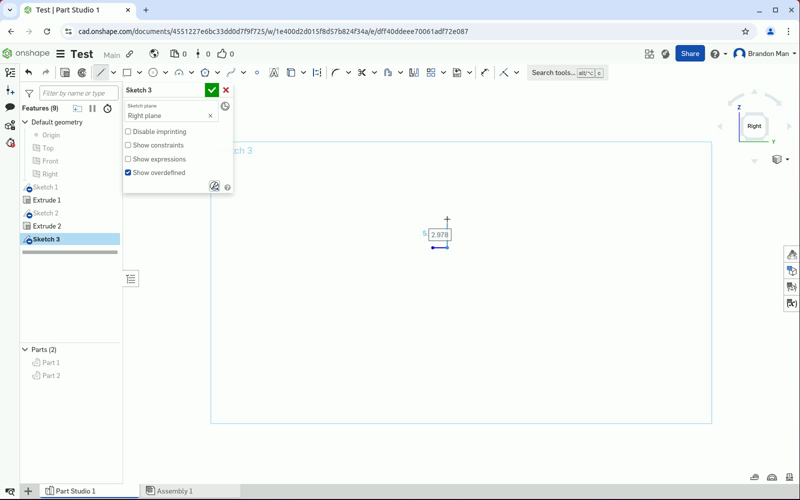
click(447, 218)
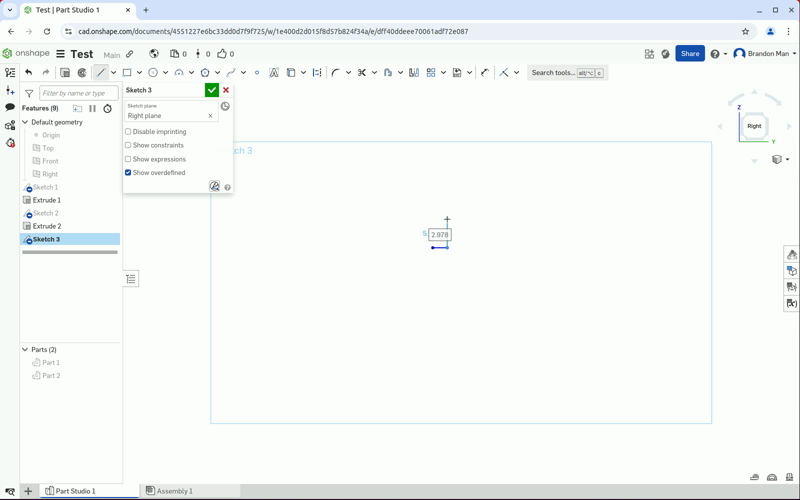
key_up(shift)
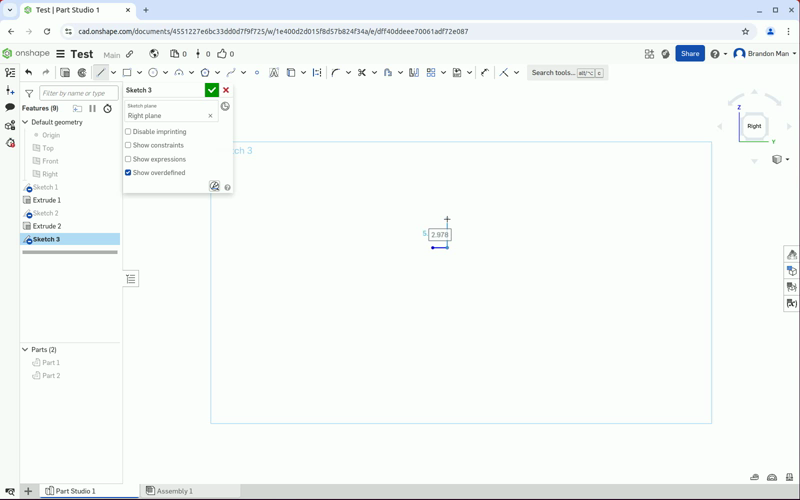
key_down(shift)
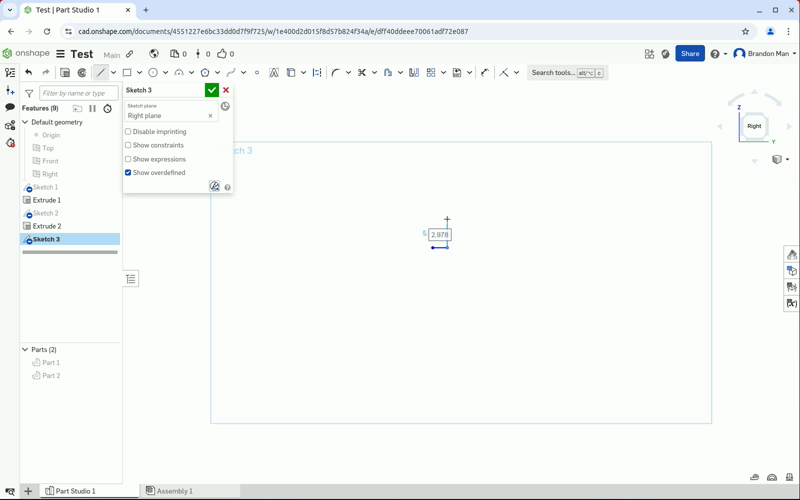
mouse_move(477, 218)
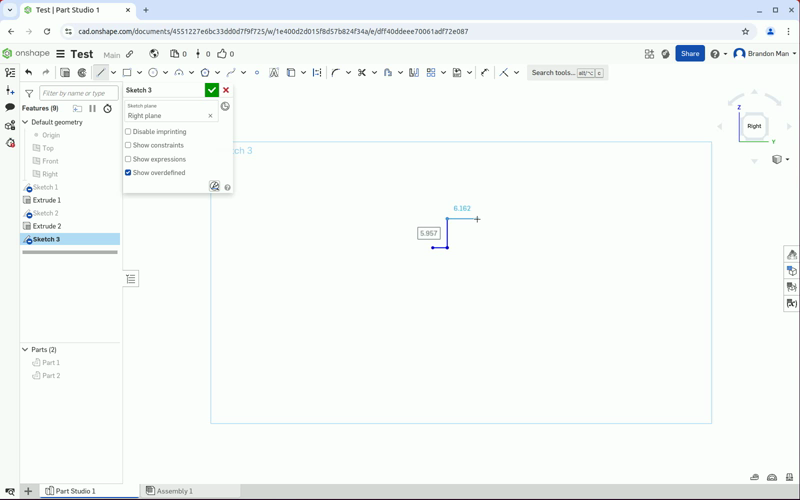
mouse_move(432, 218)
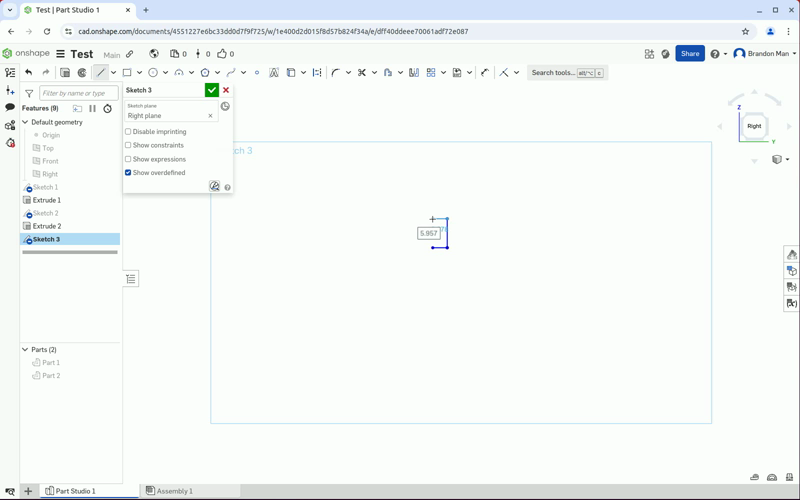
click(432, 218)
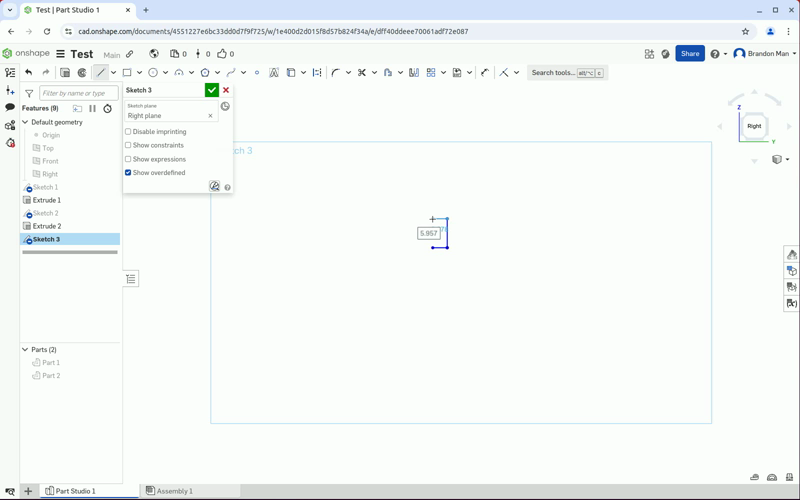
key_up(shift)
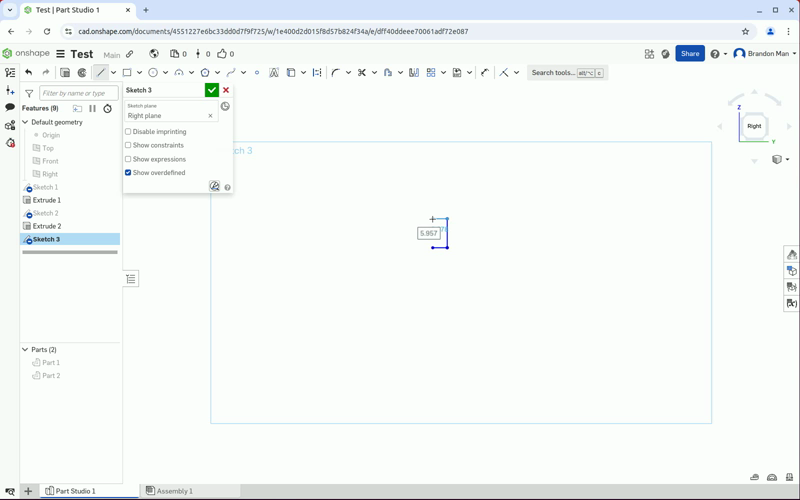
mouse_move(462, 218)
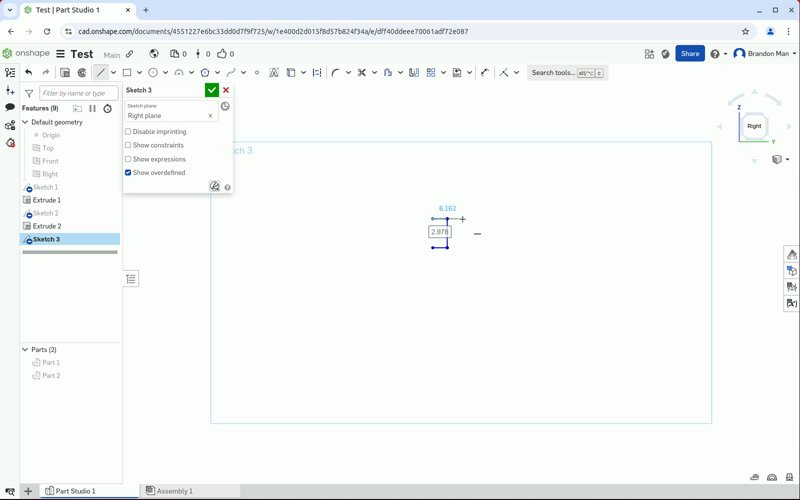
key_down(shift)
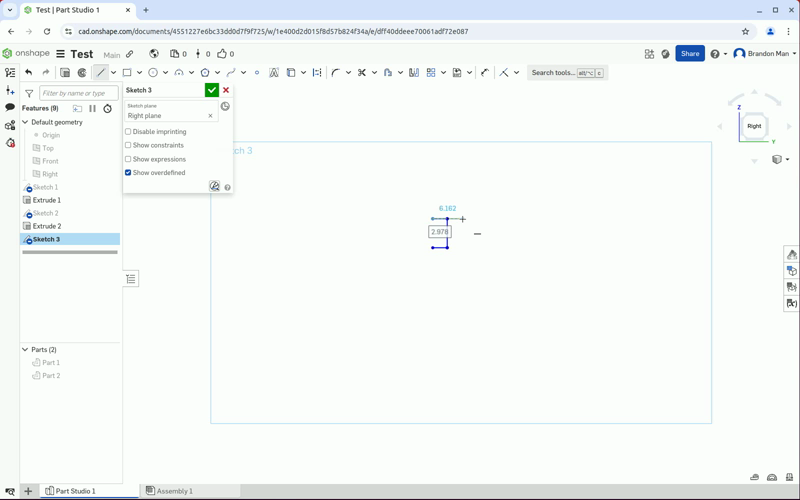
mouse_move(432, 247)
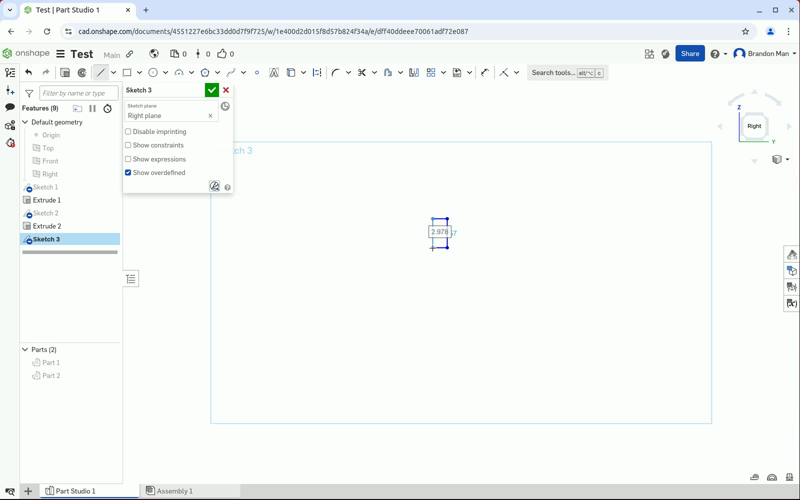
key_up(shift)
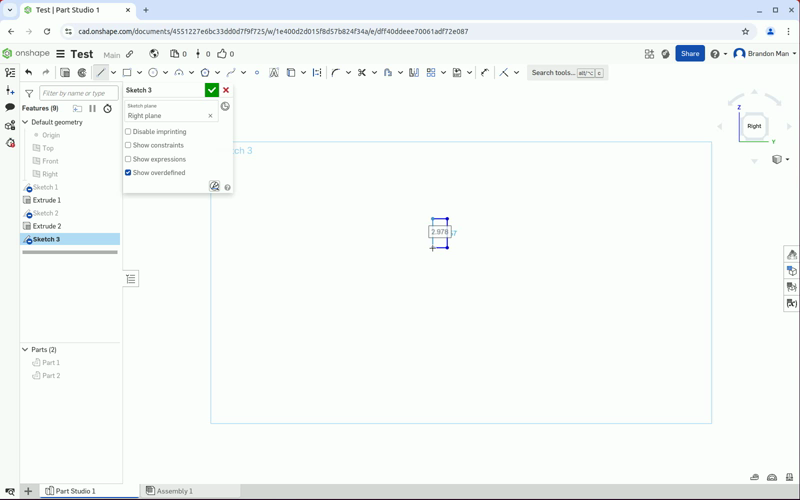
click(432, 247)
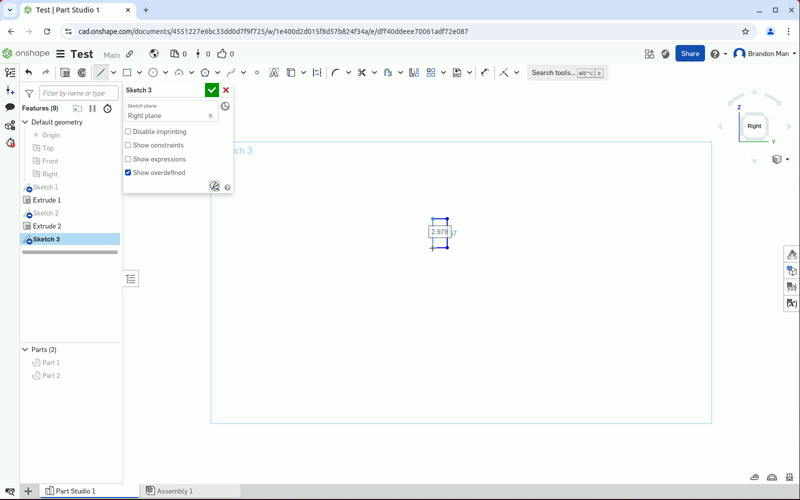
key(esc)
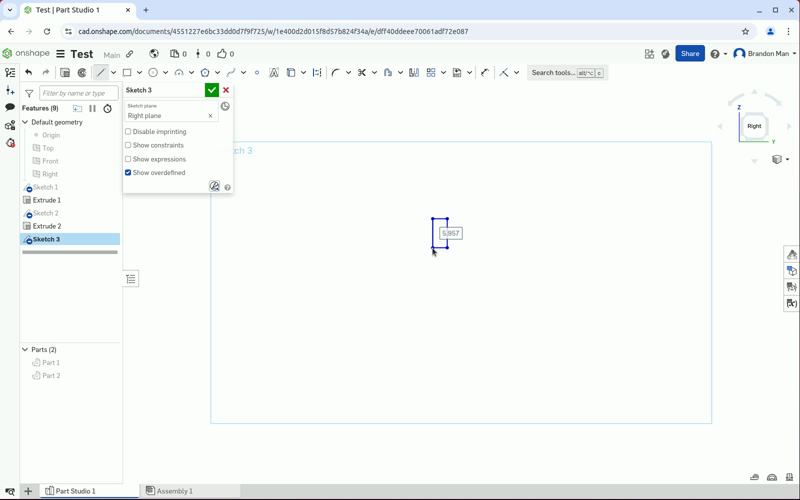
mouse_move(437, 233)
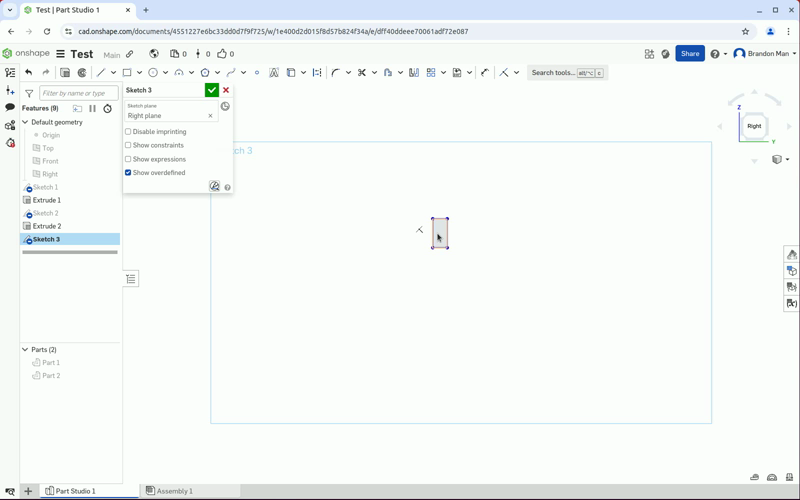
scroll(6)
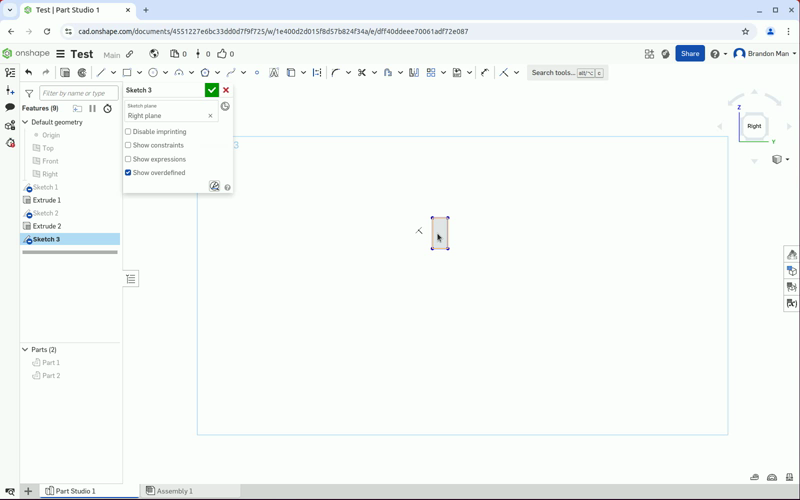
scroll(6)
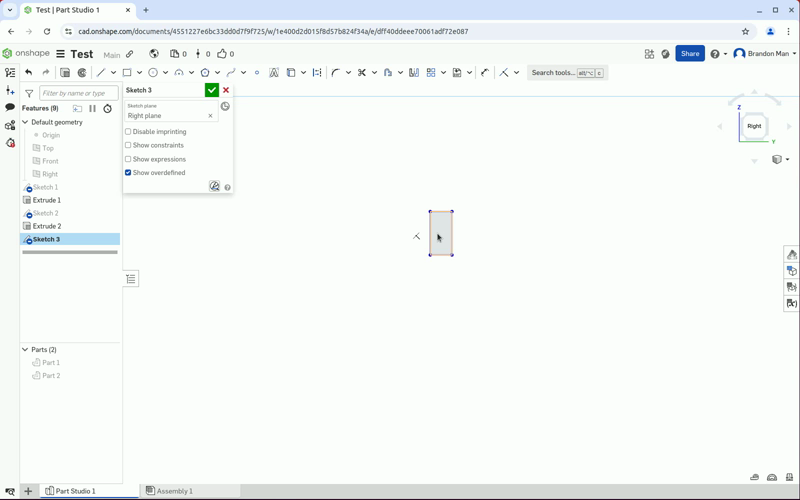
scroll(6)
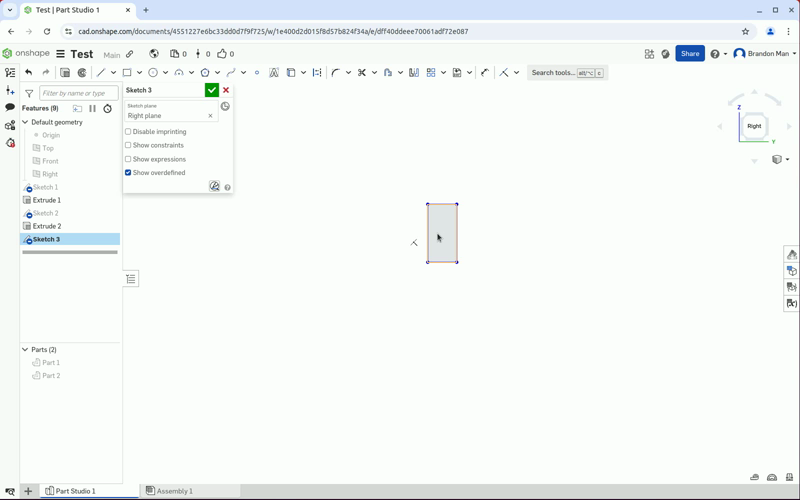
scroll(6)
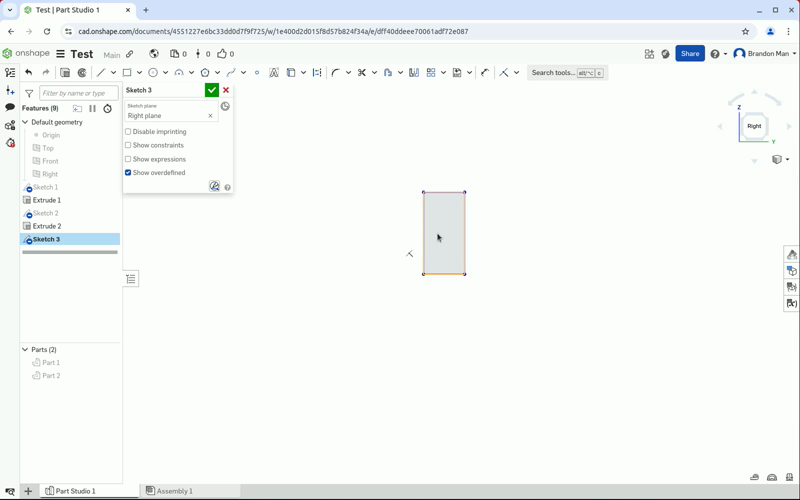
scroll(6)
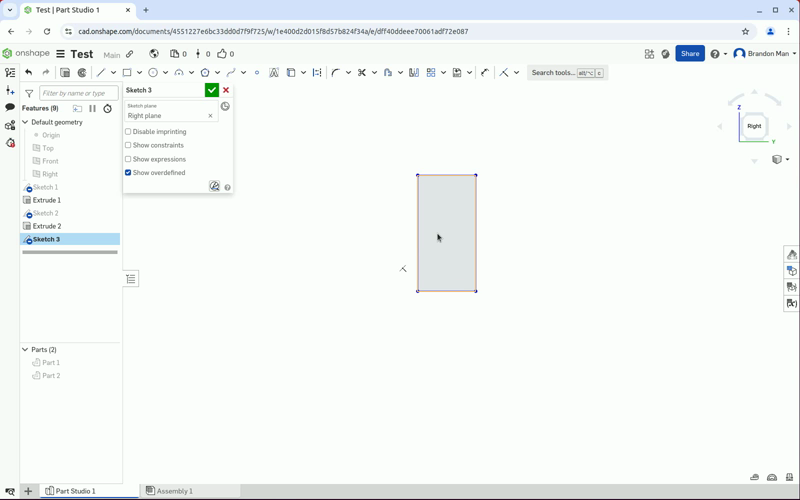
scroll(6)
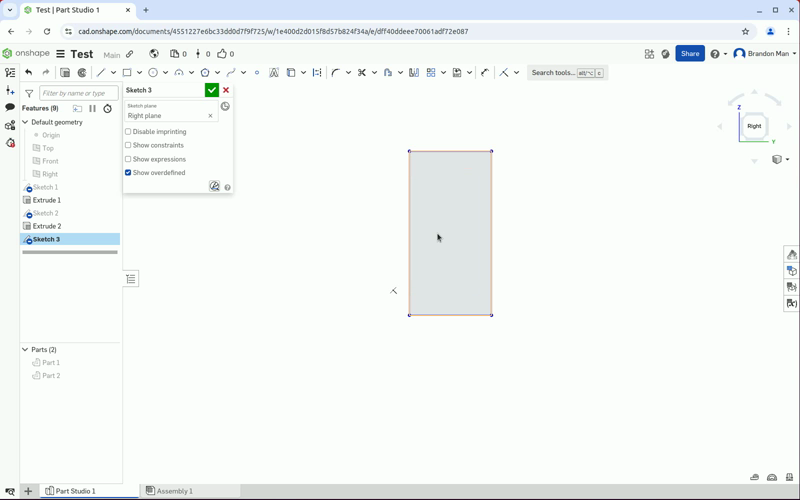
scroll(6)
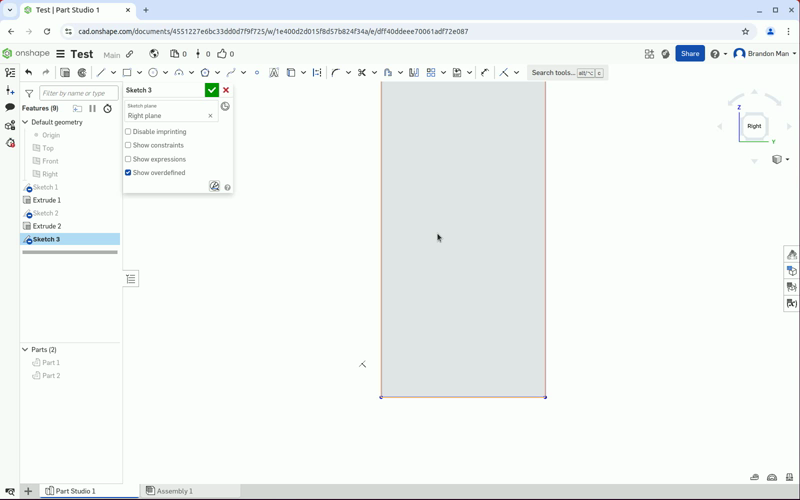
click(437, 233)
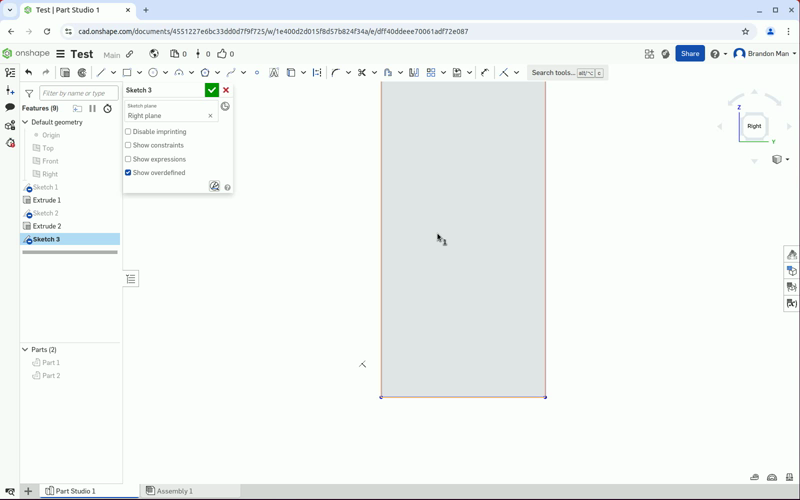
scroll(-6)
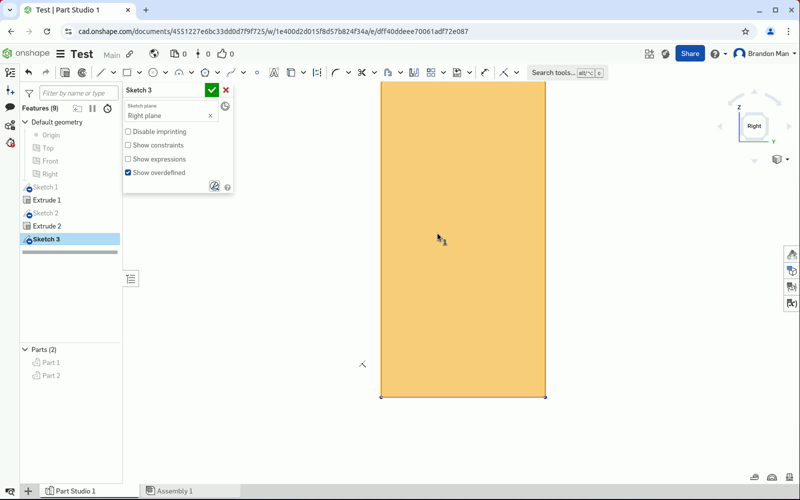
scroll(-6)
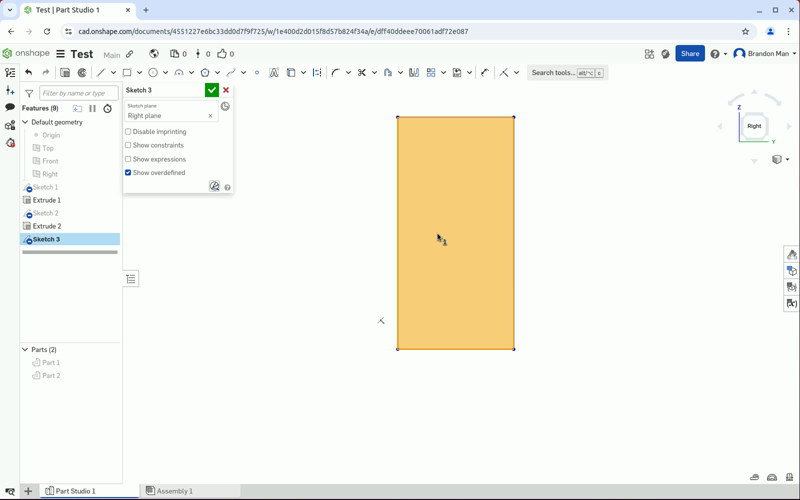
scroll(-6)
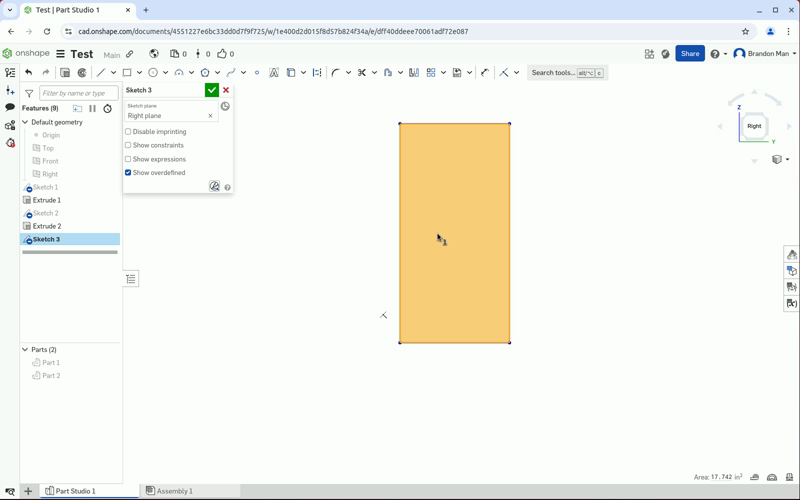
scroll(-6)
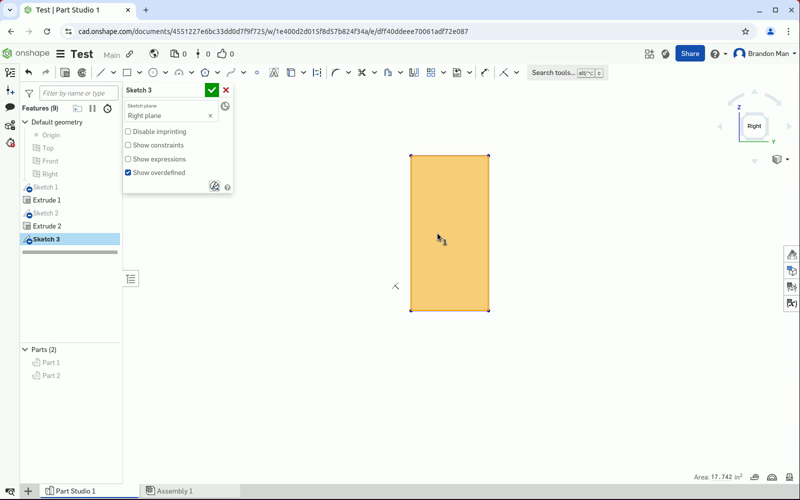
scroll(-6)
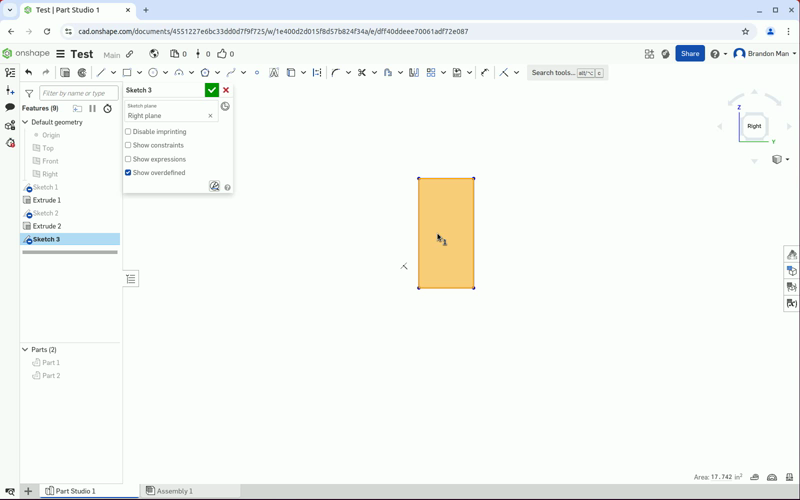
scroll(-6)
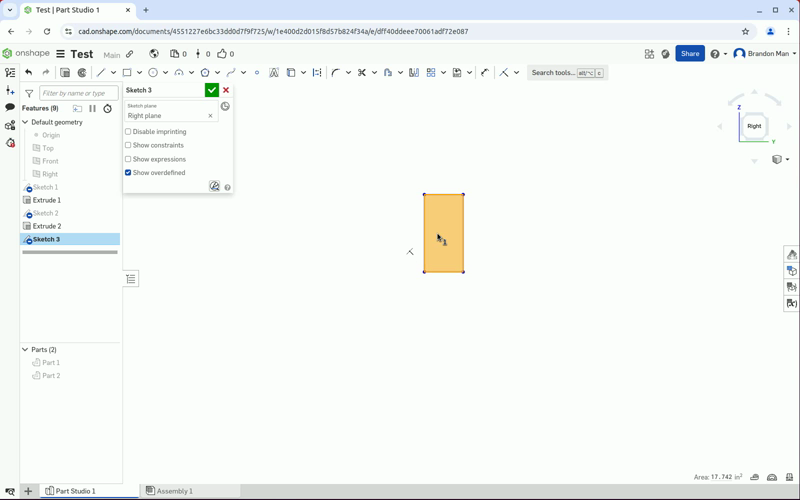
scroll(-6)
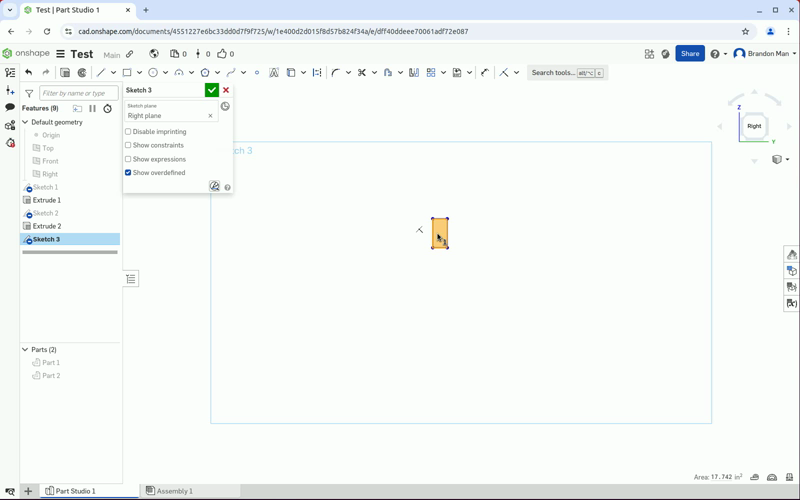
mouse_move(73, 352)
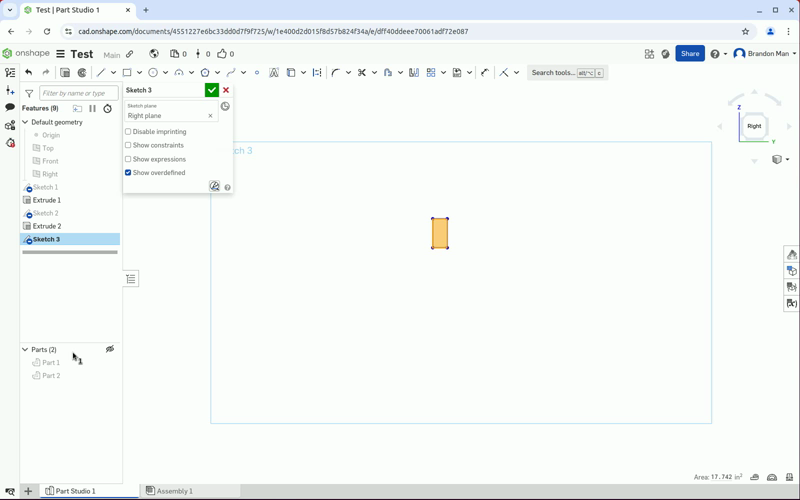
key(shift+y)
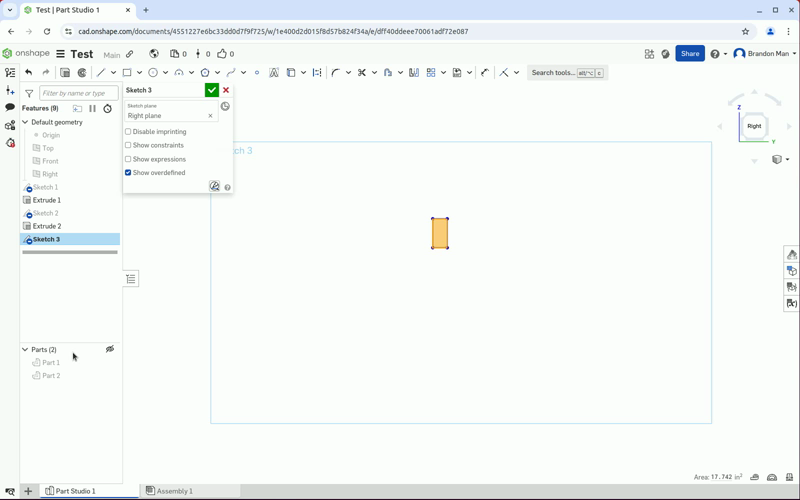
key(shift+e)
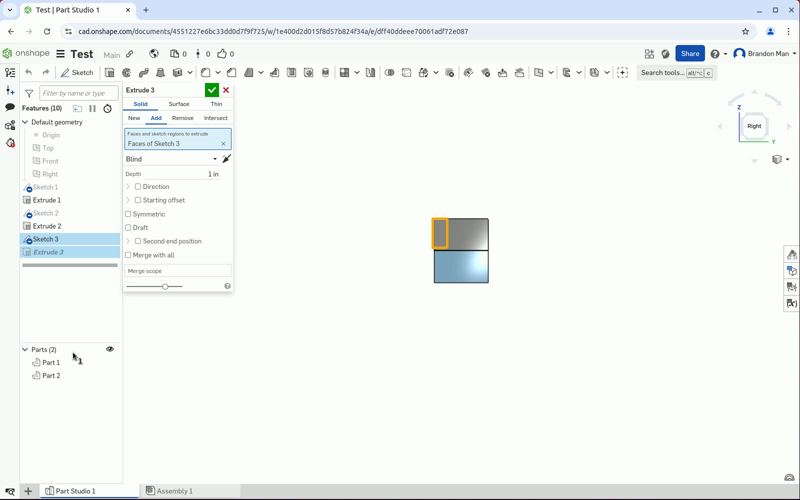
mouse_move(143, 106)
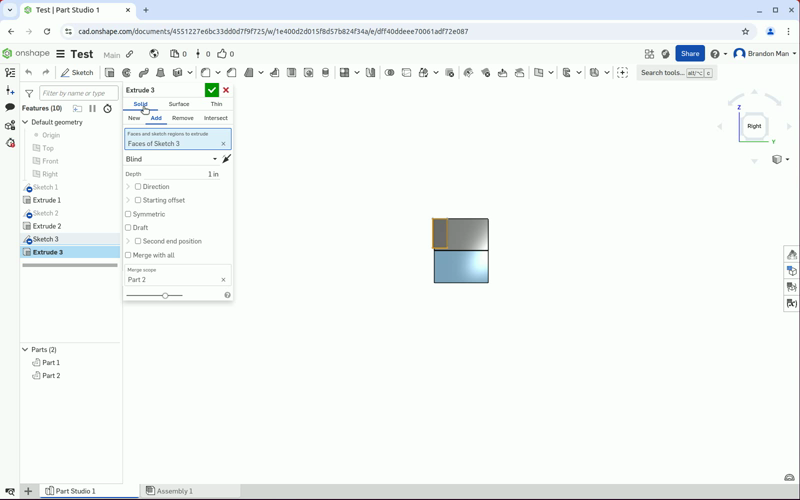
click(143, 106)
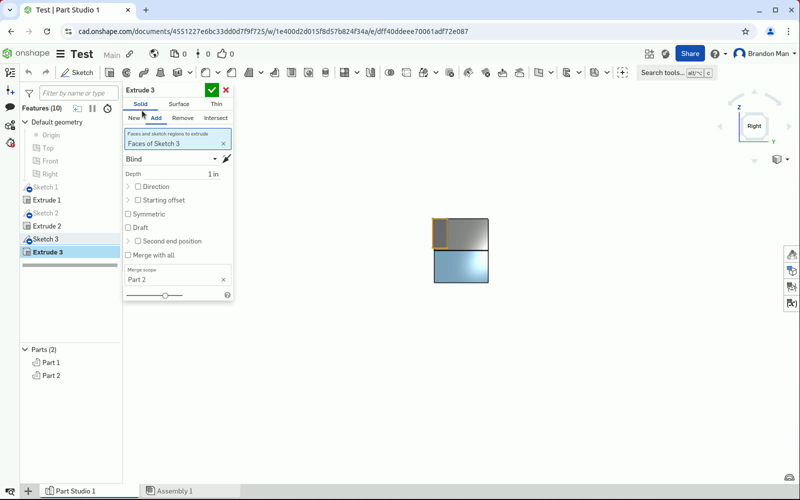
mouse_move(137, 120)
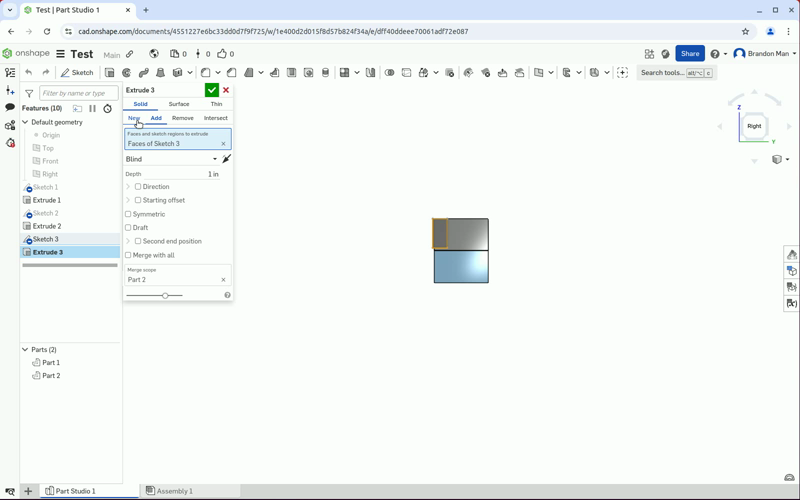
click(137, 120)
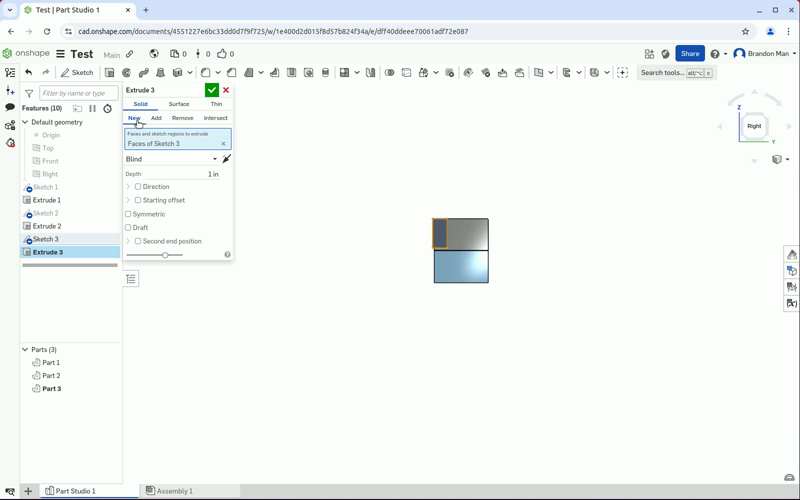
key(tab, 4)
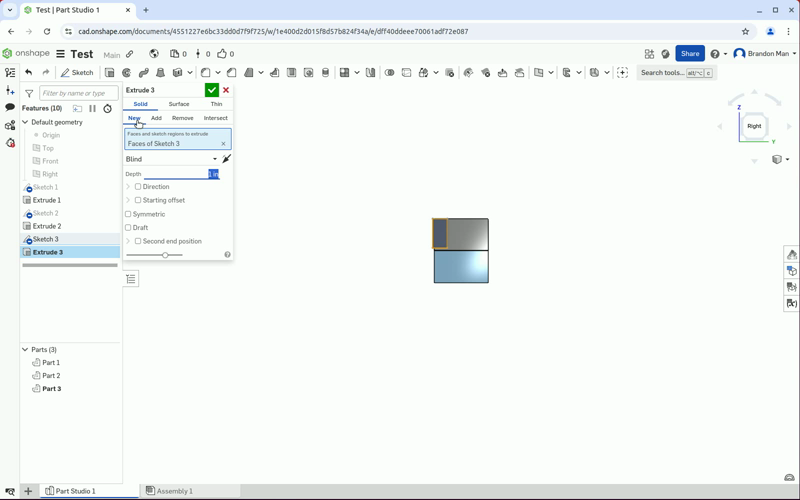
text(11.313)
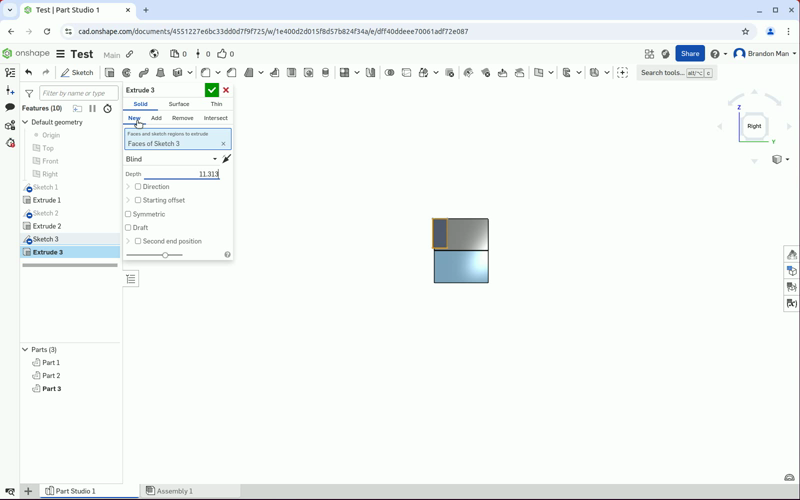
key(enter)
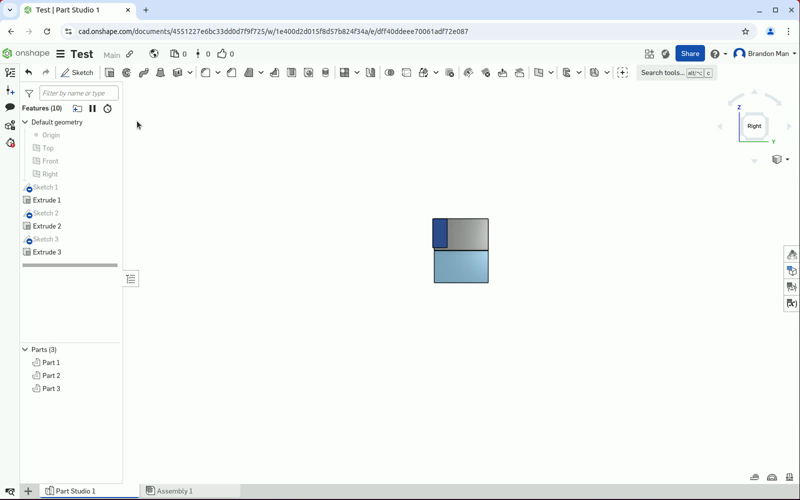
key(shift+h)
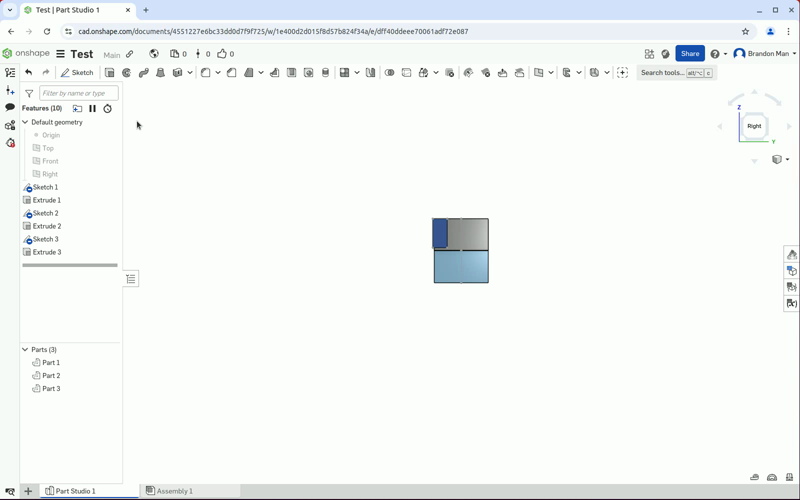
key(shift+h)
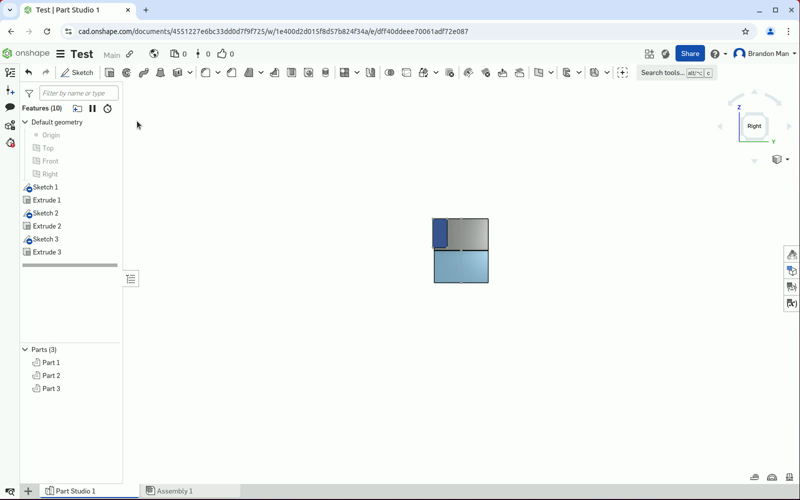
key(shift+7)
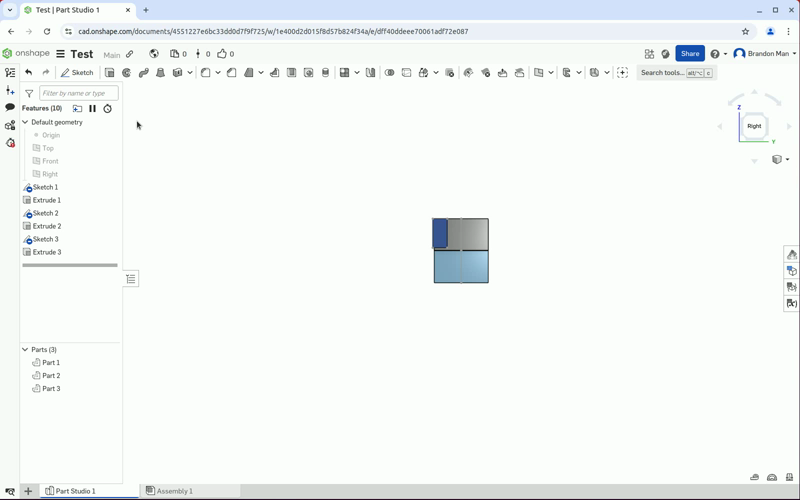
key(right, 2)
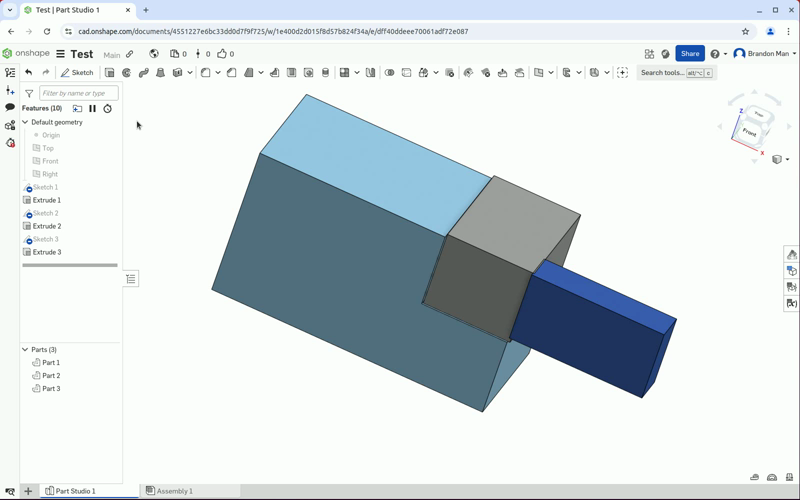
key(down, 2)
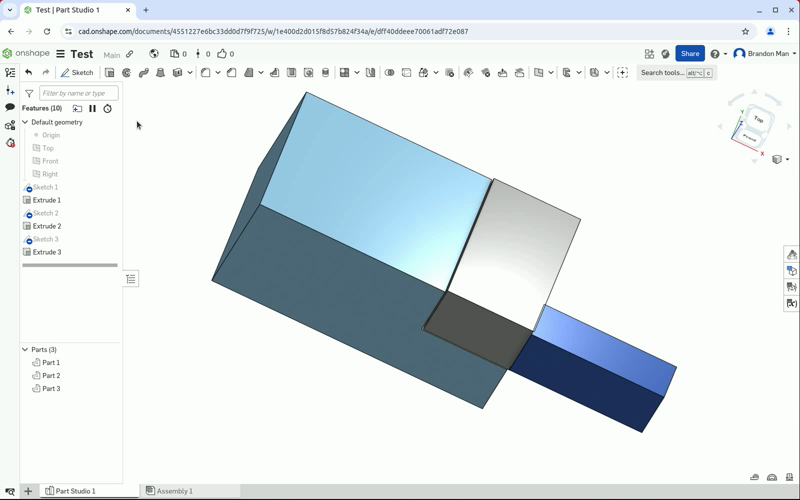
key(up, 2)
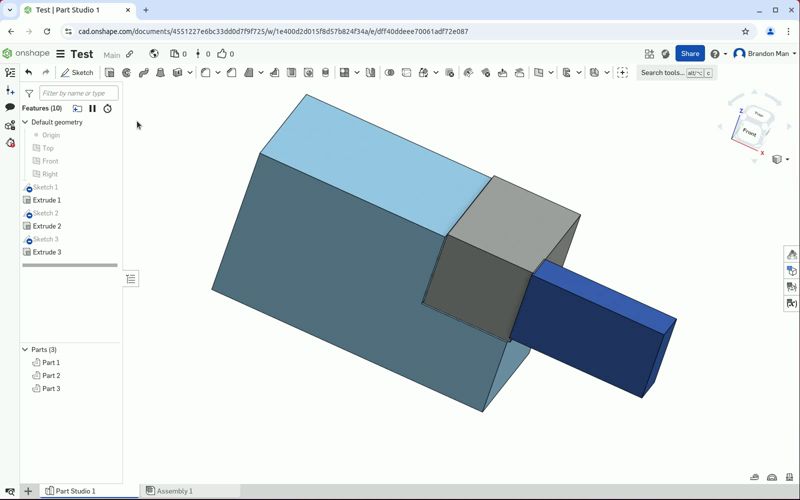
key(left, 2)
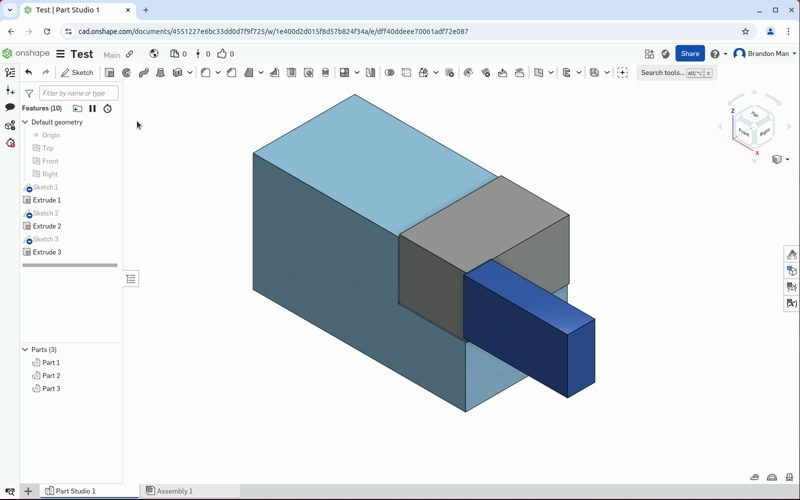
mouse_move(73, 189)
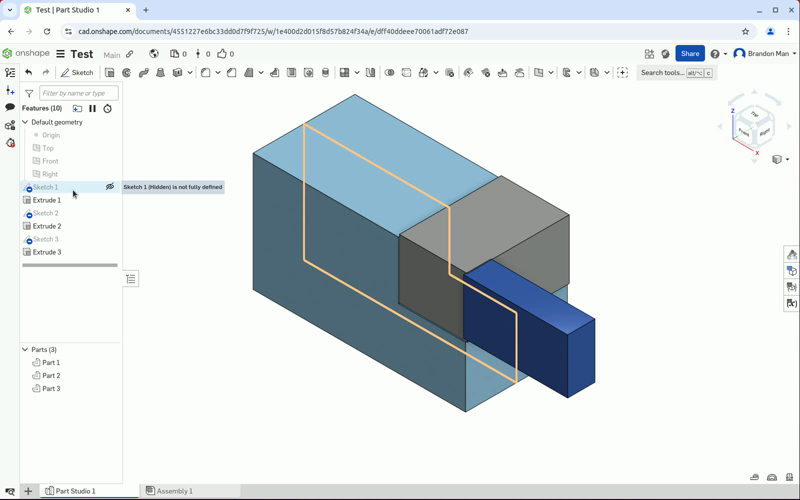
click(73, 189)